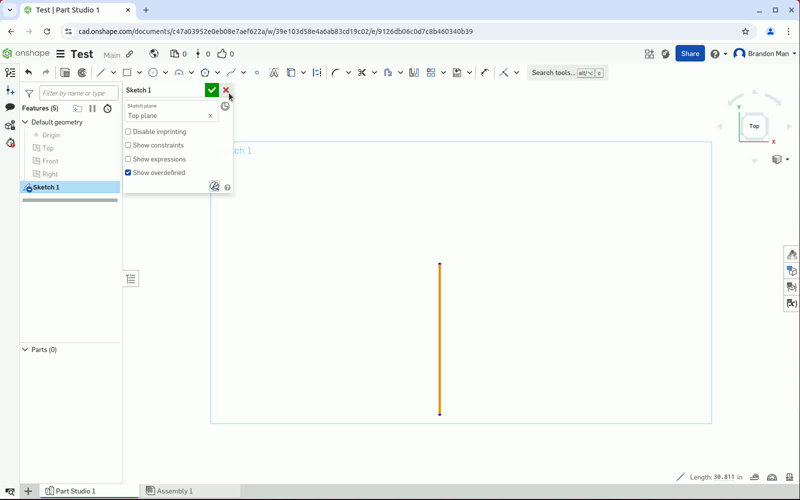
key(shift+h)
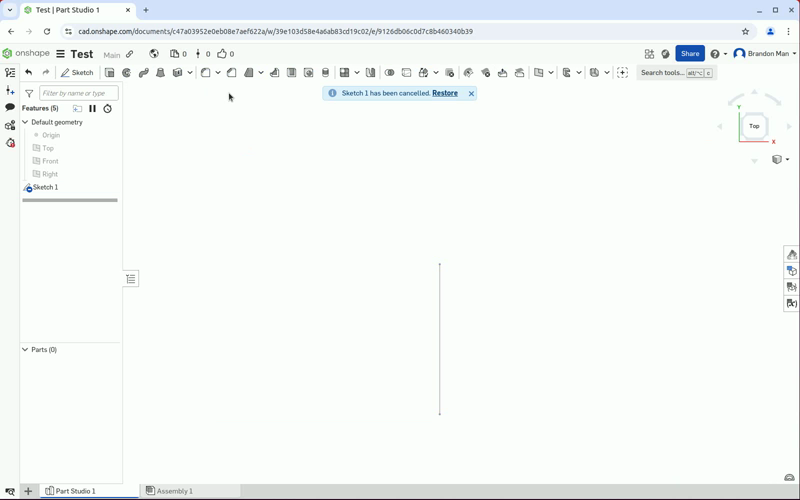
key(shift+s)
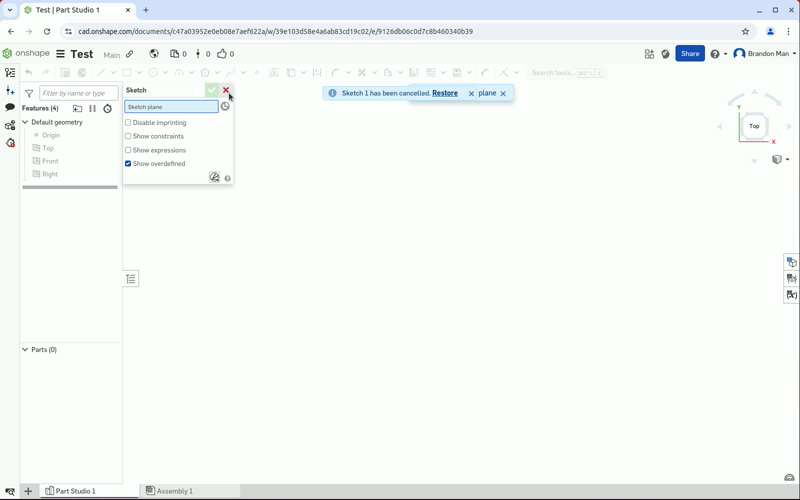
mouse_move(73, 150)
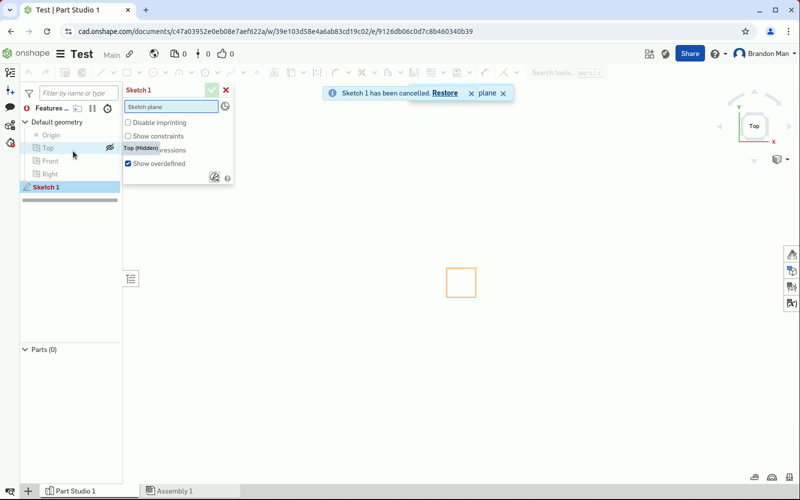
click(73, 150)
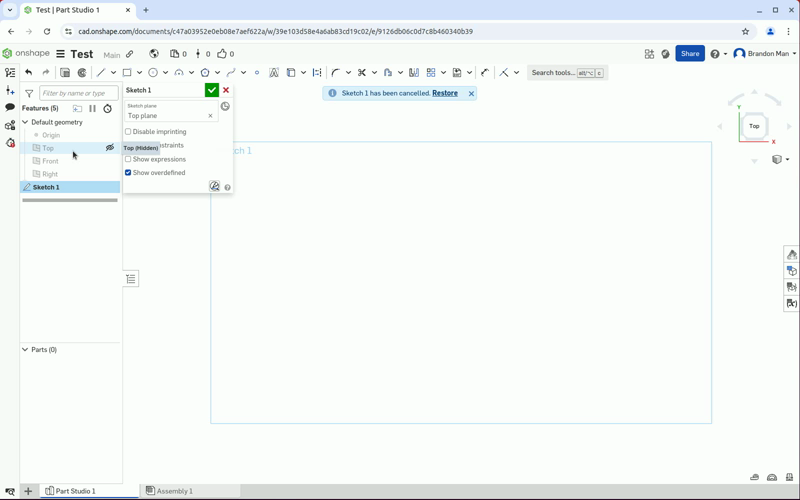
mouse_move(73, 352)
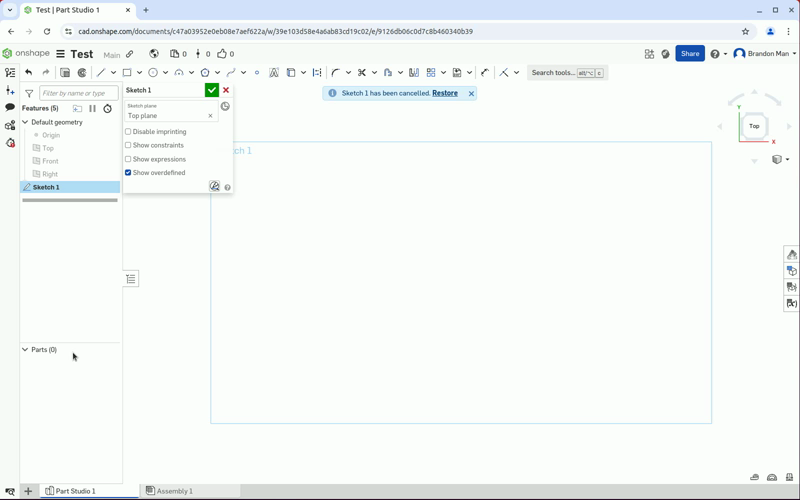
key(y)
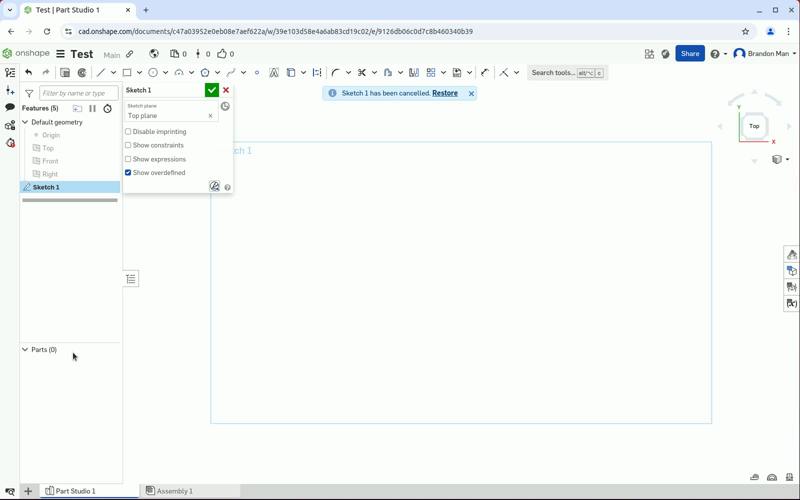
key(l)
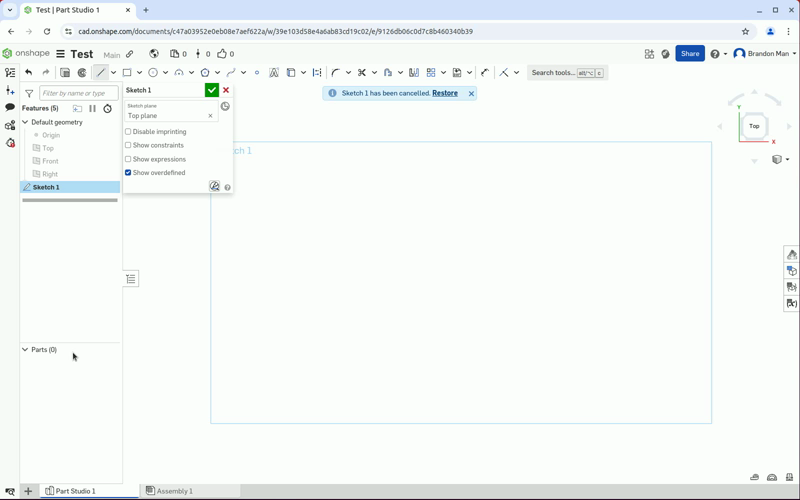
key_down(shift)
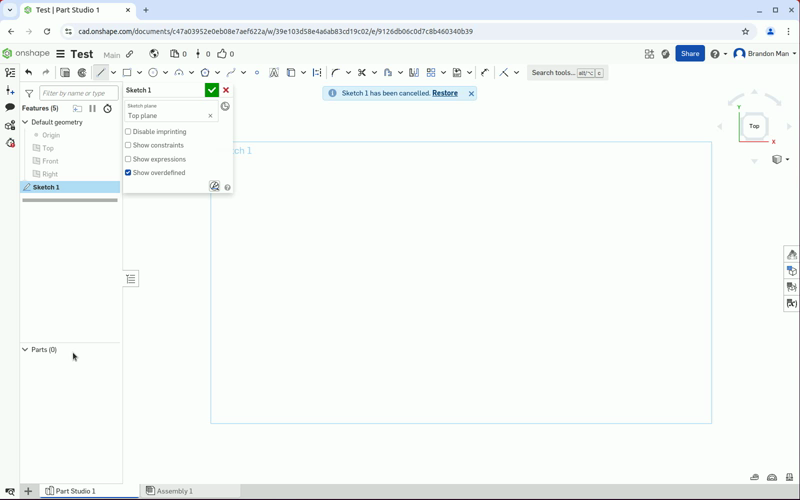
mouse_move(460, 282)
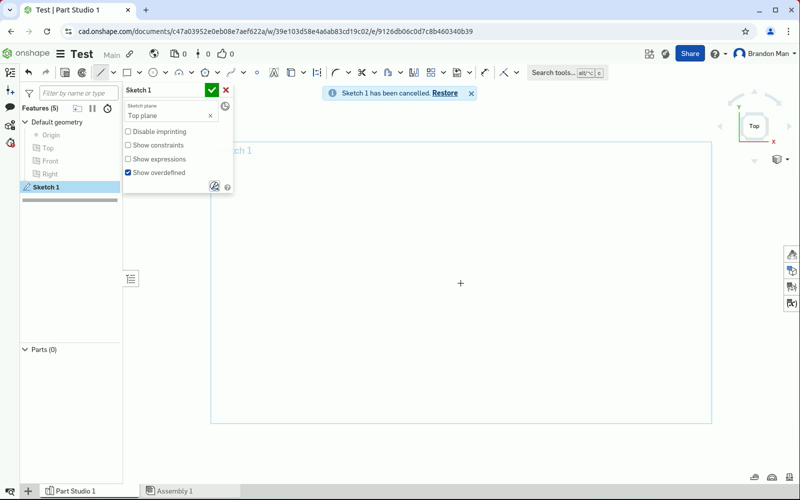
click(460, 282)
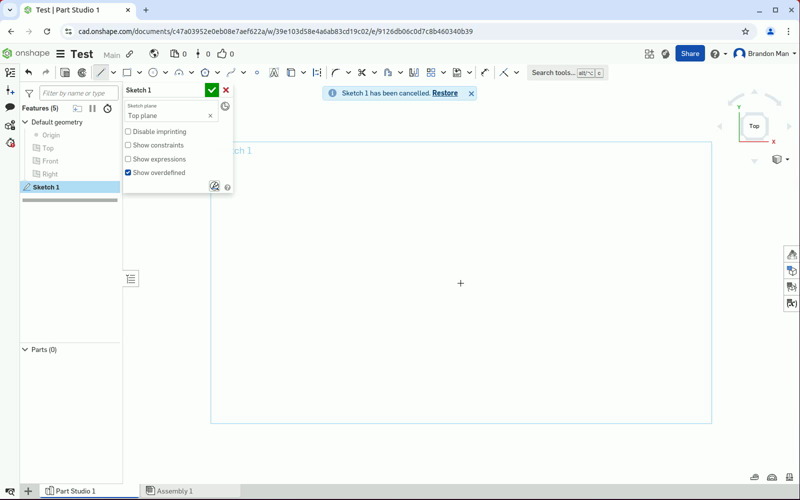
key_up(shift)
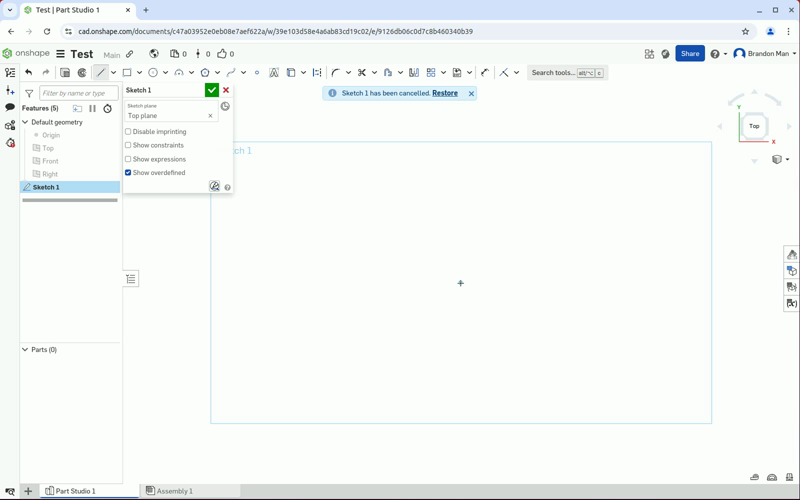
key_down(shift)
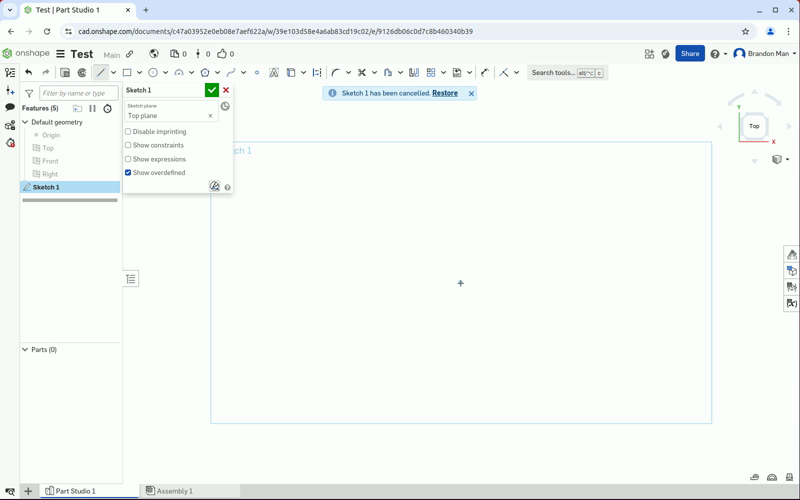
mouse_move(573, 282)
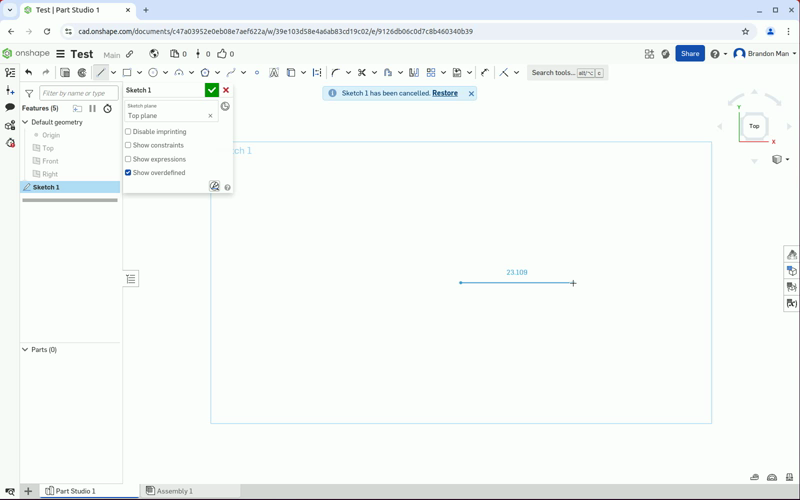
click(573, 282)
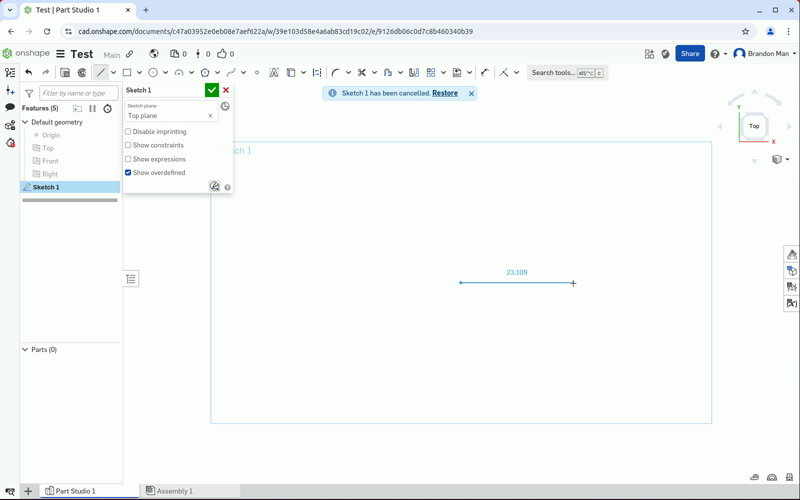
key_up(shift)
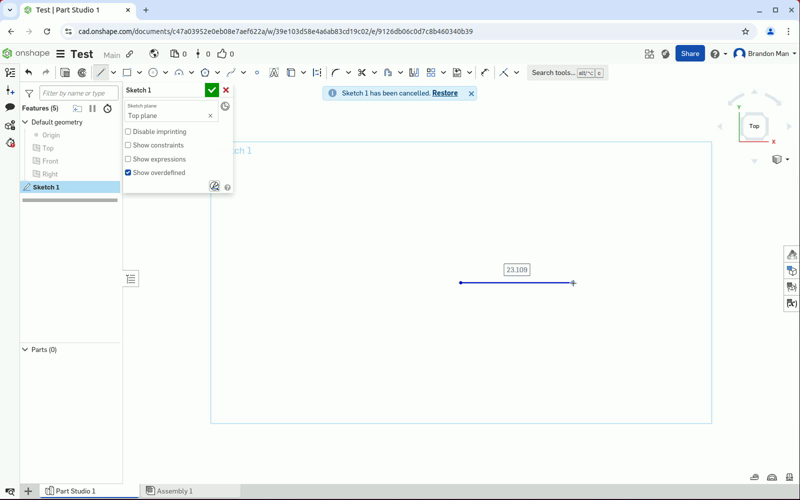
key_down(shift)
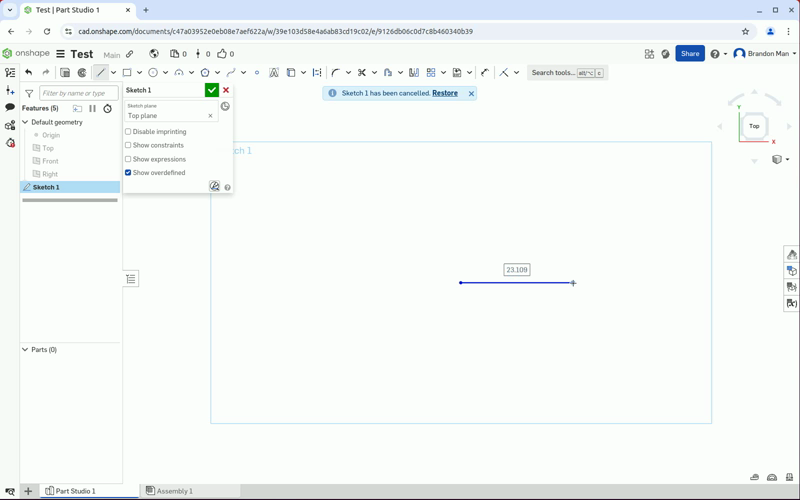
mouse_move(573, 170)
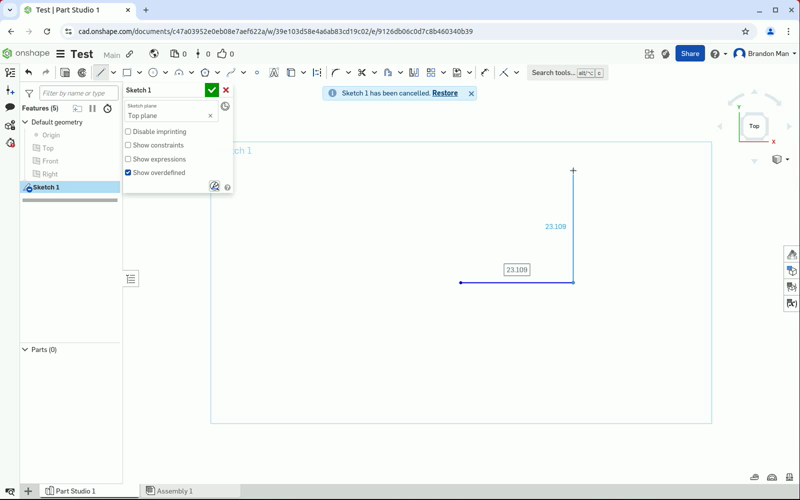
click(573, 170)
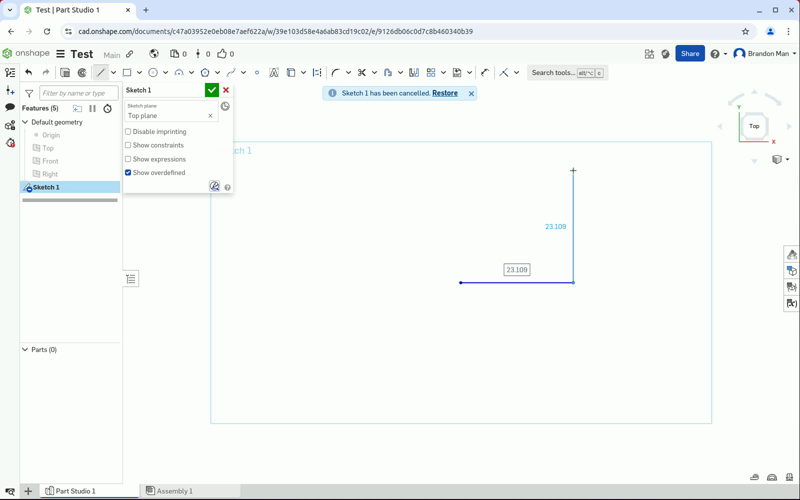
key_up(shift)
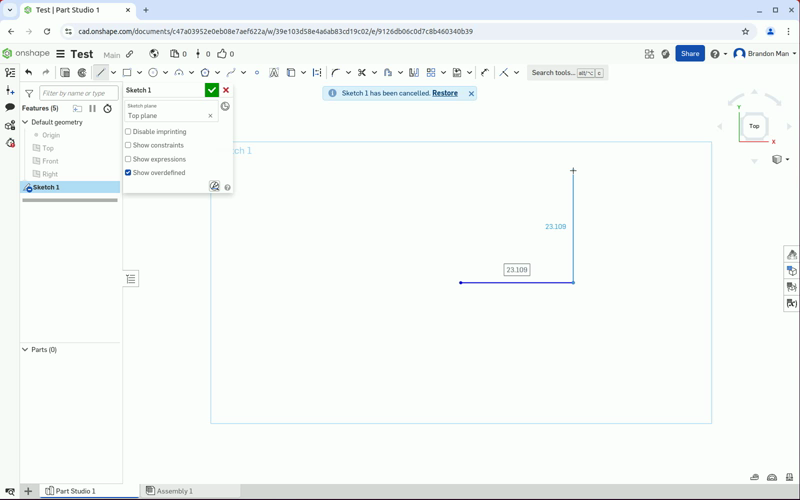
key_down(shift)
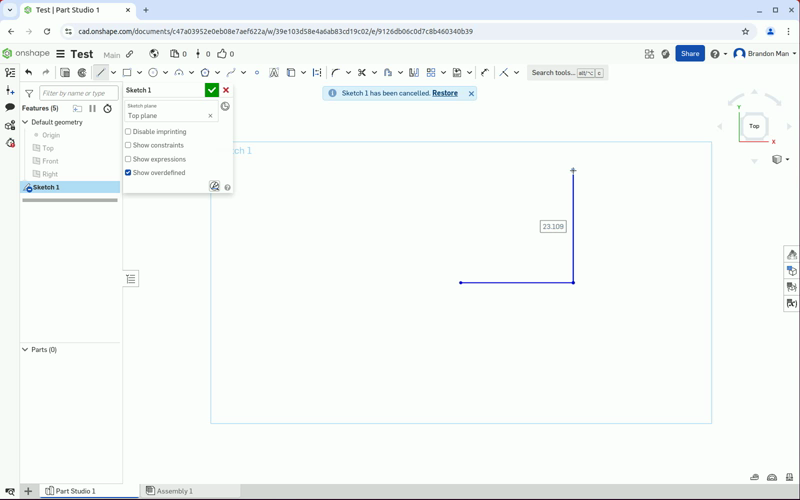
mouse_move(460, 170)
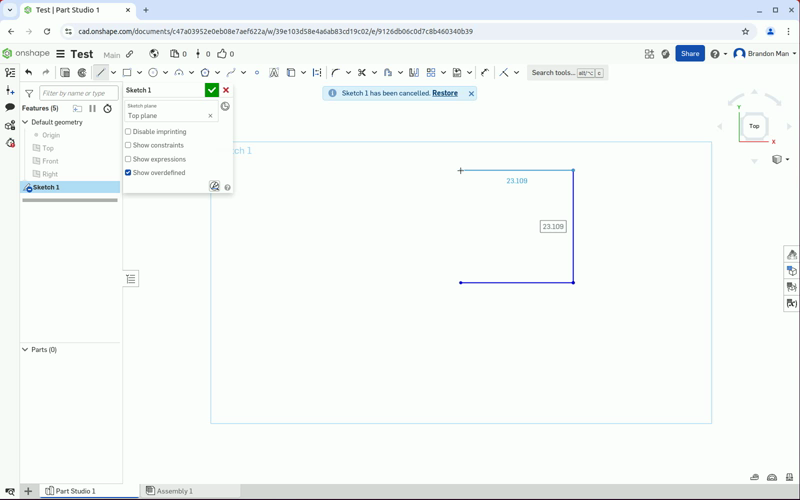
click(460, 170)
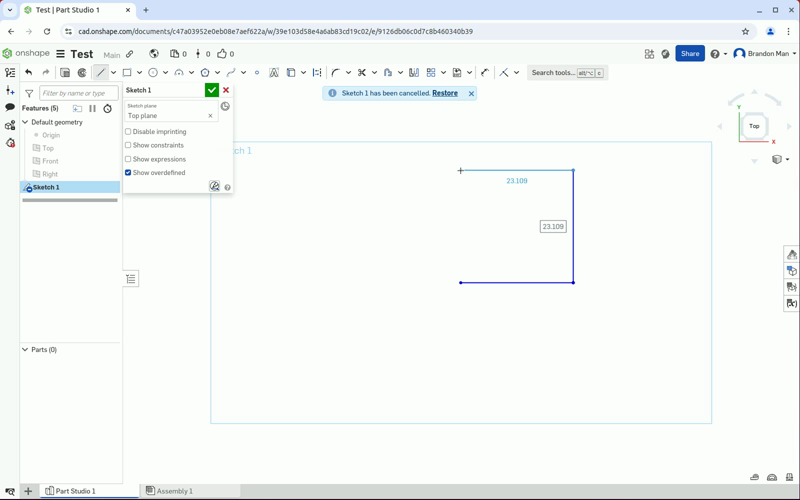
key_up(shift)
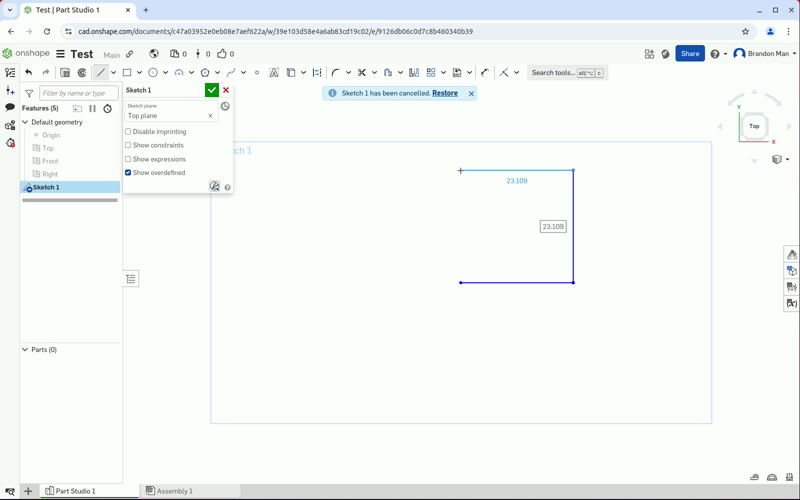
key_down(shift)
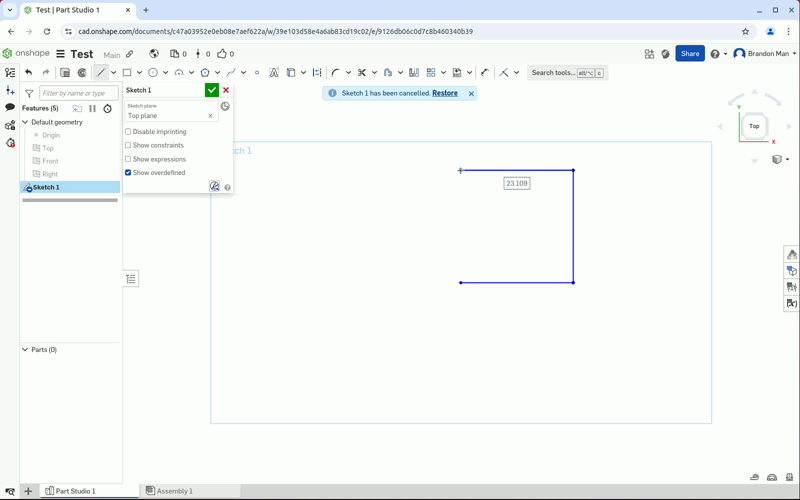
mouse_move(460, 282)
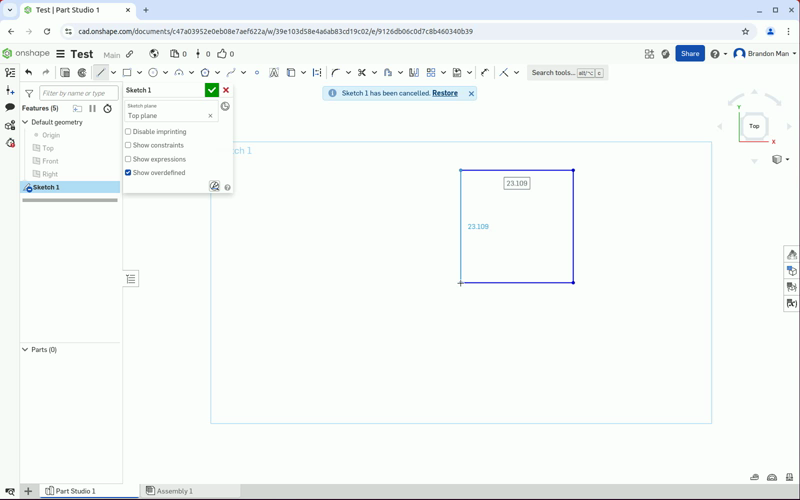
key_up(shift)
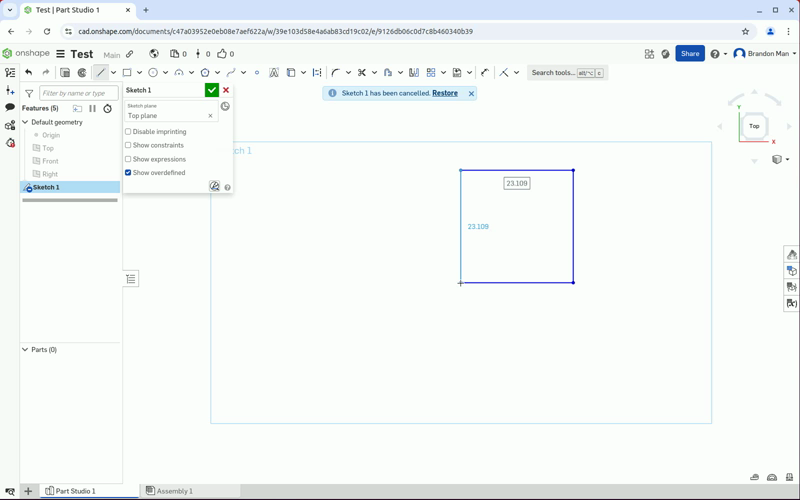
click(460, 282)
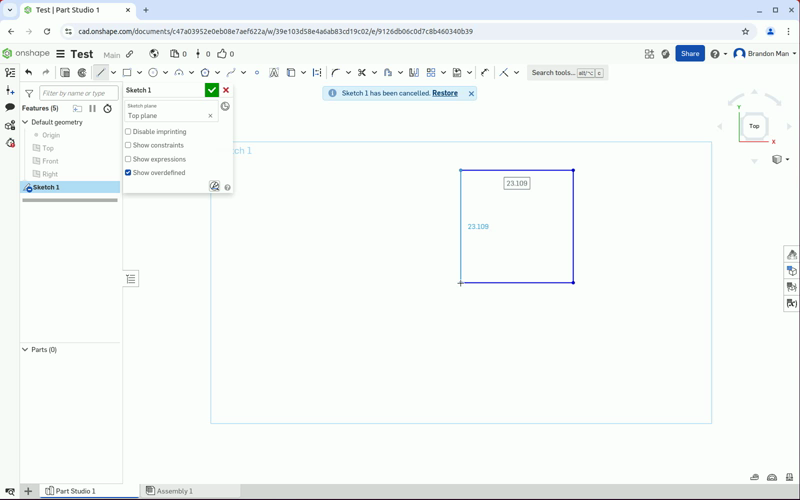
key(esc)
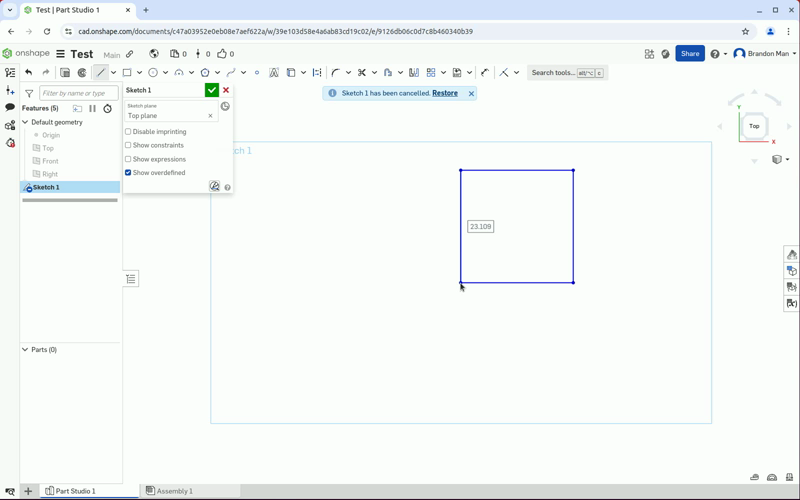
key(c)
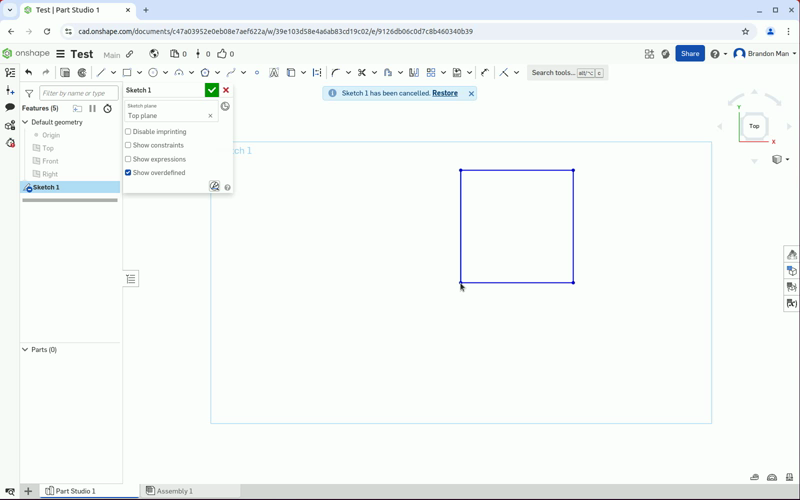
key_down(shift)
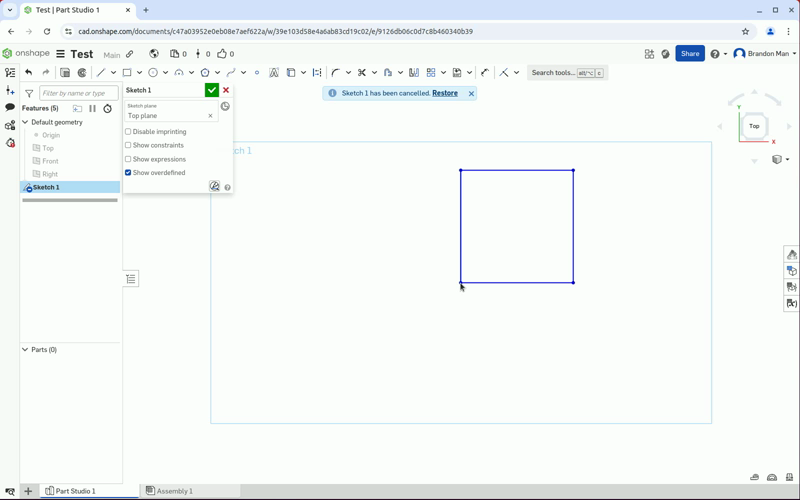
mouse_move(517, 226)
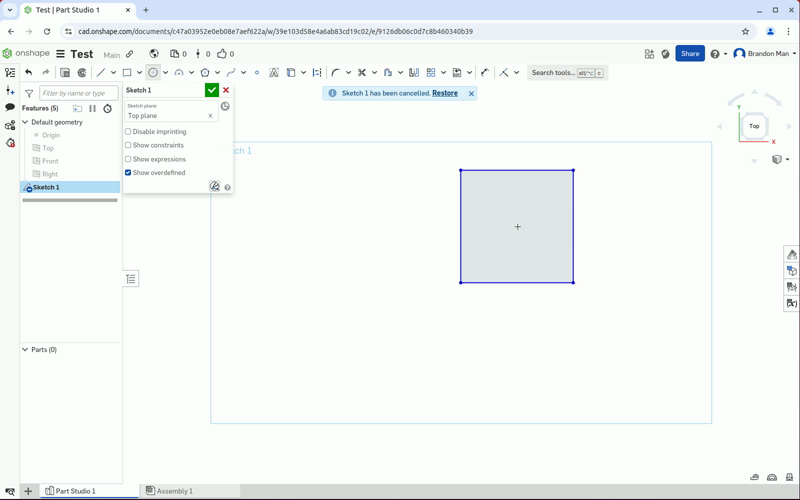
click(517, 226)
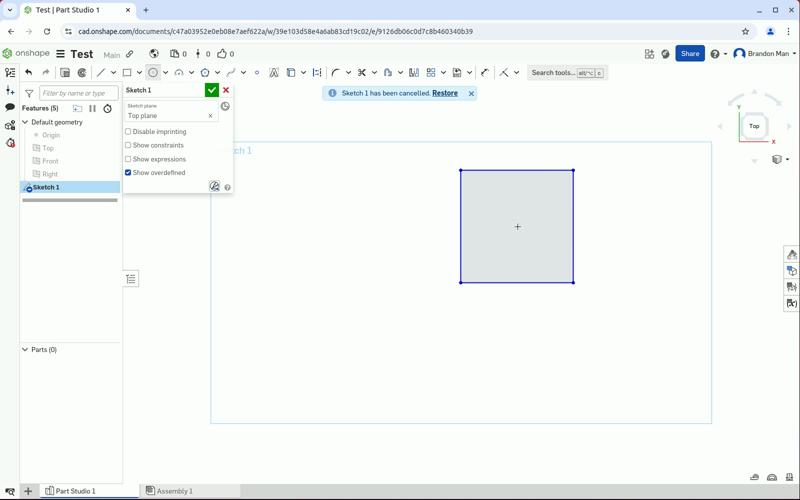
key_up(shift)
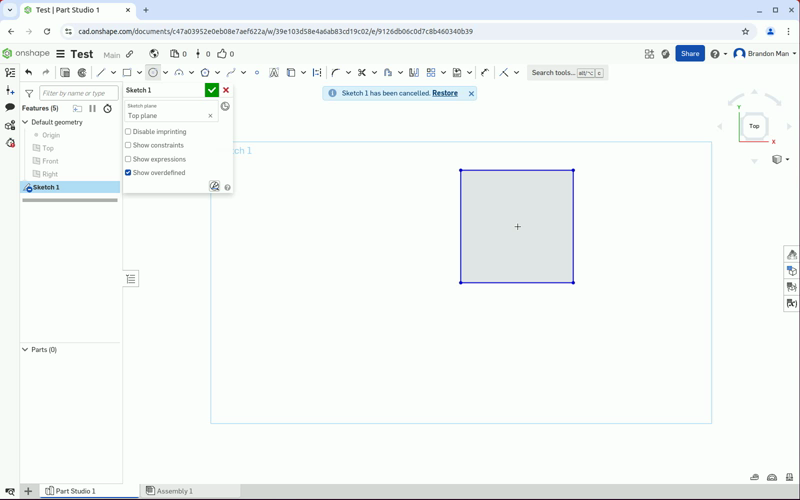
mouse_move(528, 226)
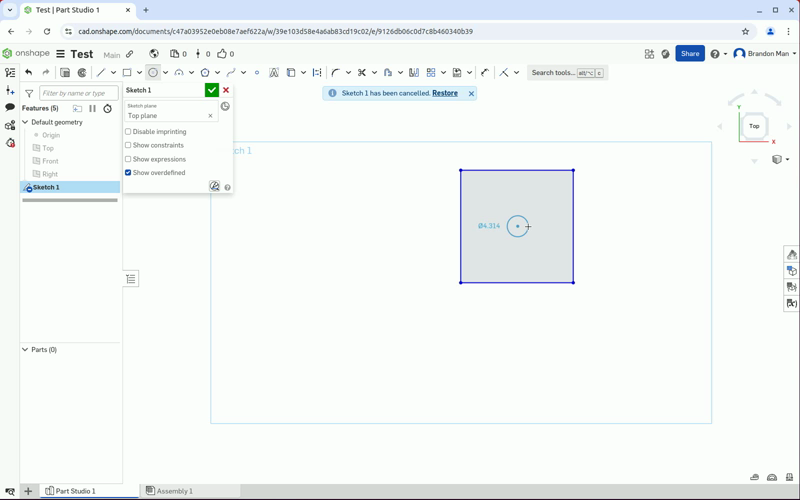
click(528, 226)
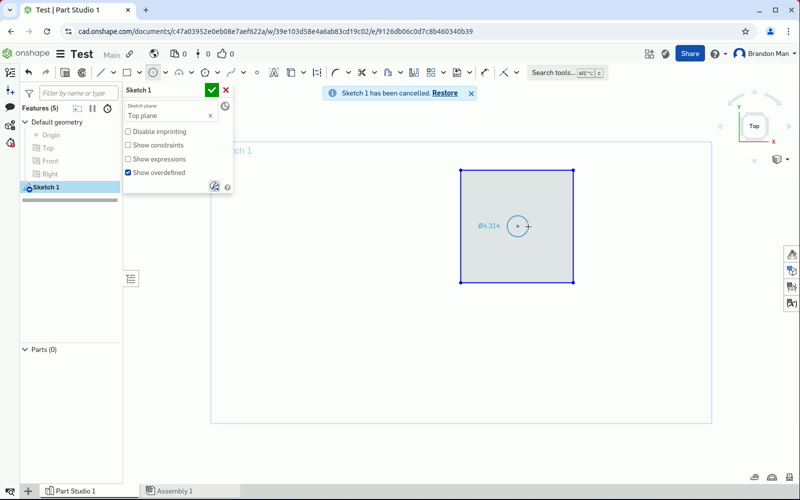
key(esc)
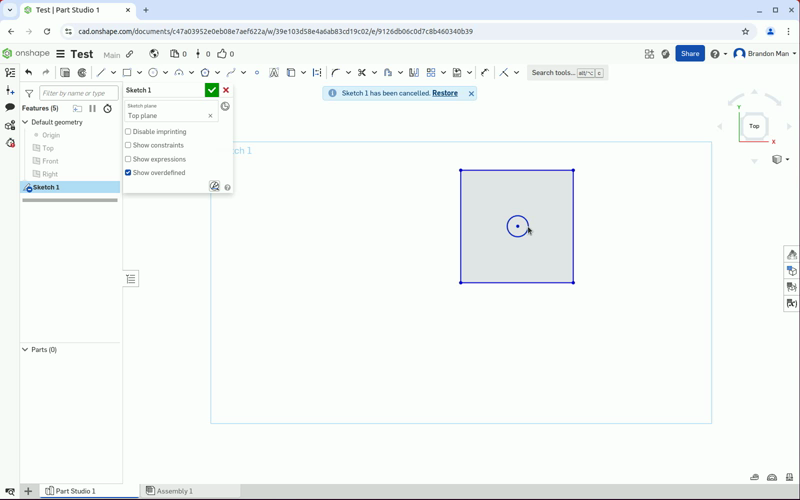
mouse_move(559, 206)
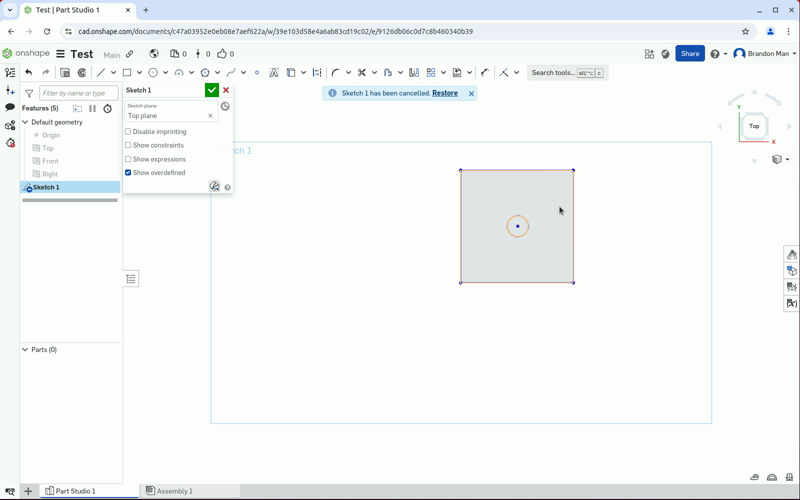
click(559, 206)
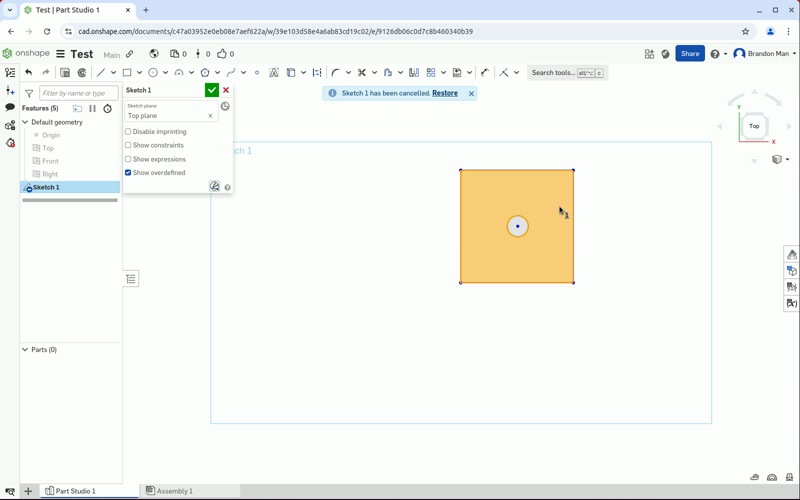
mouse_move(73, 352)
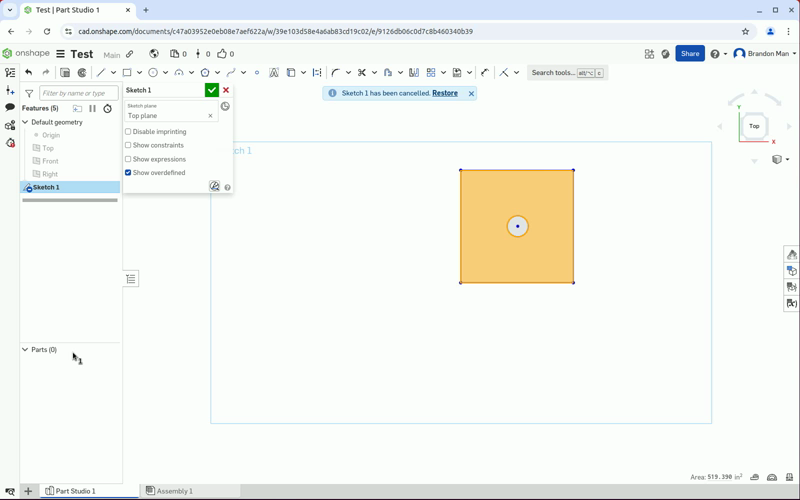
key(shift+y)
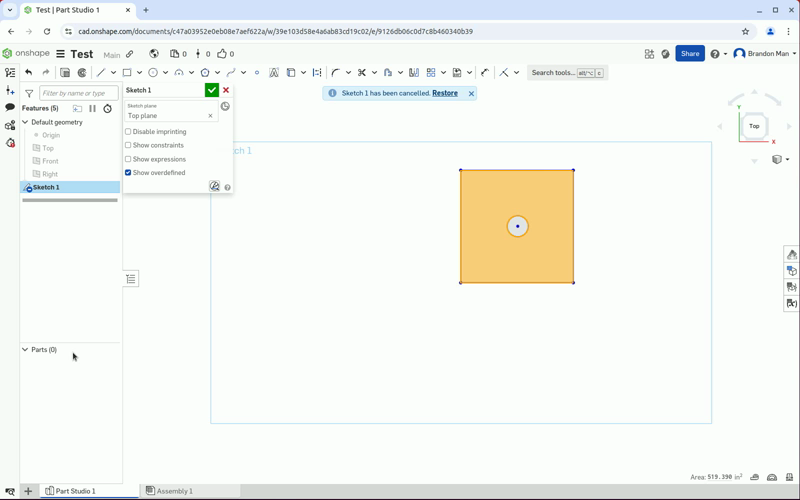
key(shift+e)
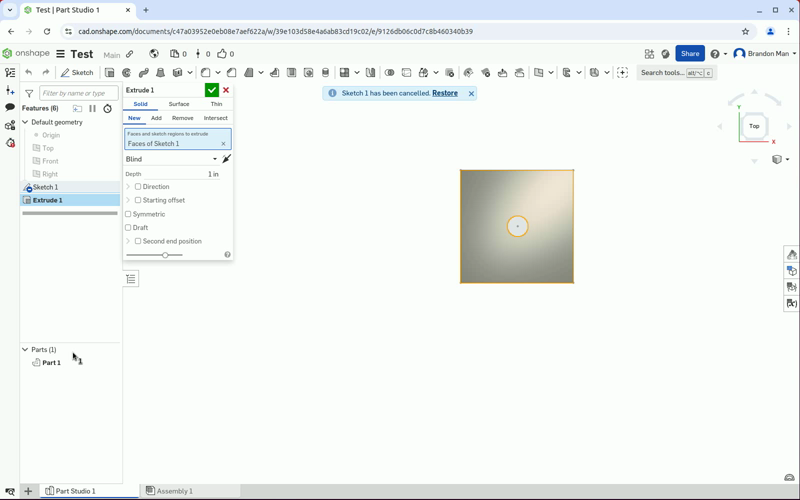
mouse_move(143, 106)
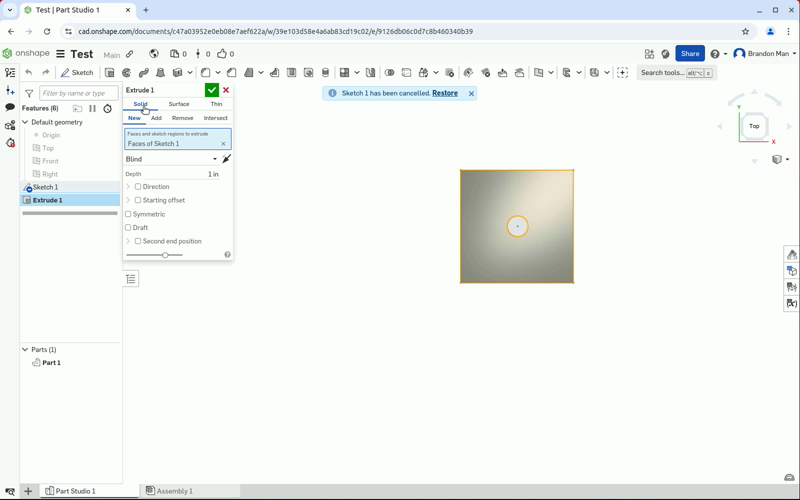
click(143, 106)
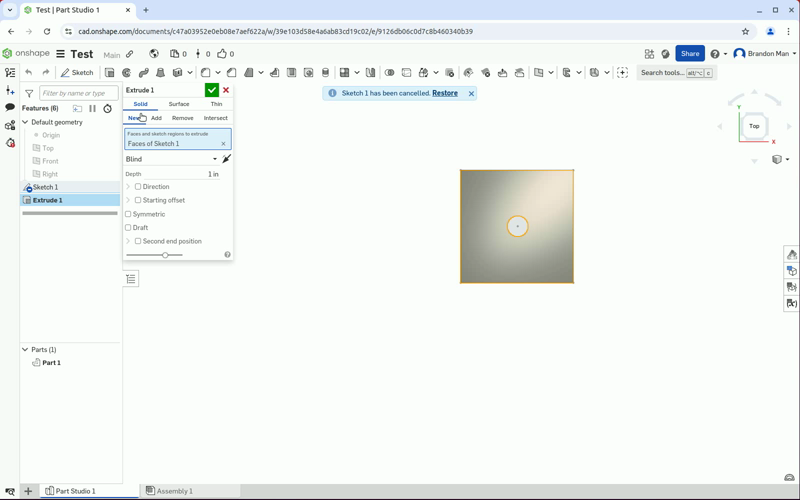
mouse_move(137, 120)
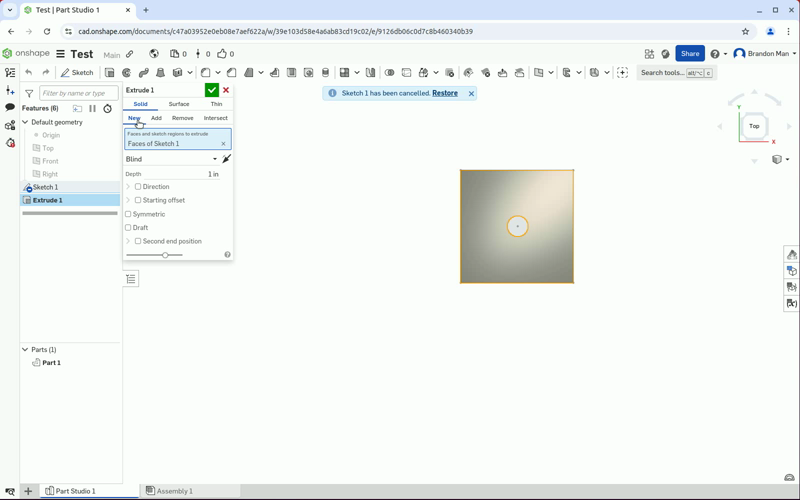
click(137, 120)
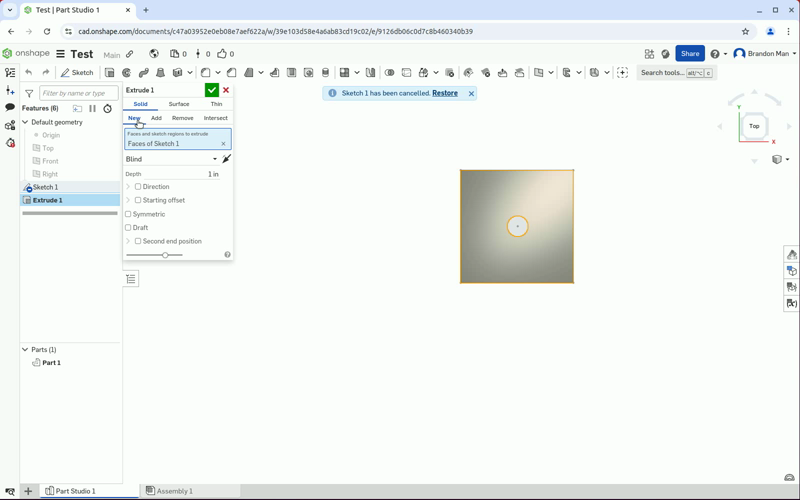
key(tab, 4)
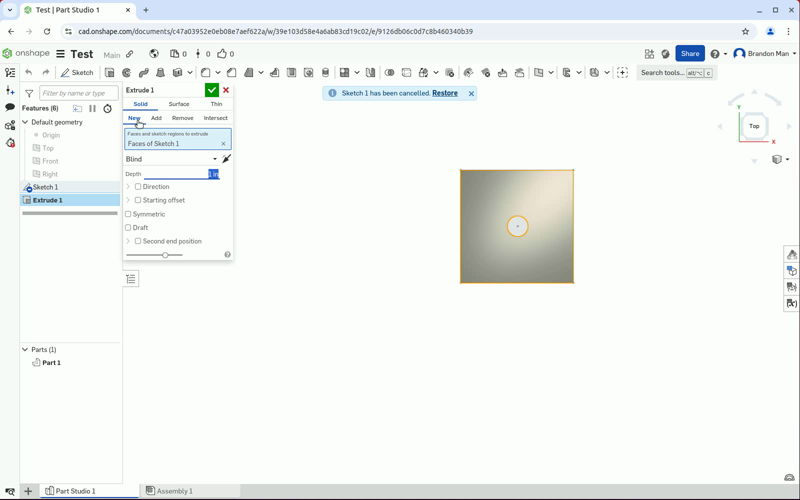
text(2.889)
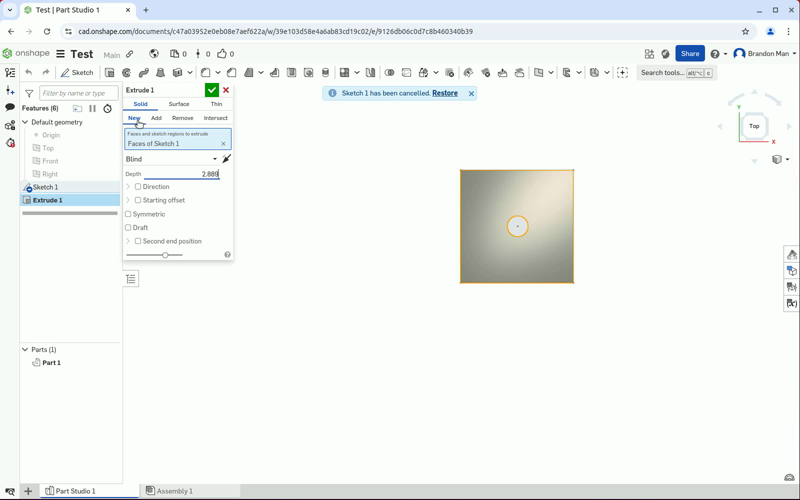
key(enter)
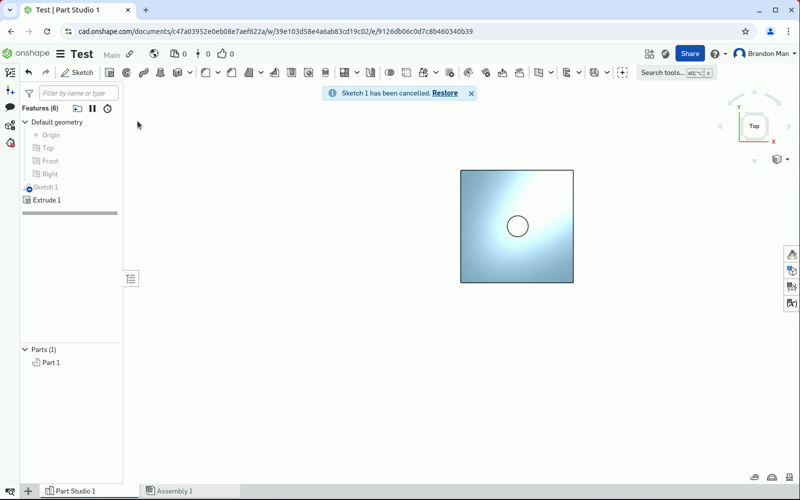
key(shift+h)
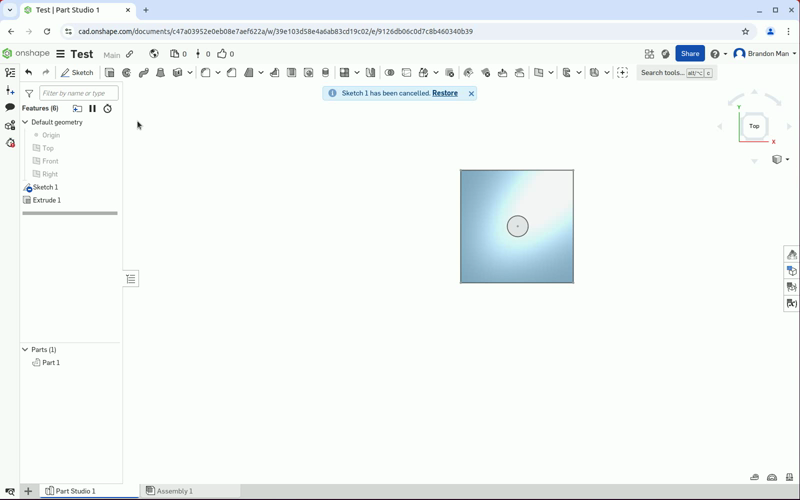
key(shift+h)
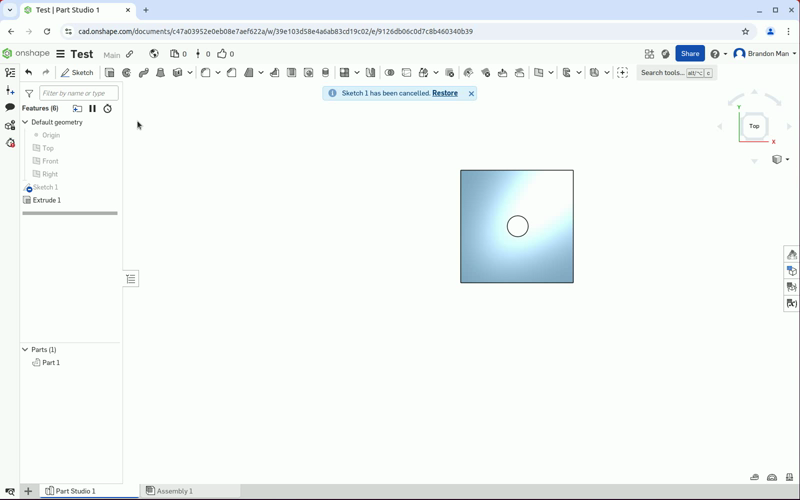
mouse_move(73, 189)
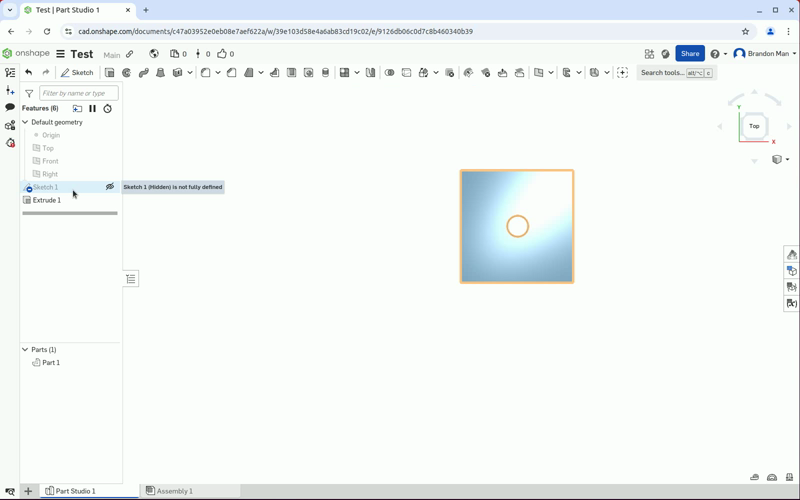
click(73, 189)
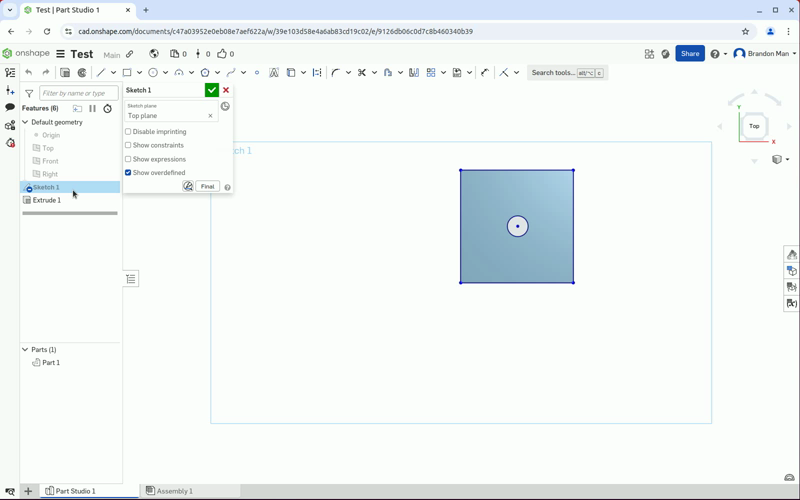
mouse_move(229, 92)
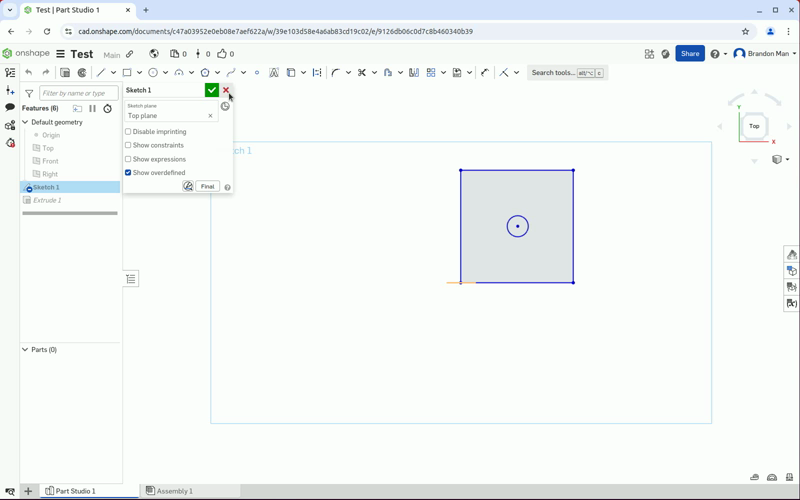
click(229, 92)
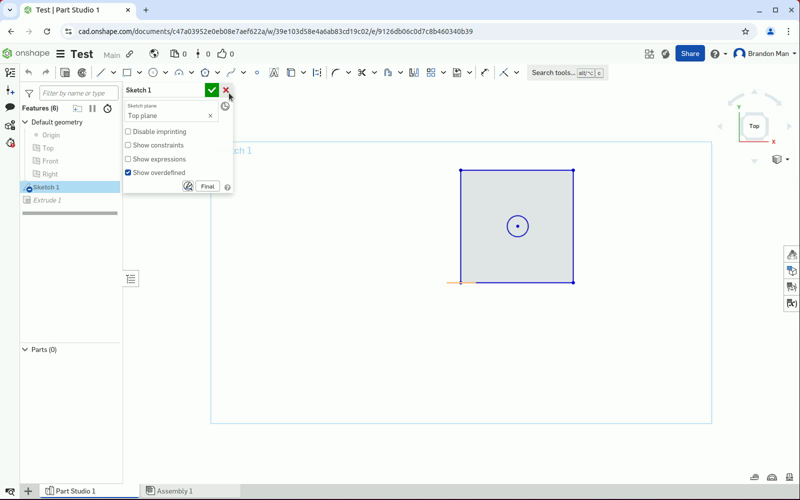
key(shift+s)
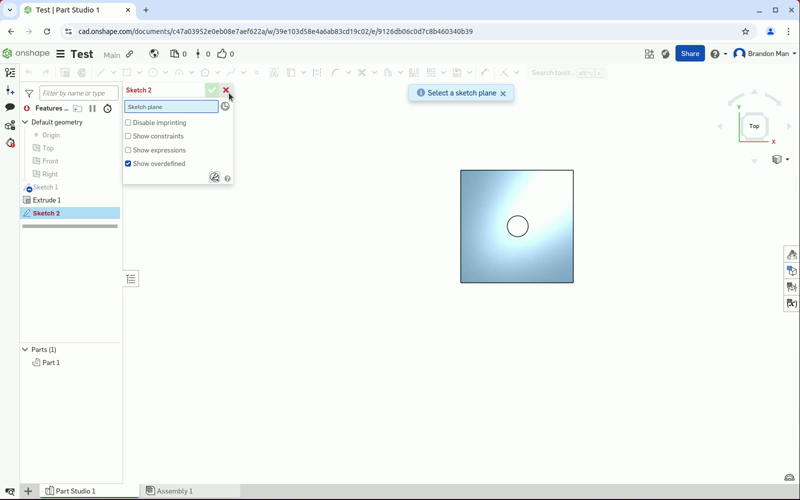
mouse_move(73, 150)
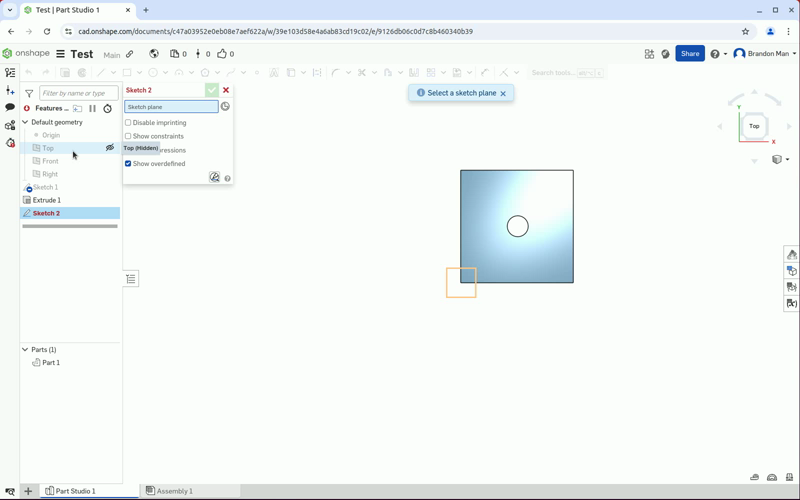
click(73, 150)
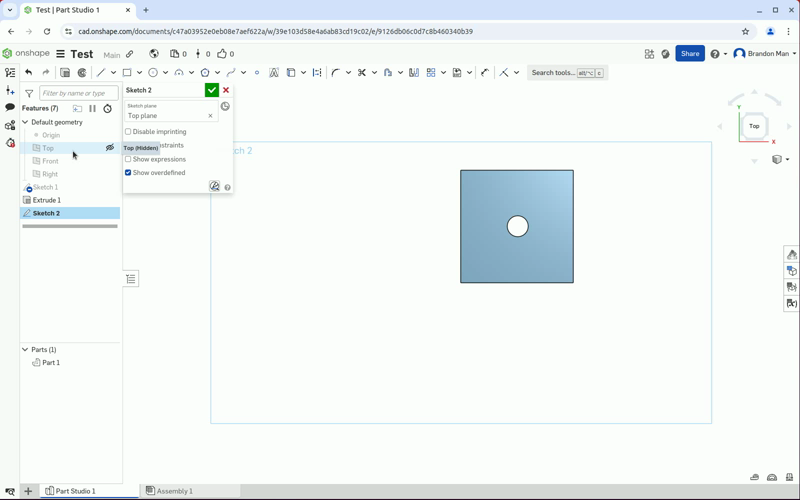
mouse_move(73, 352)
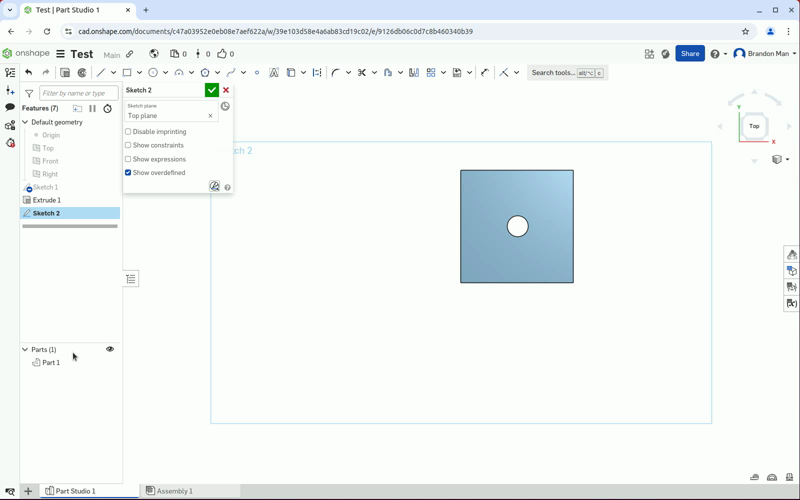
key(y)
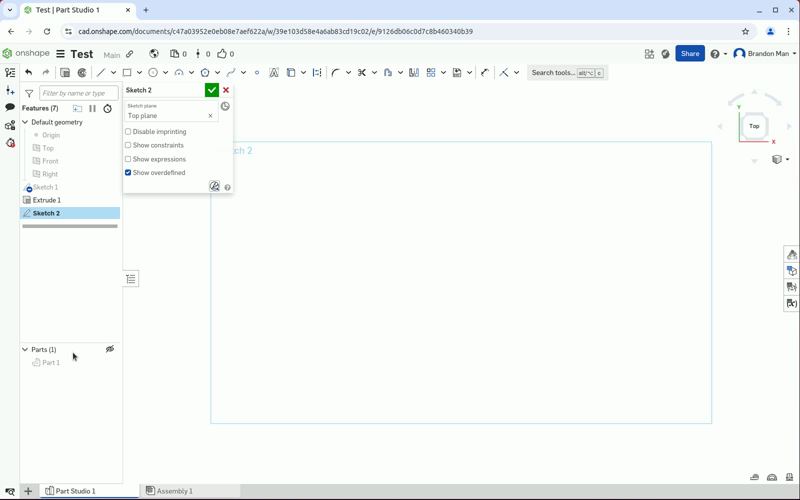
key(c)
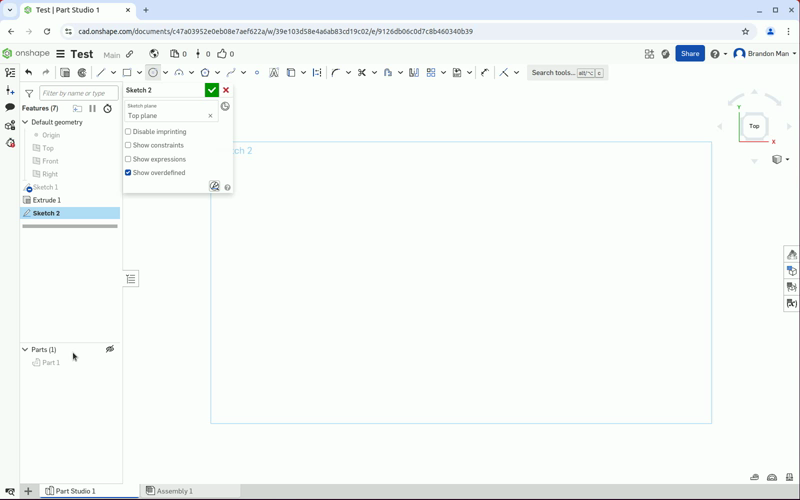
key_down(shift)
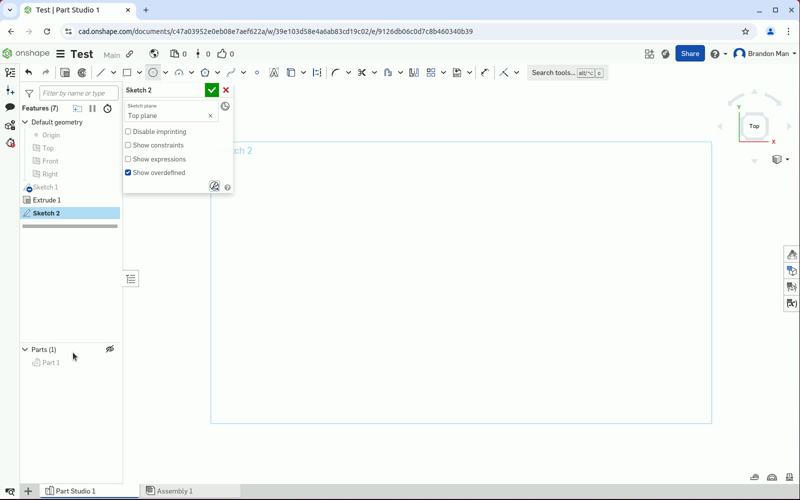
mouse_move(517, 226)
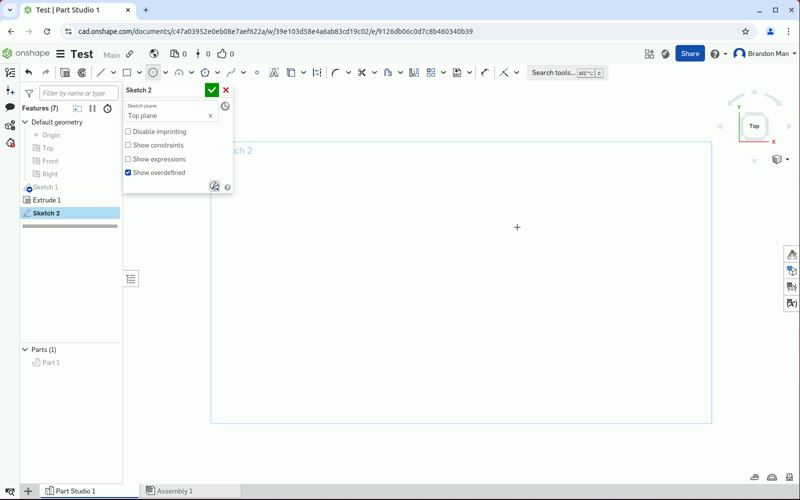
click(517, 226)
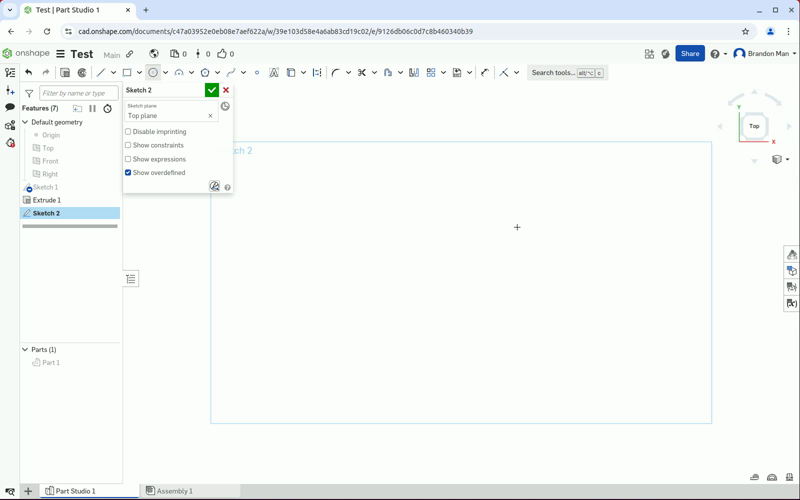
key_up(shift)
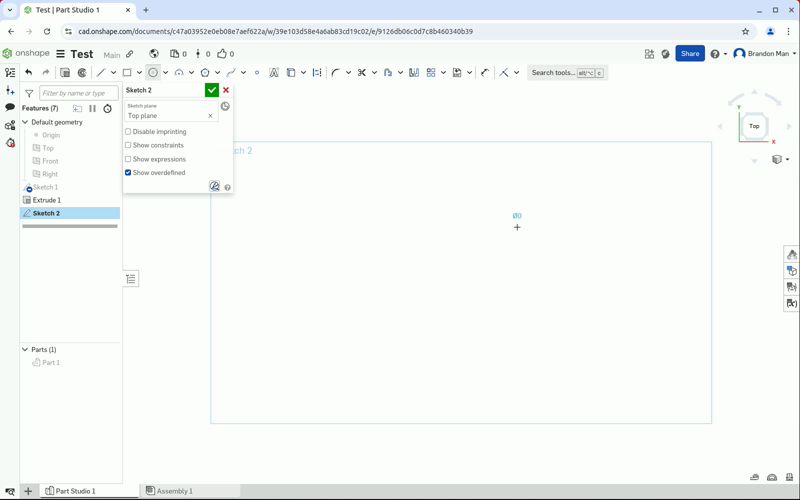
mouse_move(527, 226)
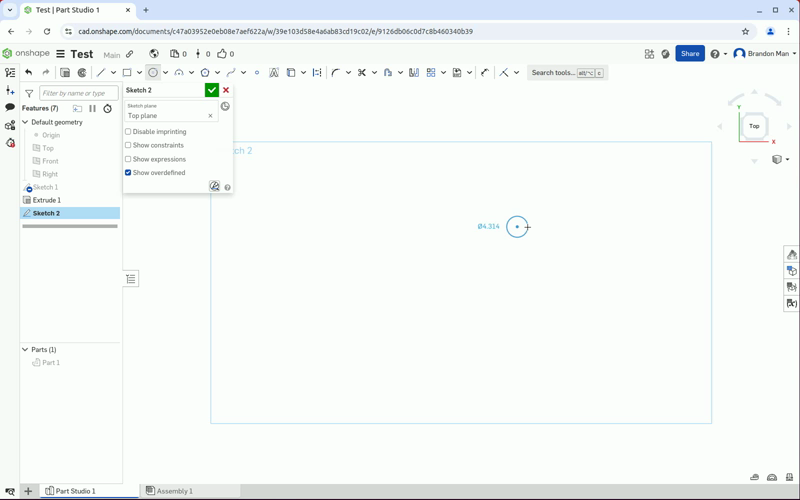
click(527, 226)
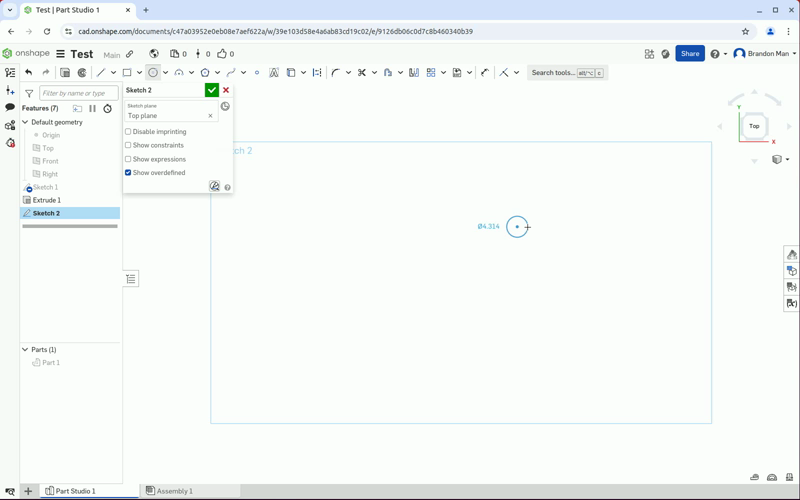
key(esc)
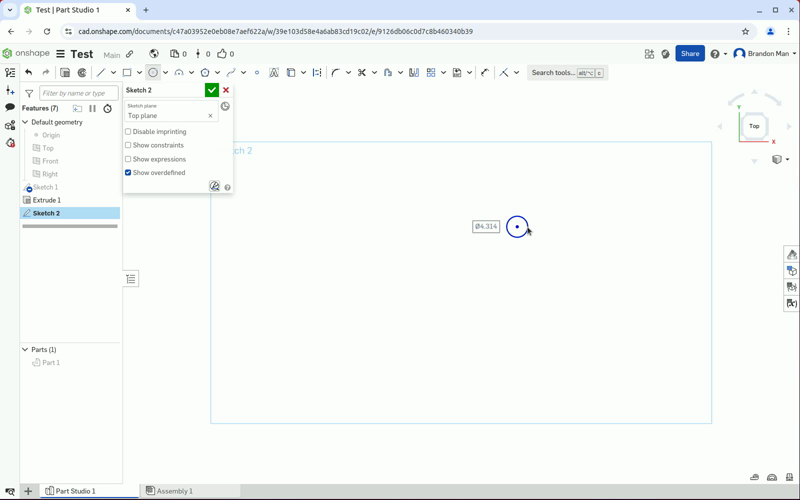
key(c)
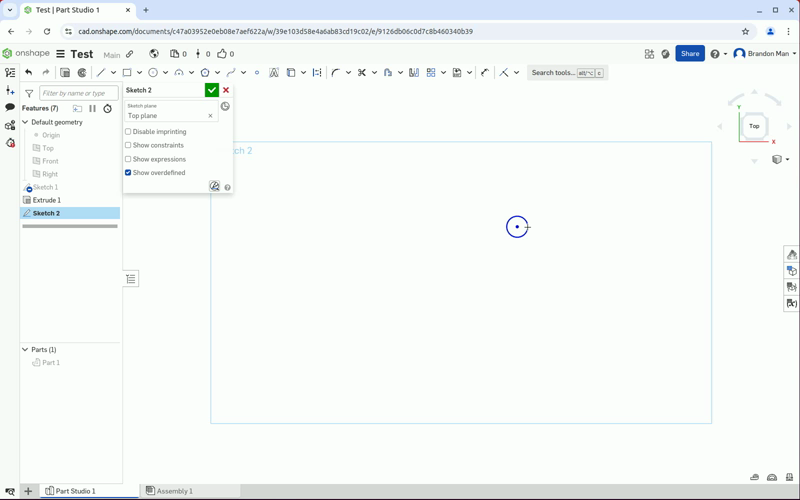
key_down(shift)
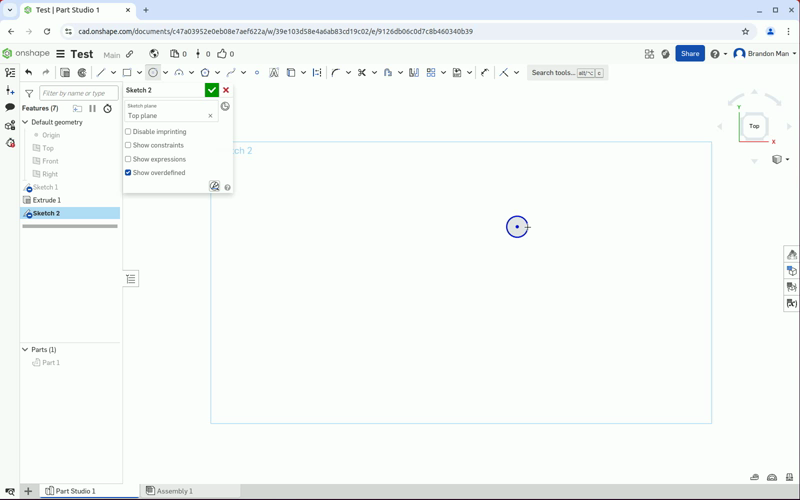
mouse_move(517, 226)
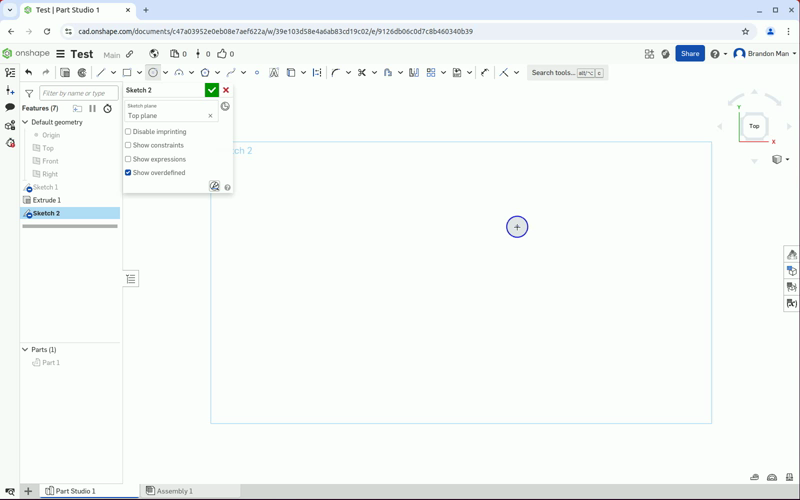
click(517, 226)
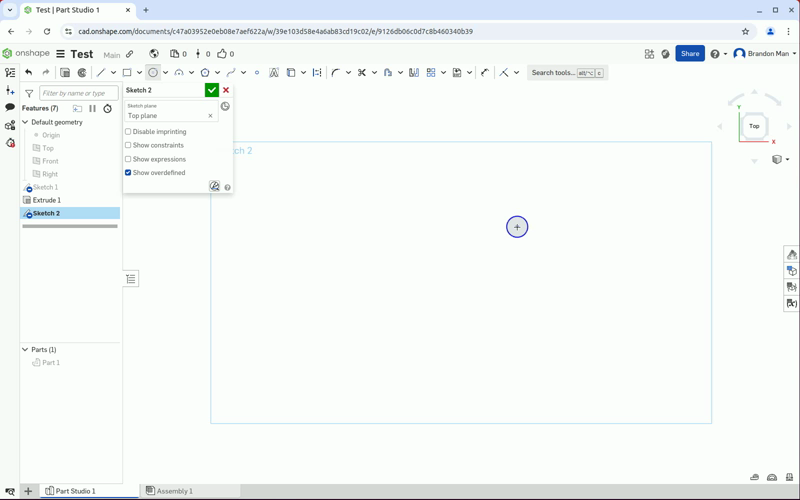
key_up(shift)
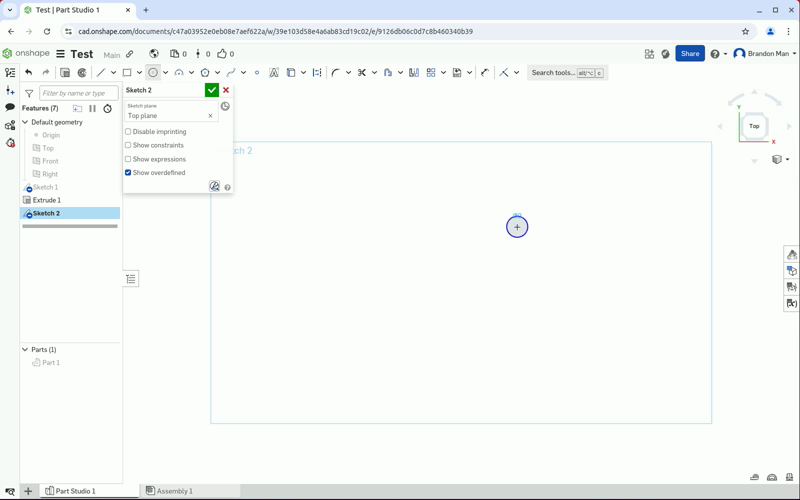
mouse_move(520, 226)
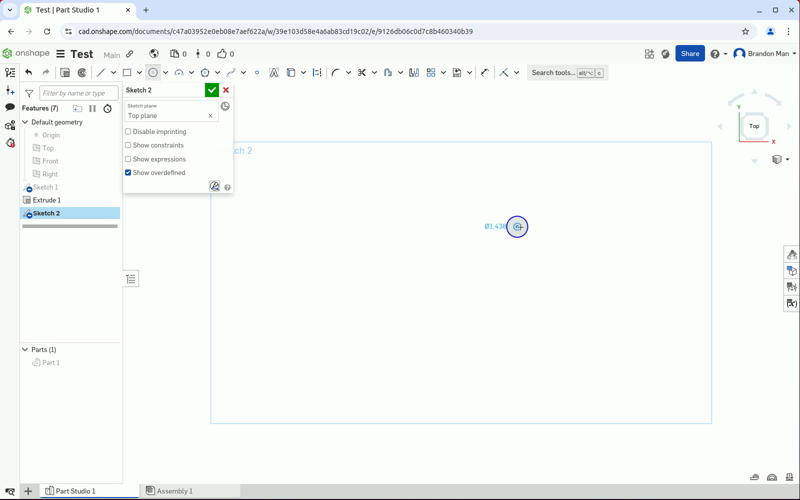
scroll(6)
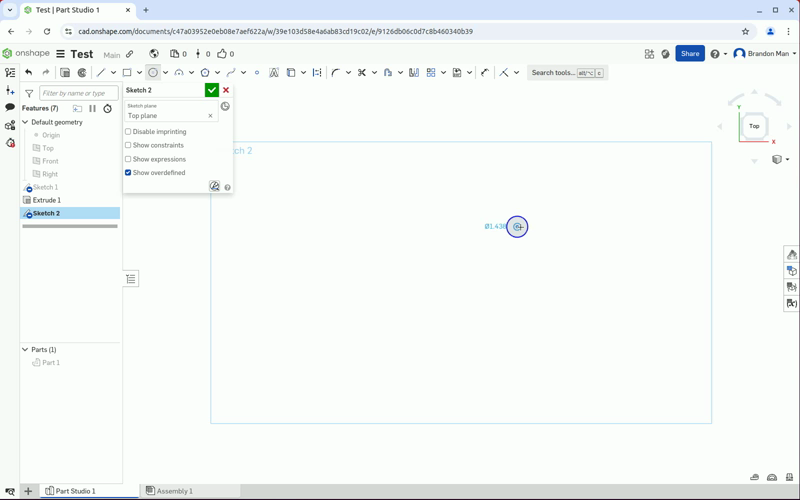
scroll(6)
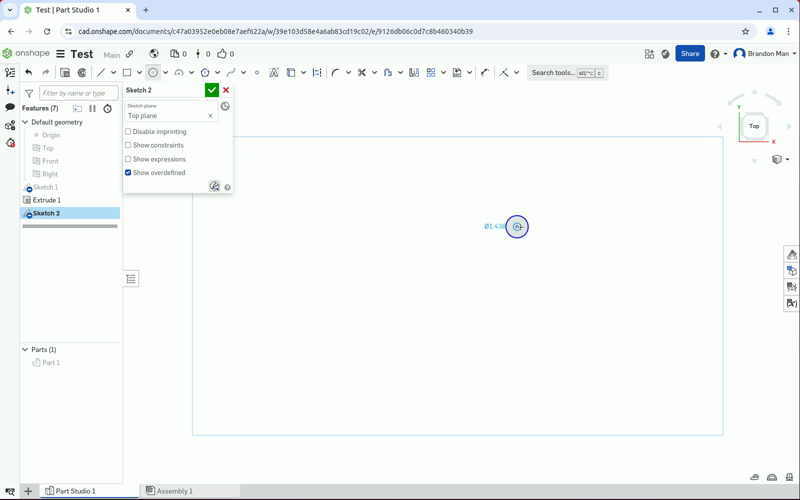
scroll(6)
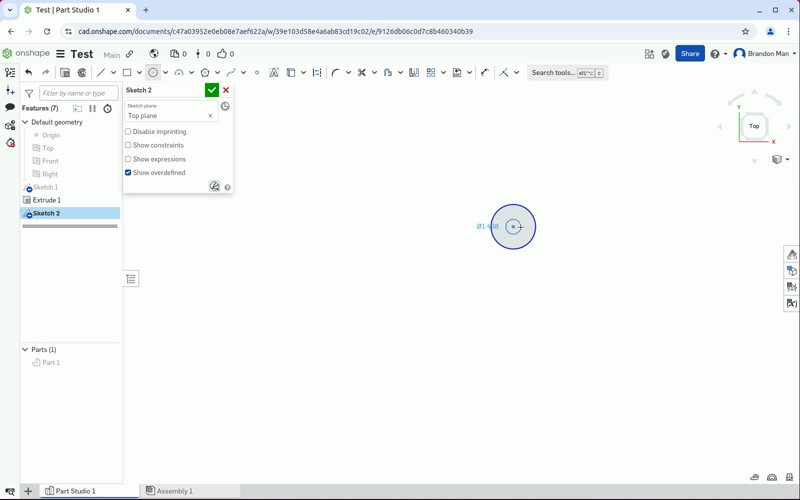
scroll(6)
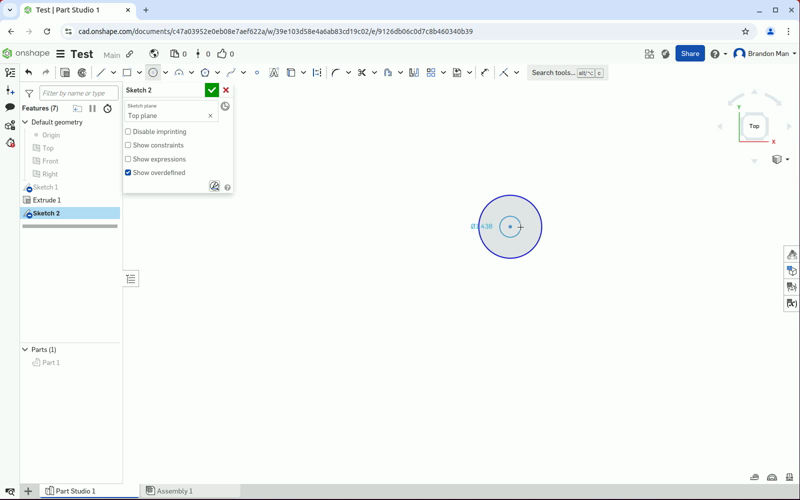
scroll(6)
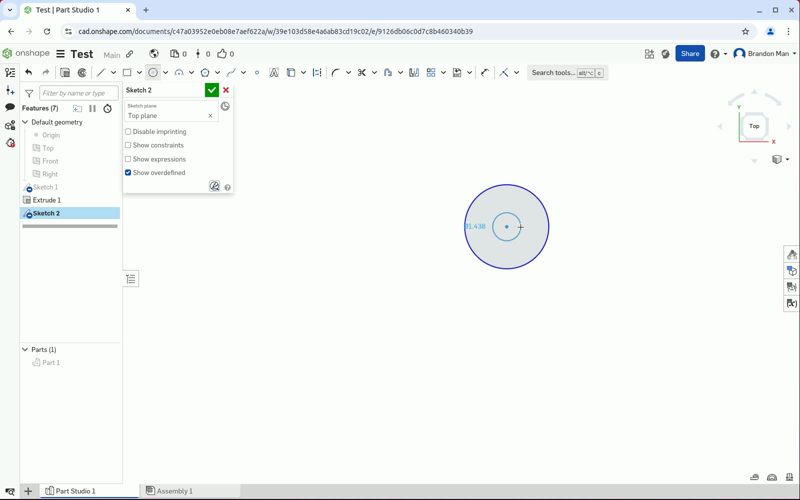
scroll(6)
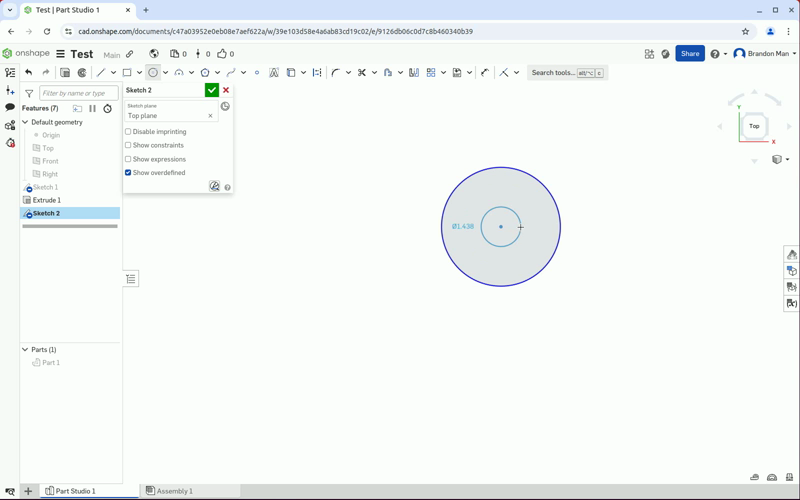
scroll(6)
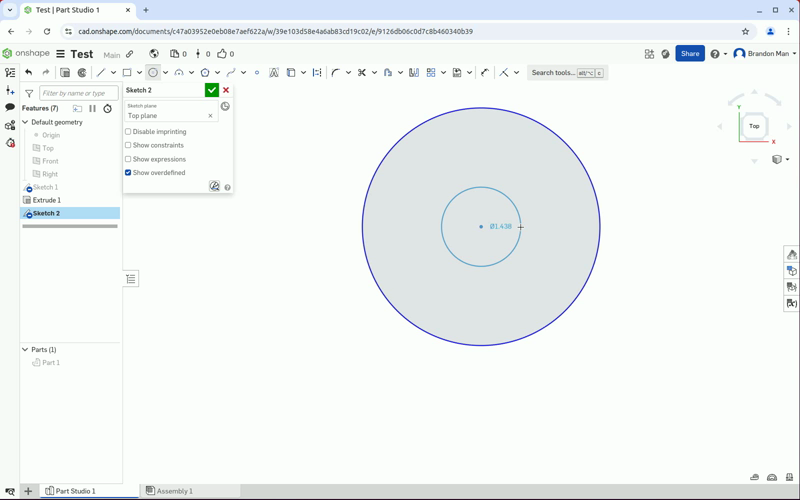
click(520, 226)
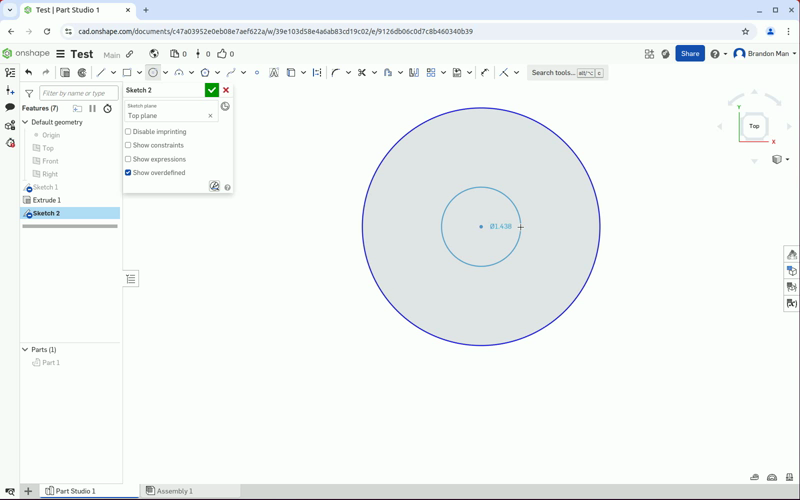
scroll(-6)
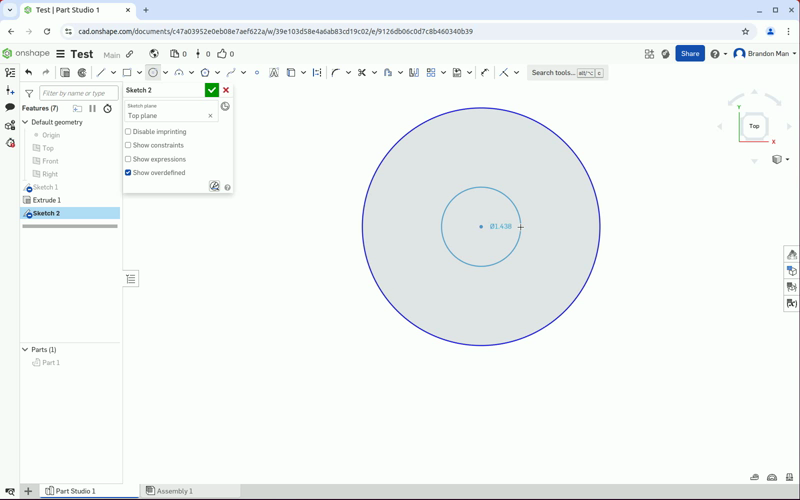
scroll(-6)
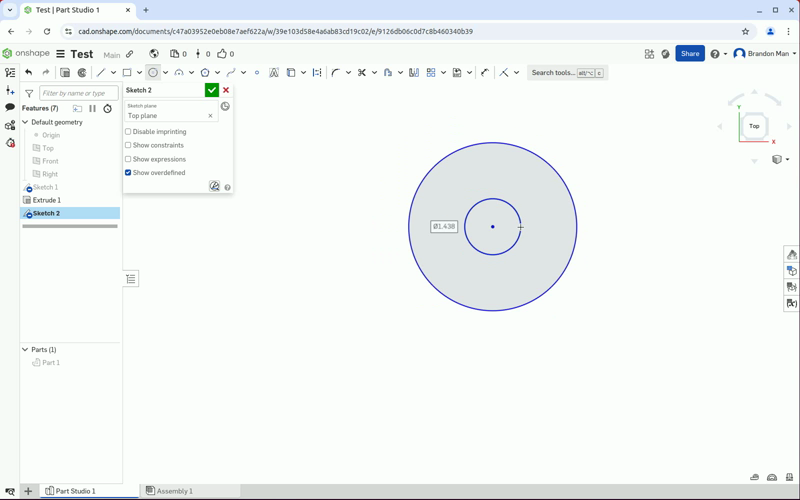
scroll(-6)
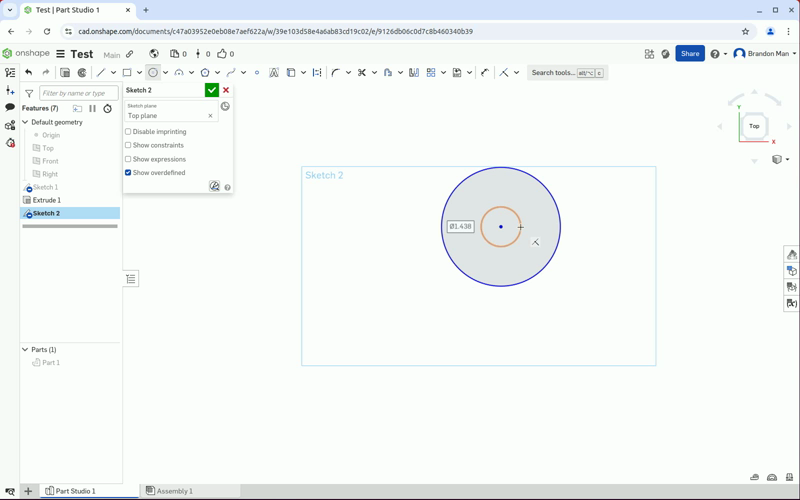
scroll(-6)
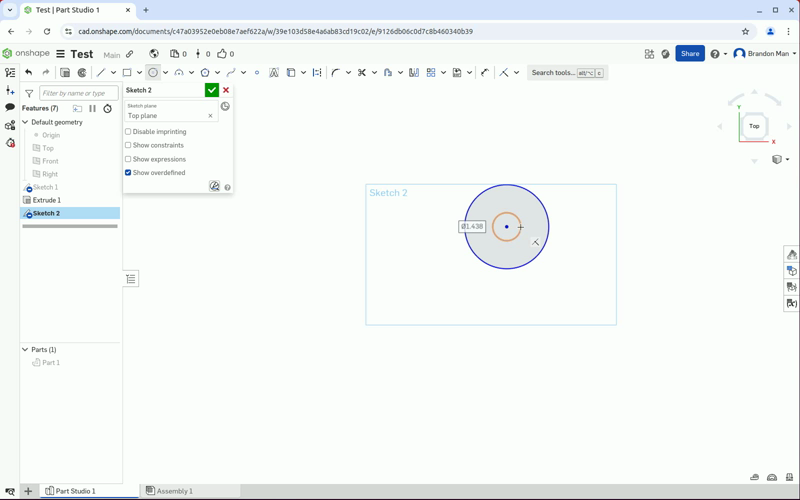
scroll(-6)
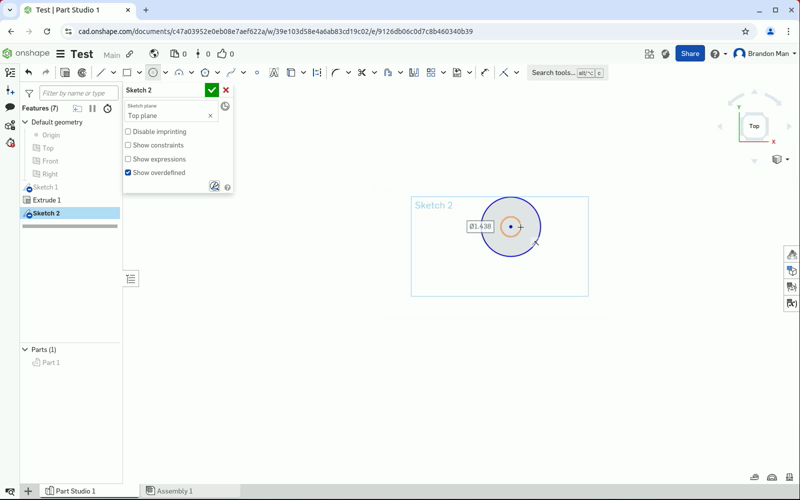
scroll(-6)
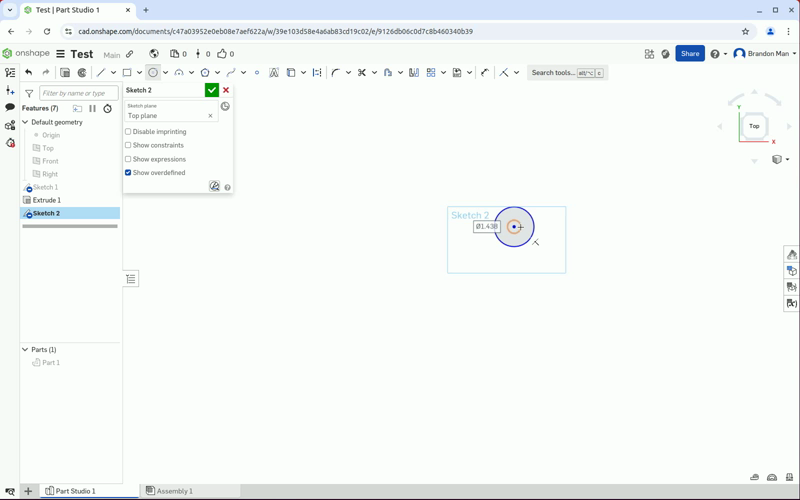
scroll(-6)
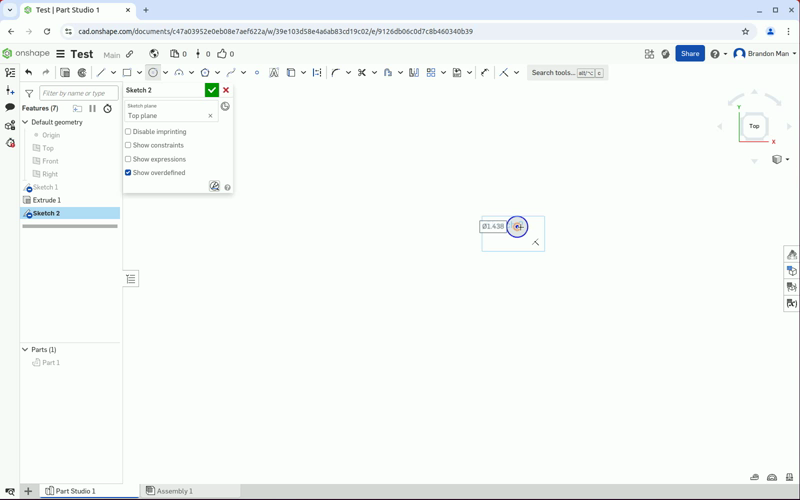
key(esc)
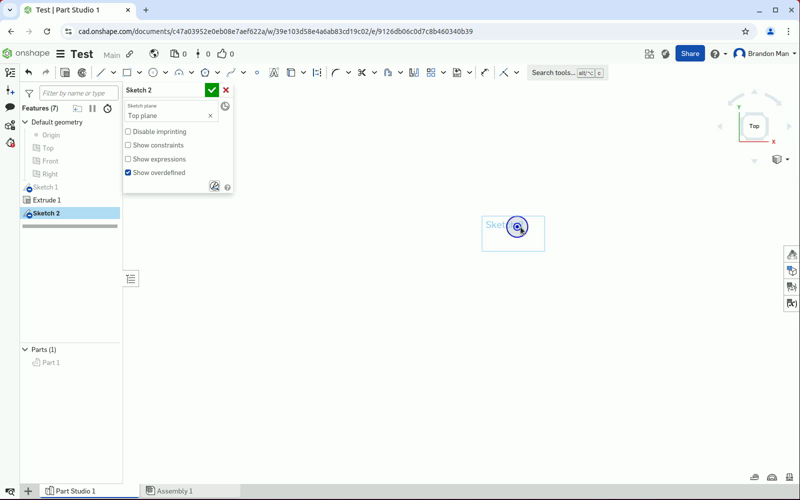
mouse_move(513, 219)
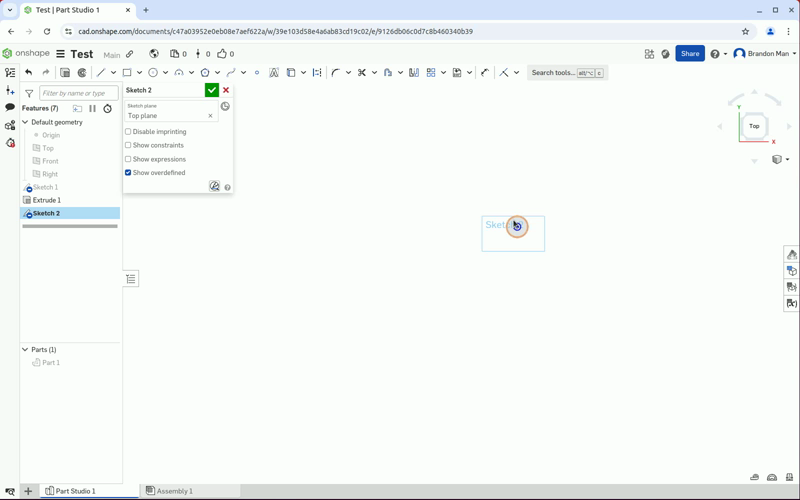
scroll(6)
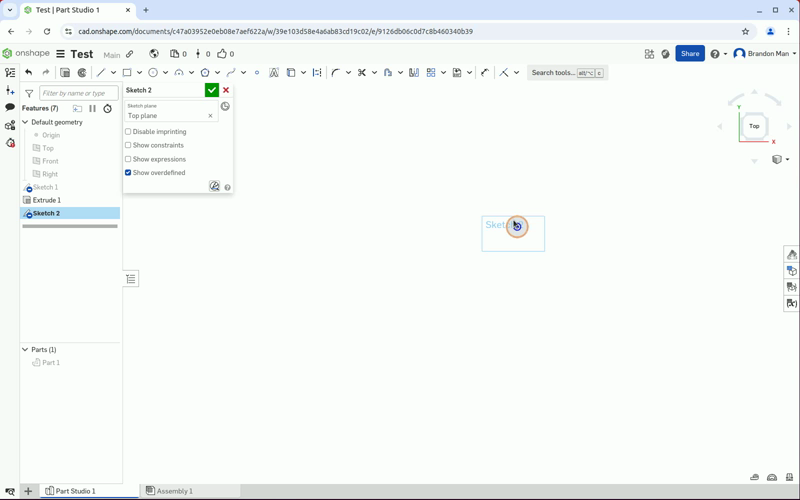
scroll(6)
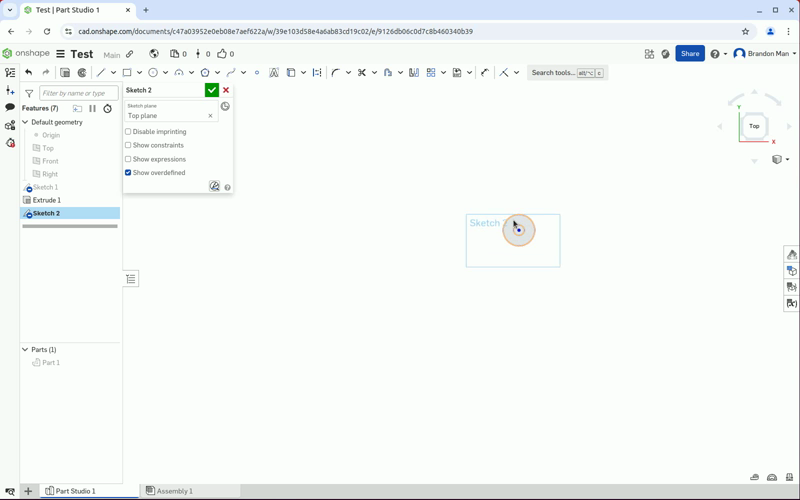
scroll(6)
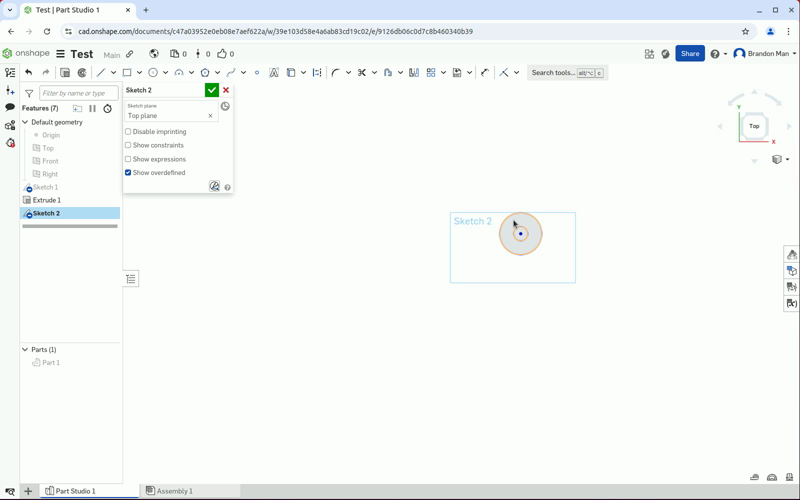
scroll(6)
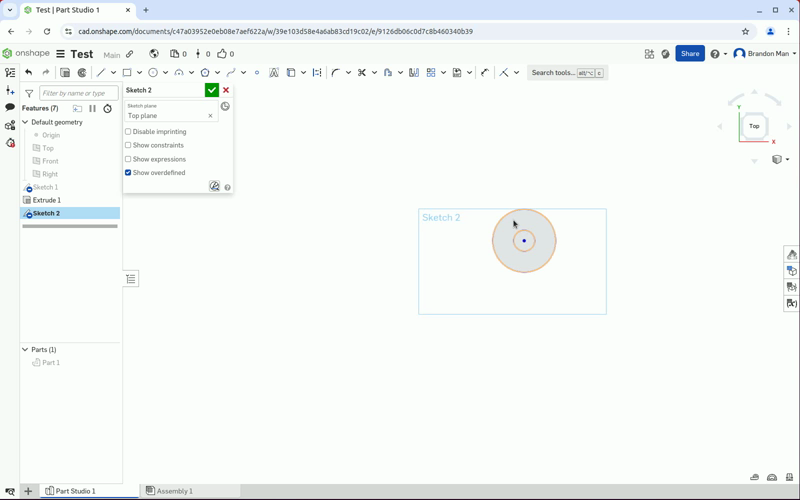
scroll(6)
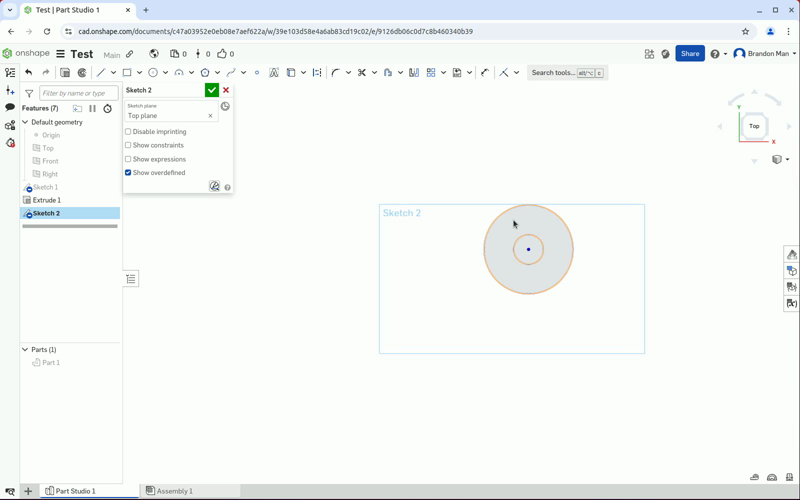
scroll(6)
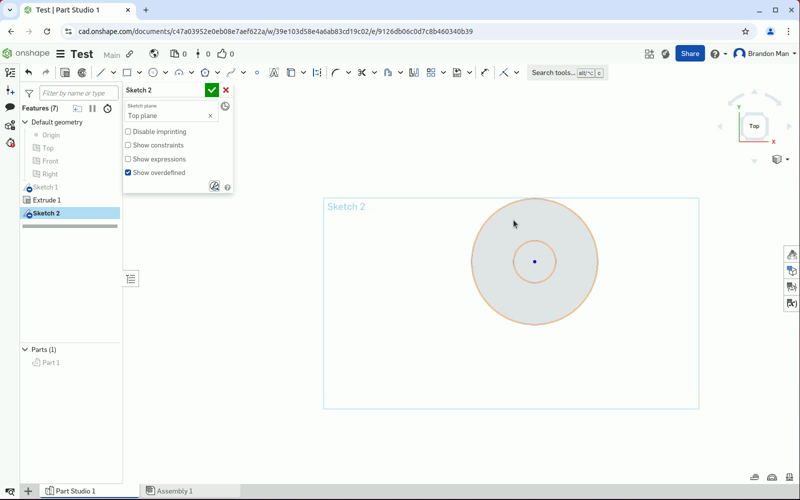
scroll(6)
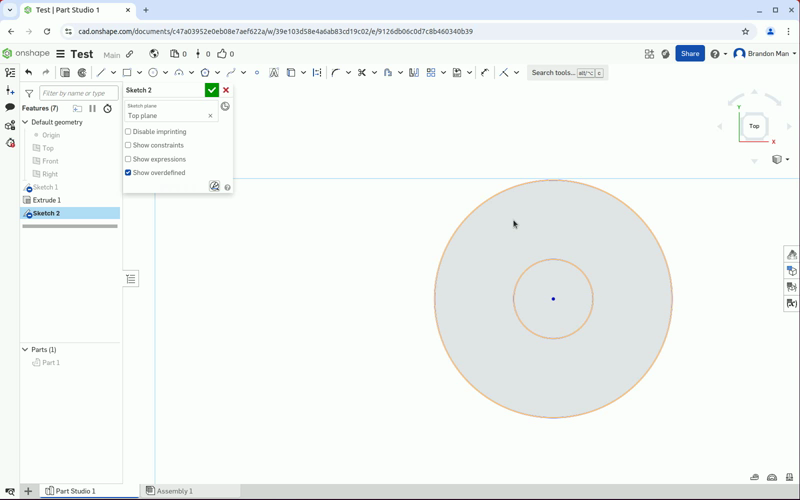
click(513, 219)
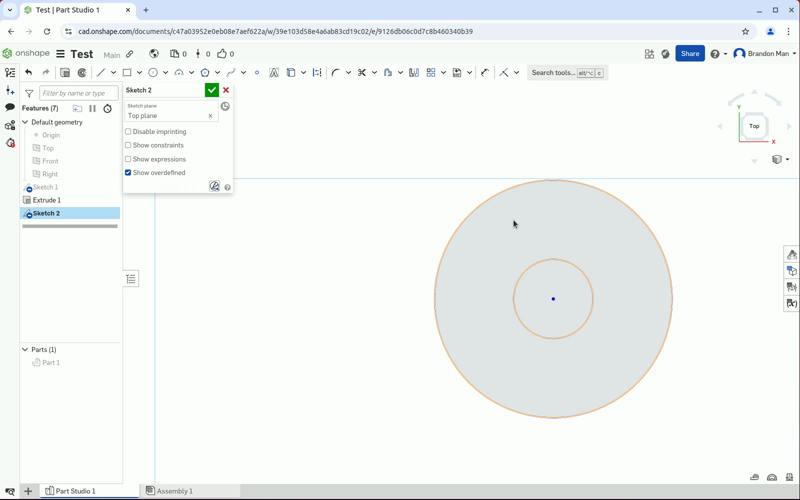
scroll(-6)
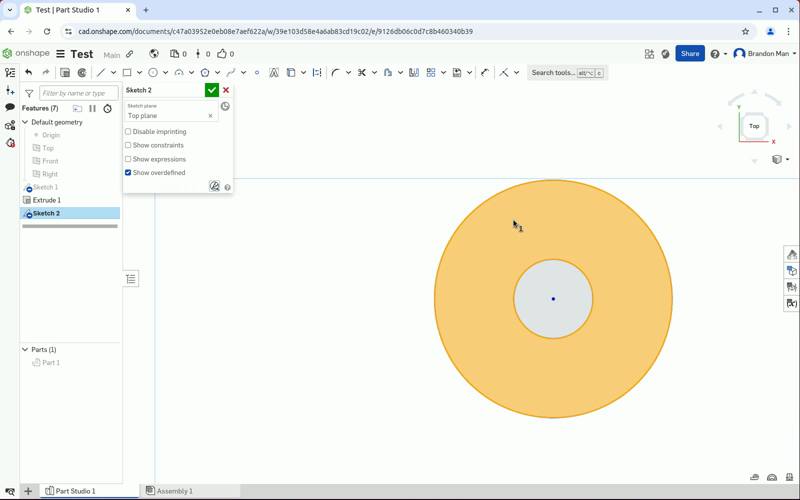
scroll(-6)
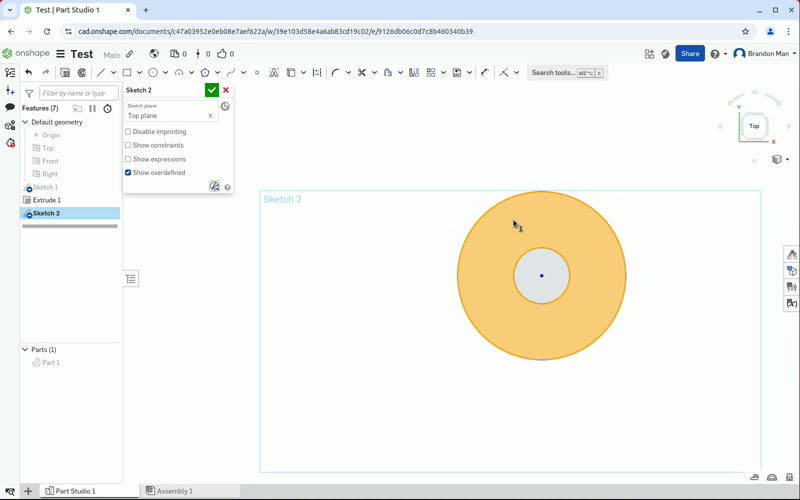
scroll(-6)
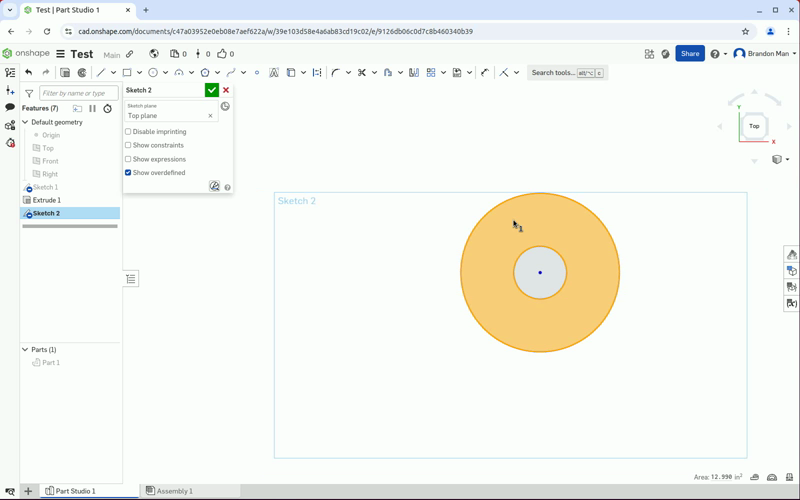
scroll(-6)
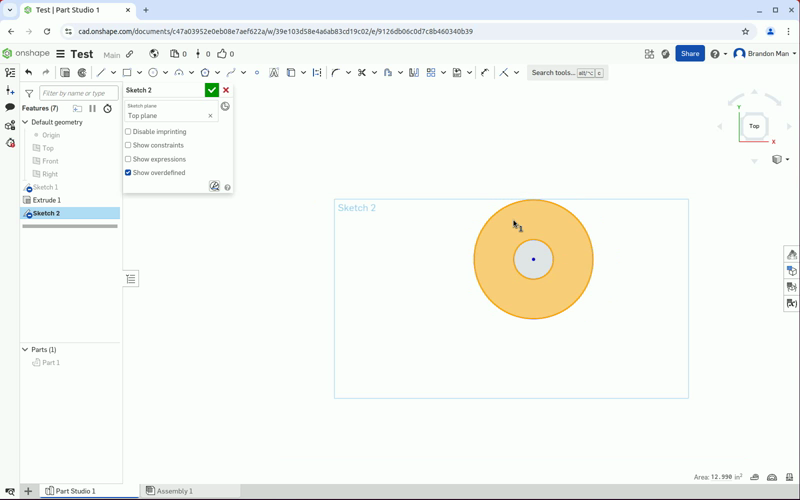
scroll(-6)
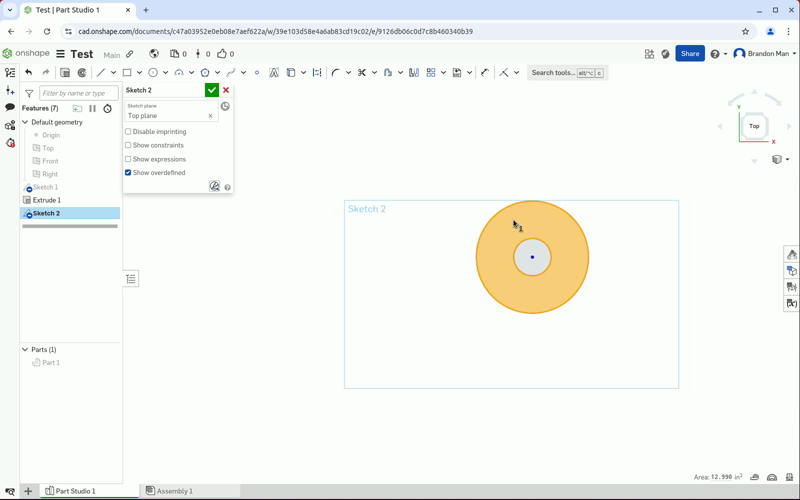
scroll(-6)
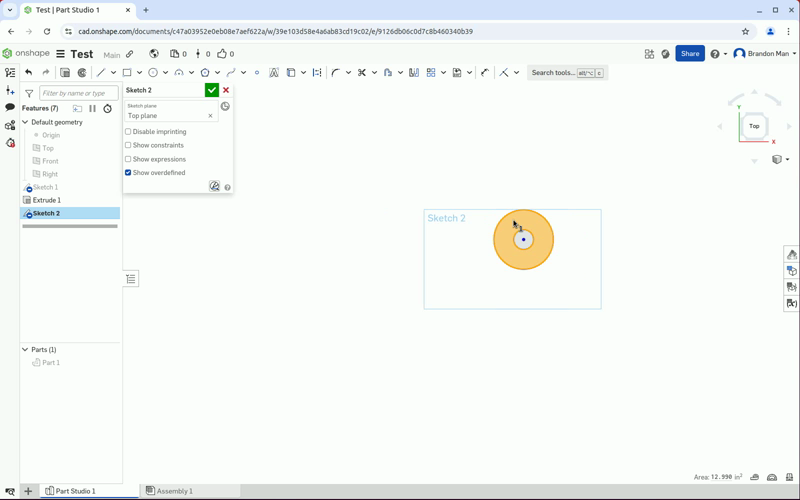
scroll(-6)
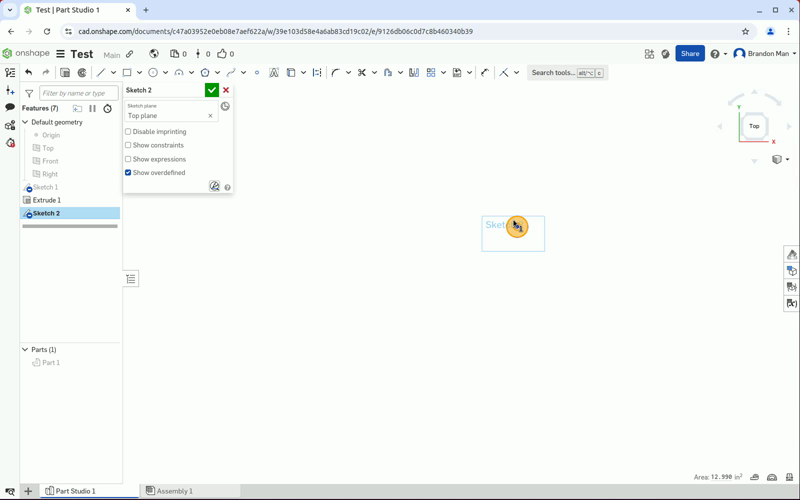
mouse_move(73, 352)
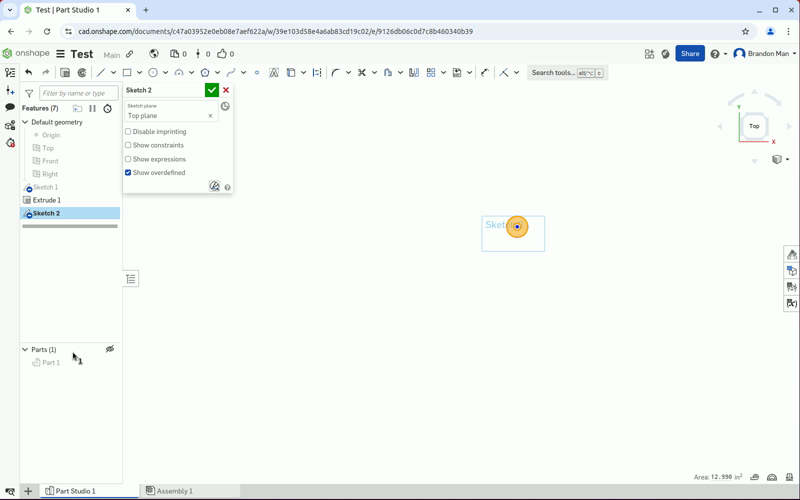
key(shift+y)
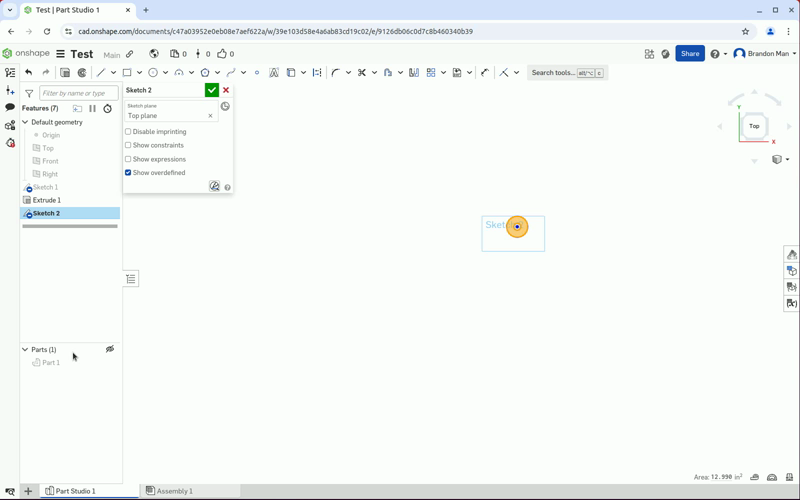
key(shift+e)
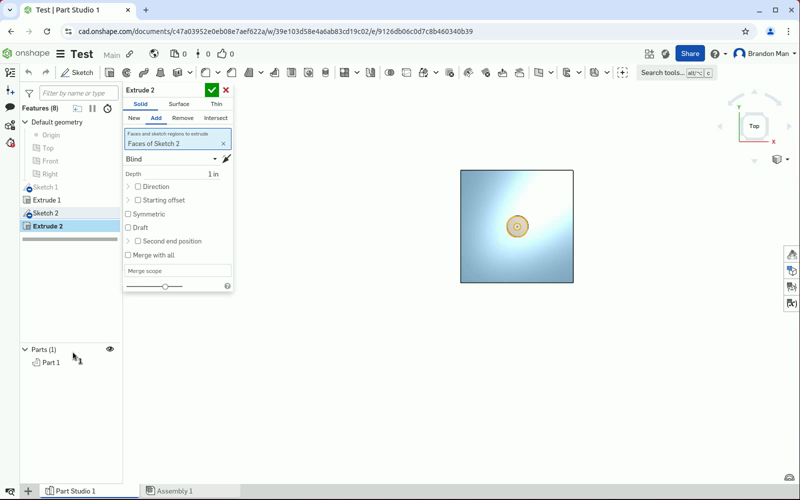
mouse_move(143, 106)
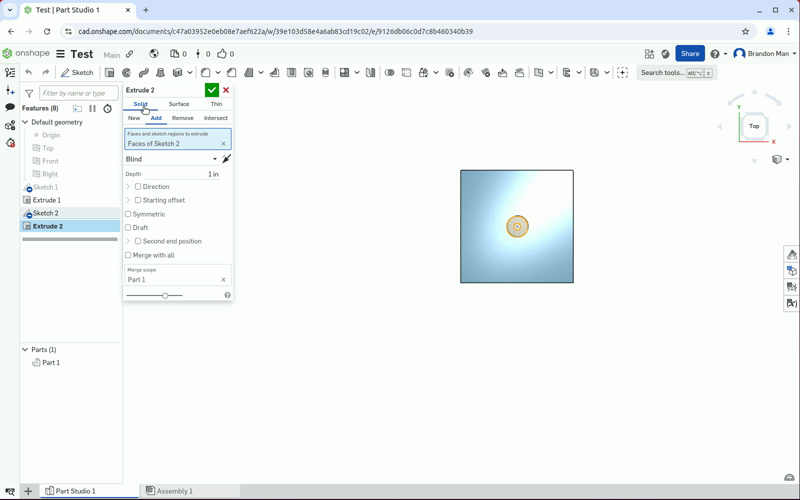
click(143, 106)
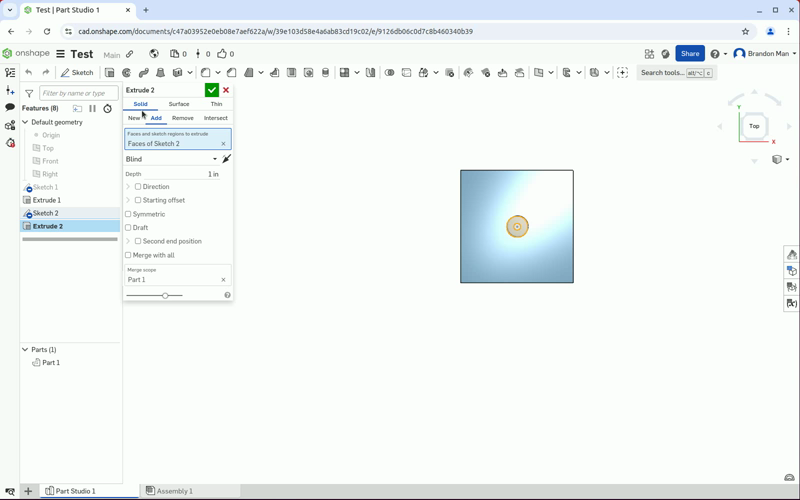
mouse_move(137, 120)
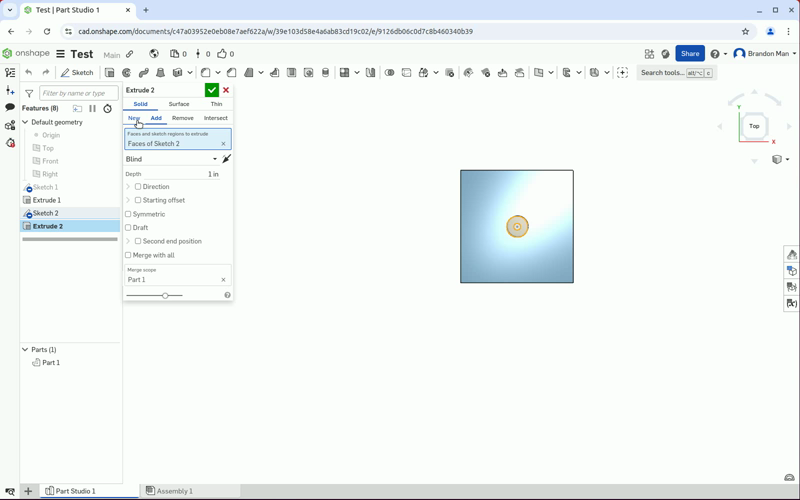
click(137, 120)
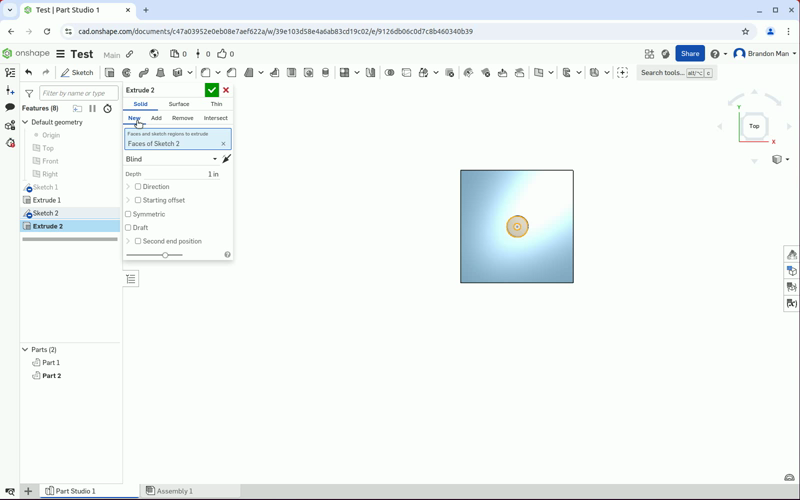
key(tab, 4)
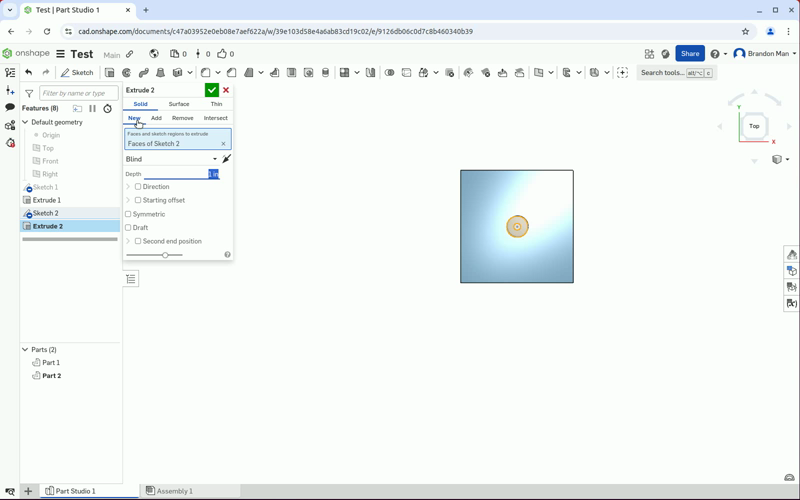
text(2.889)
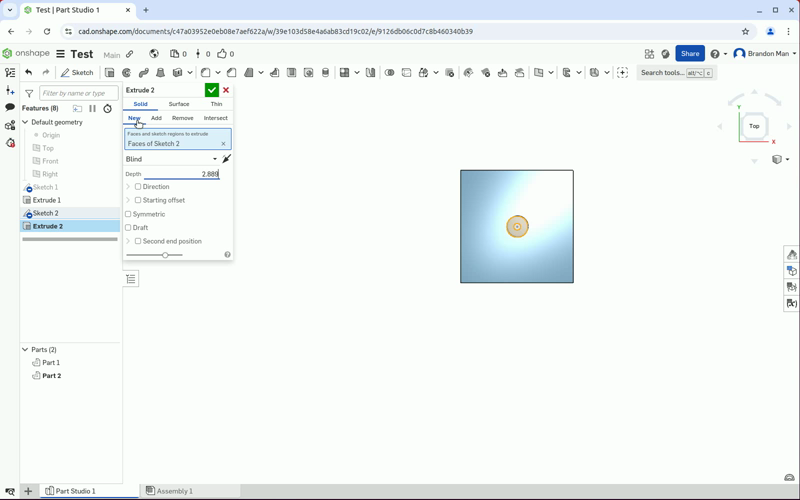
key(enter)
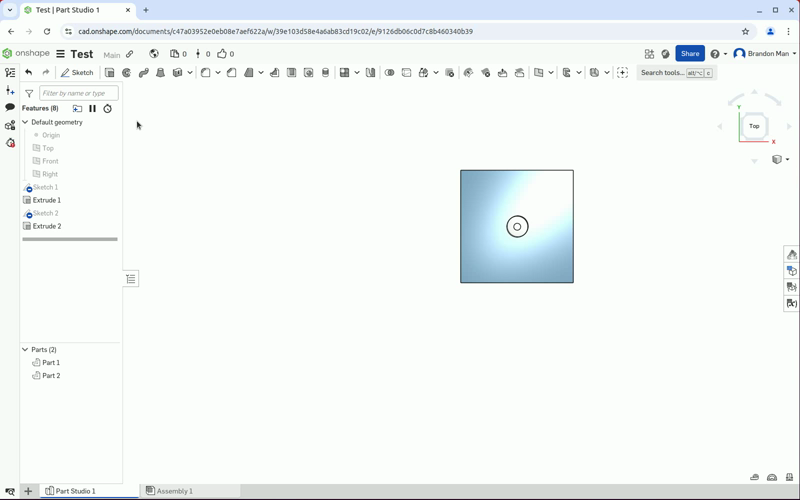
key(shift+h)
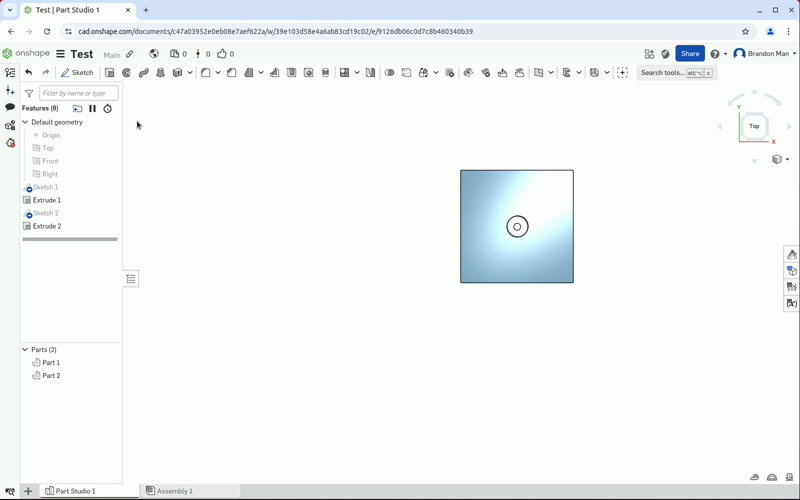
key(shift+h)
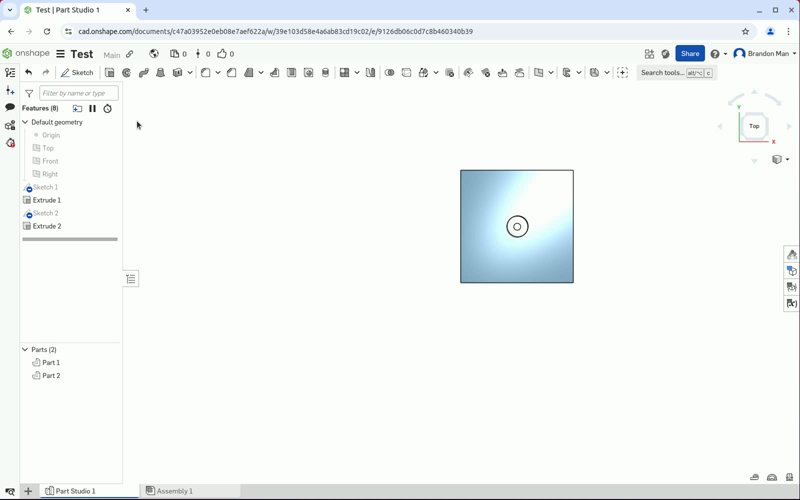
mouse_move(73, 189)
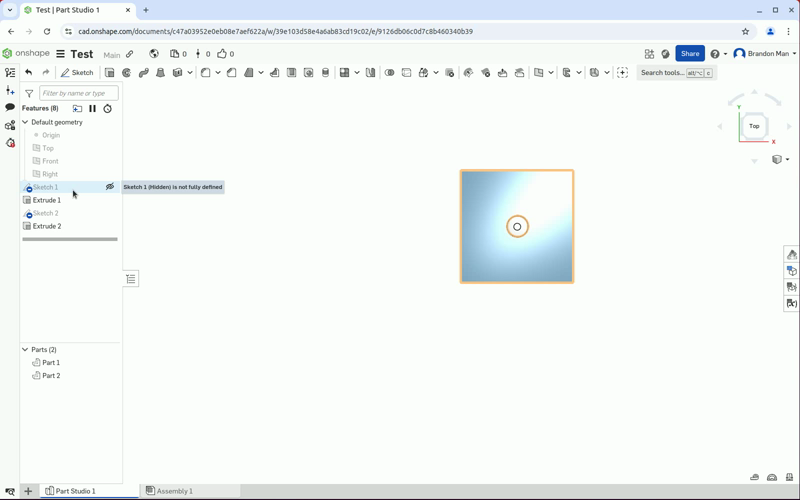
click(73, 189)
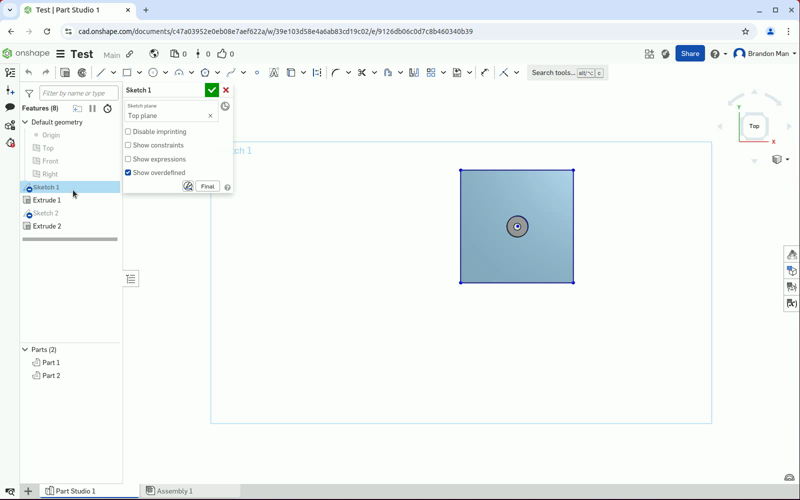
mouse_move(229, 92)
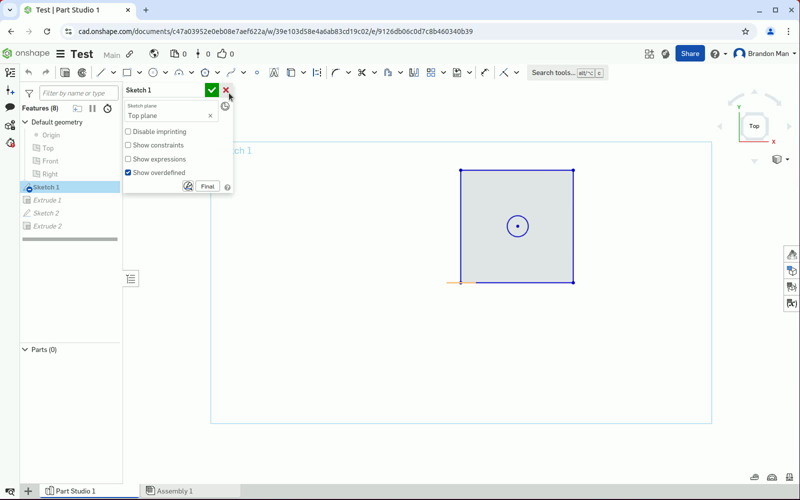
click(229, 92)
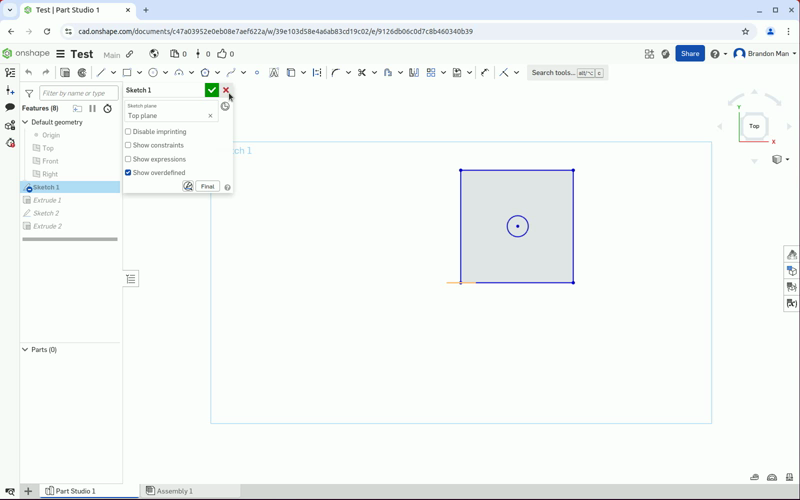
key(shift+s)
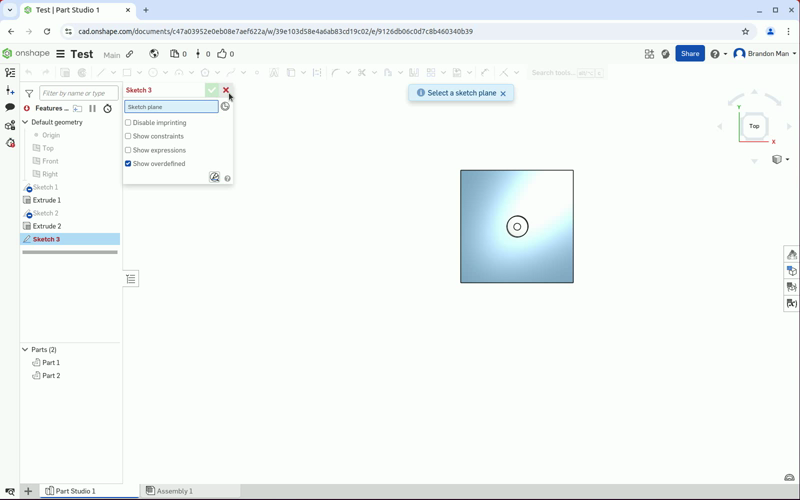
mouse_move(73, 150)
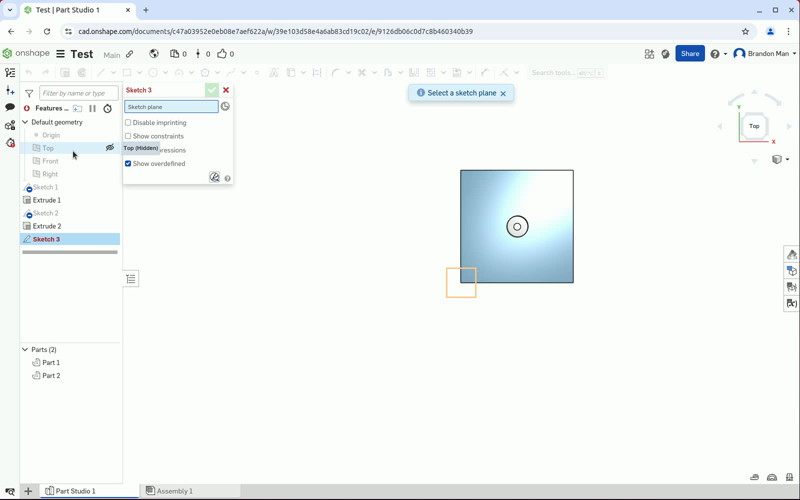
click(73, 150)
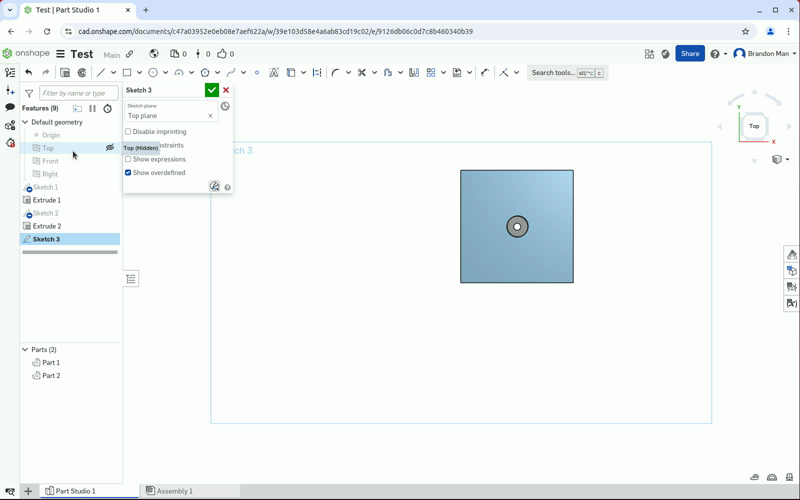
mouse_move(73, 352)
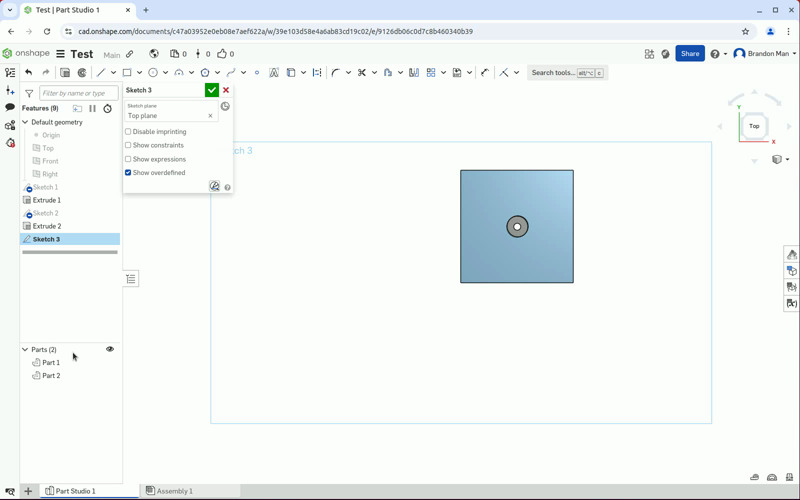
key(y)
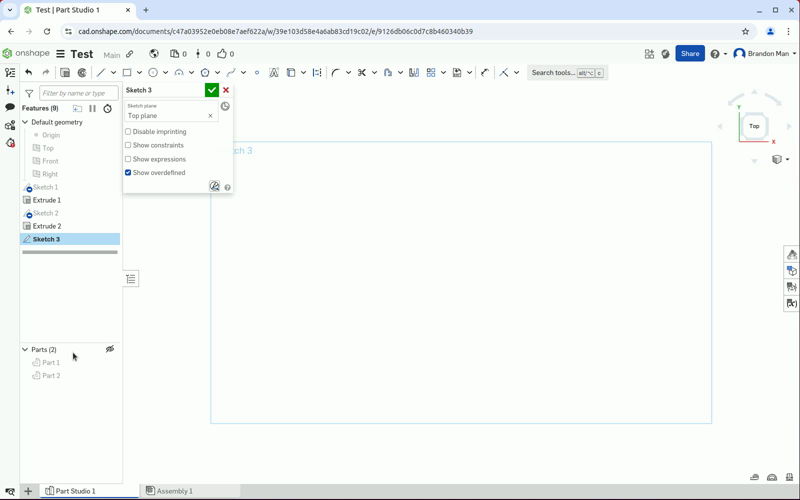
key(c)
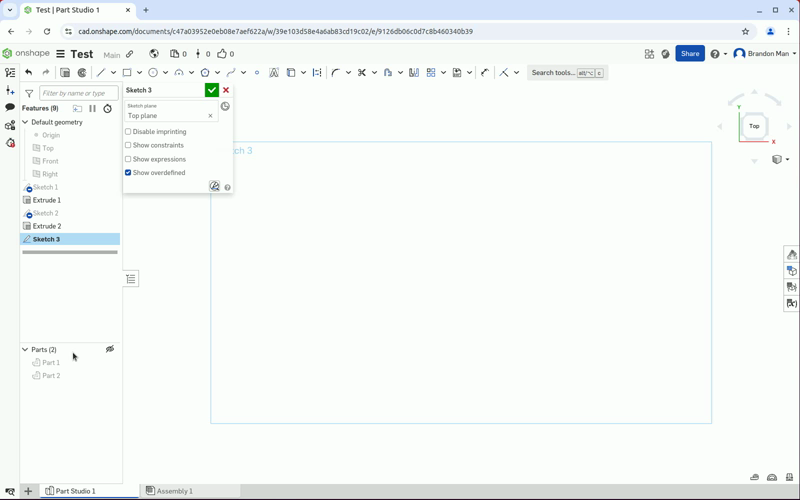
key_down(shift)
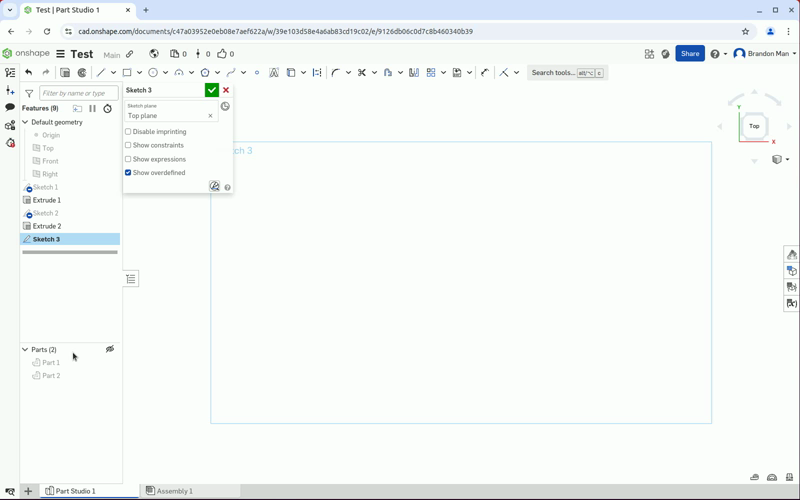
mouse_move(517, 226)
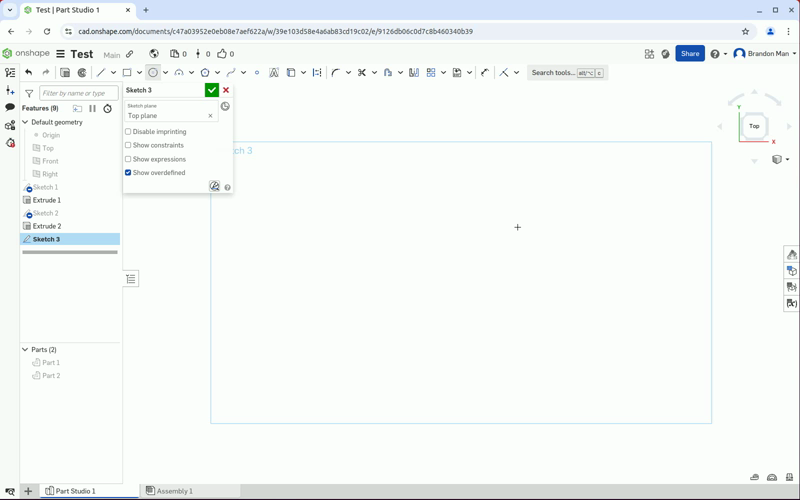
click(517, 226)
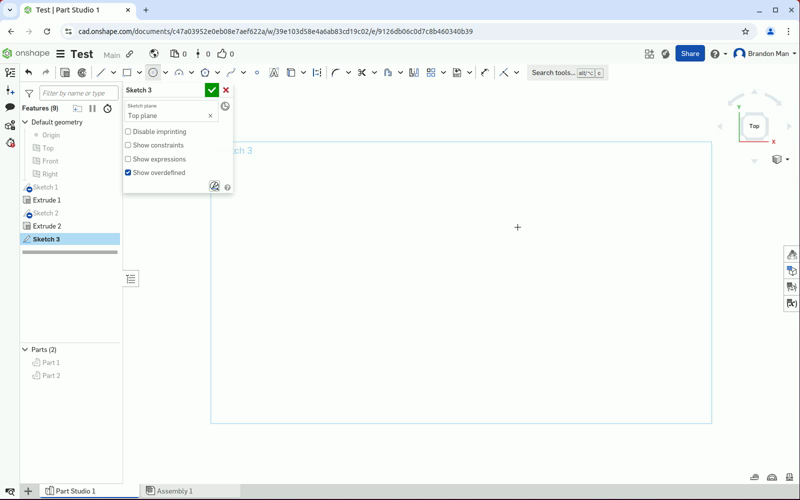
key_up(shift)
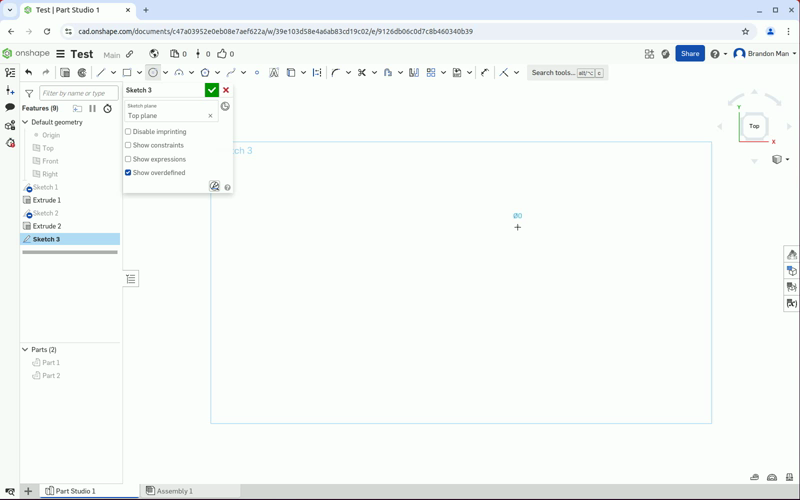
mouse_move(521, 226)
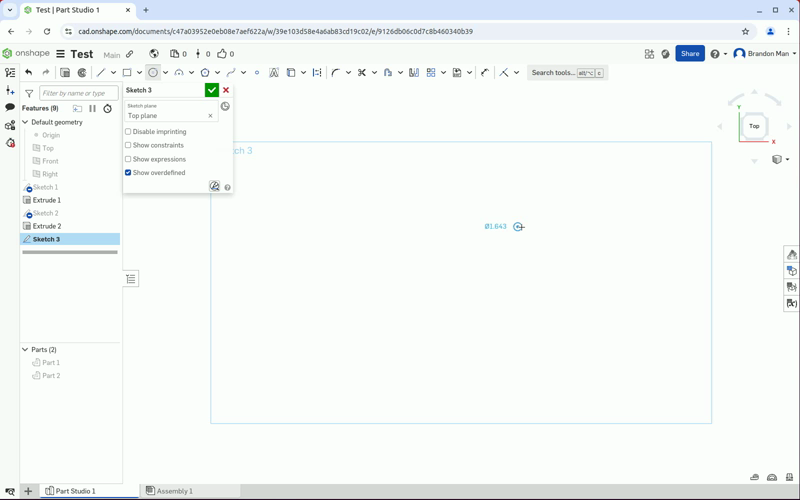
click(521, 226)
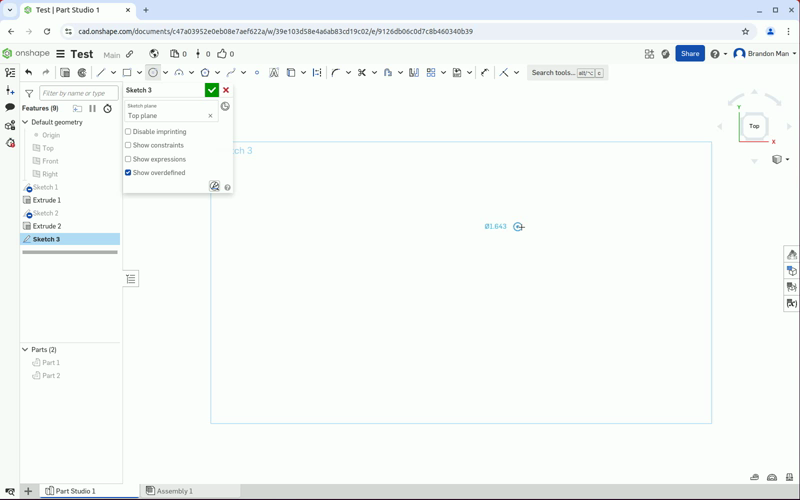
key(esc)
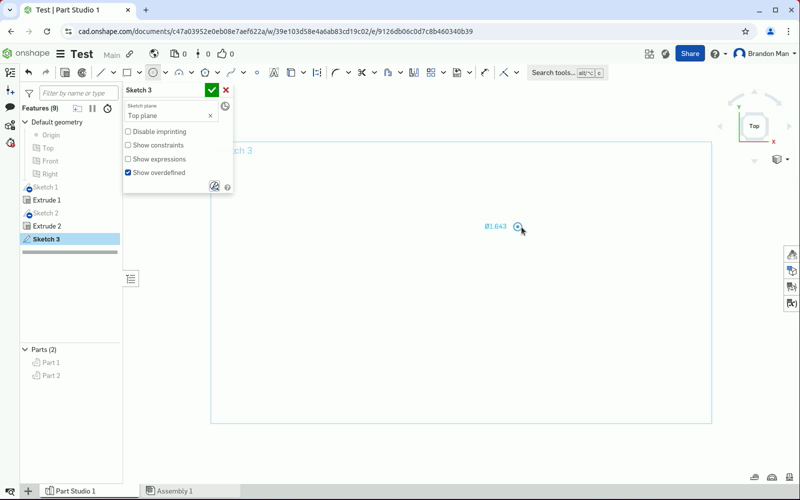
mouse_move(518, 223)
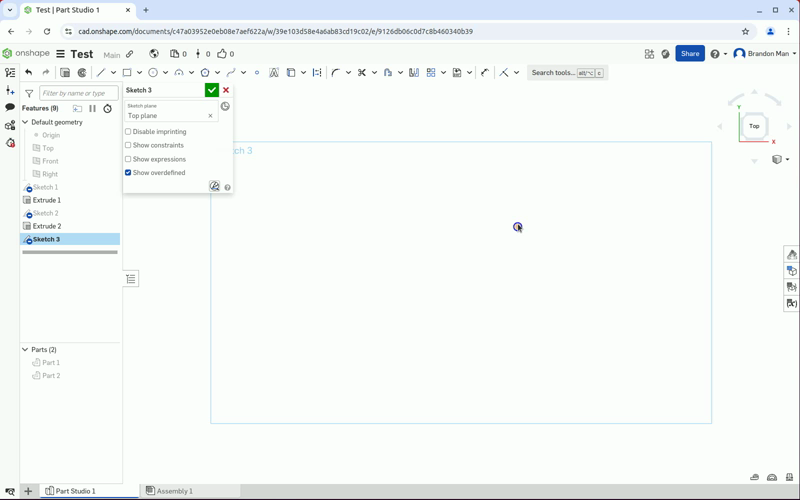
scroll(6)
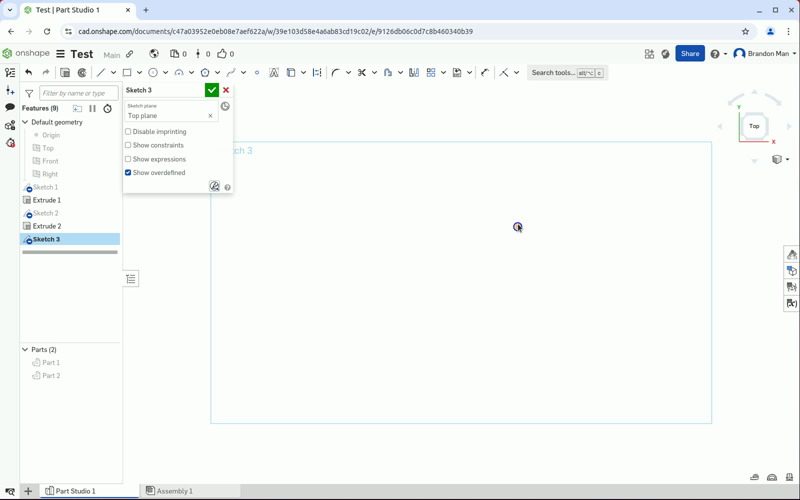
scroll(6)
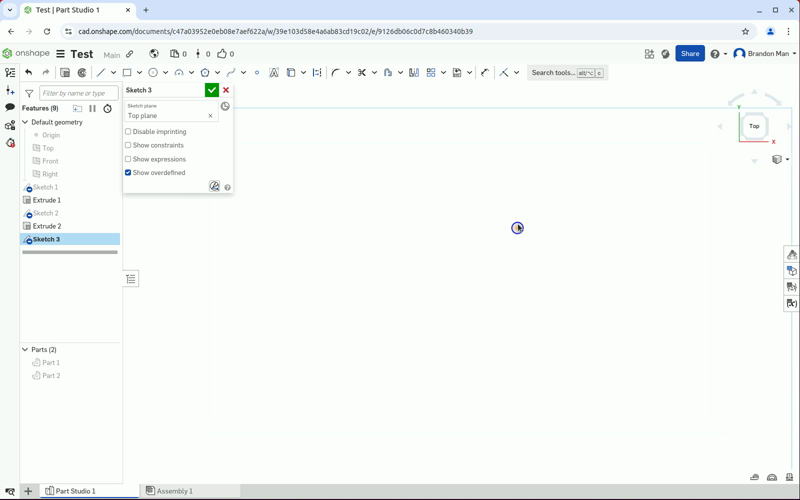
scroll(6)
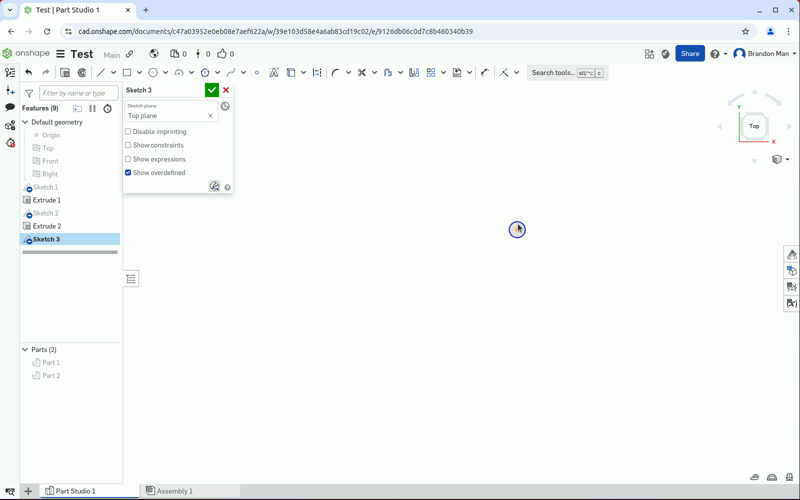
scroll(6)
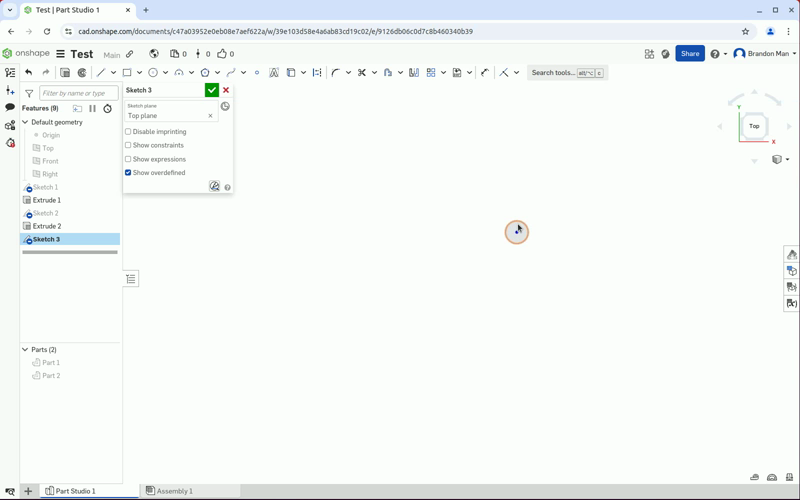
scroll(6)
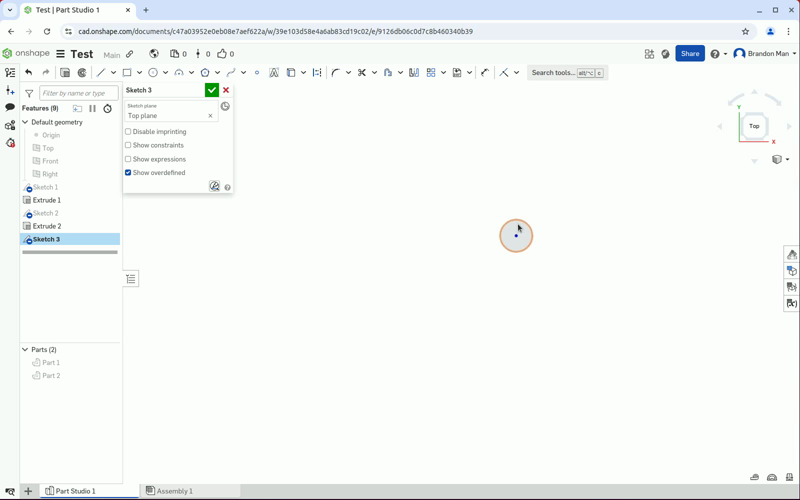
scroll(6)
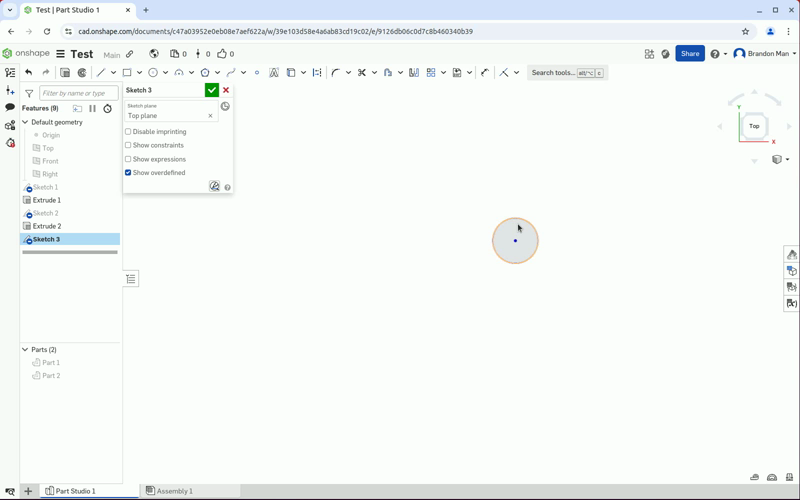
scroll(6)
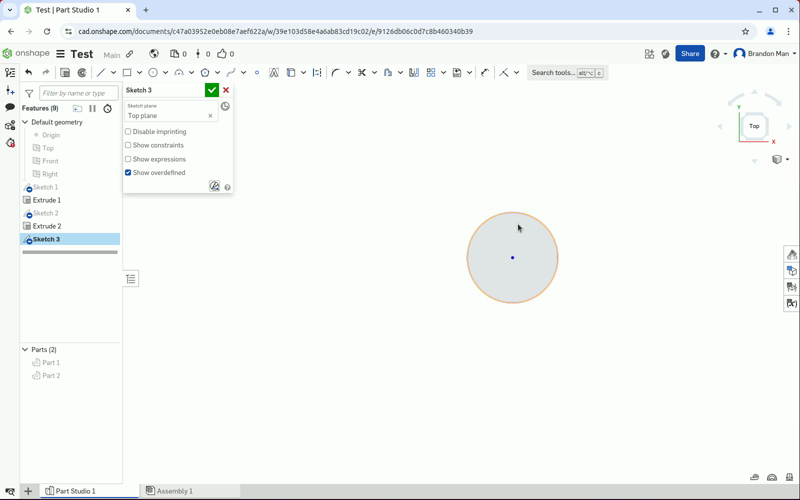
click(518, 223)
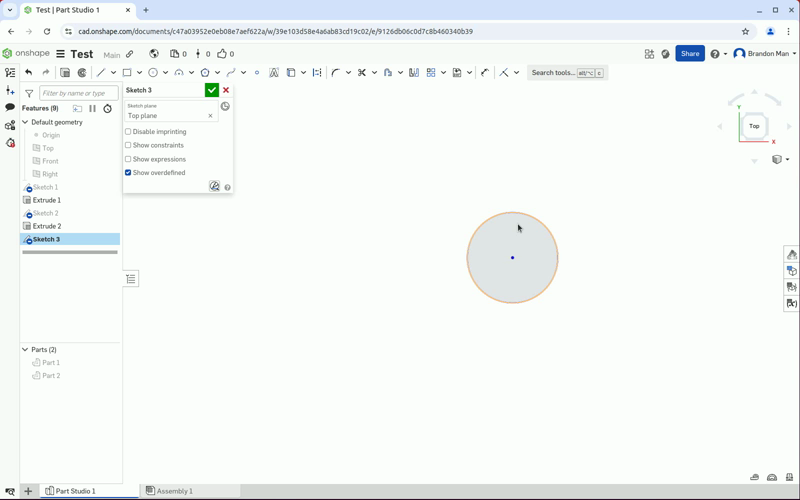
scroll(-6)
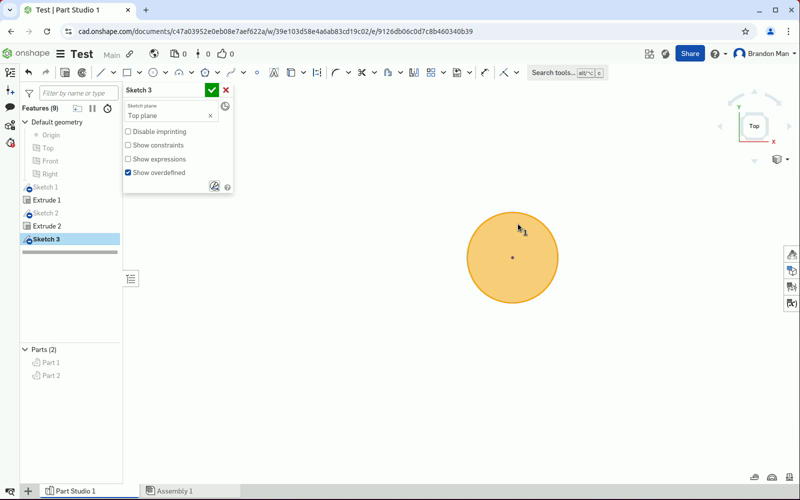
scroll(-6)
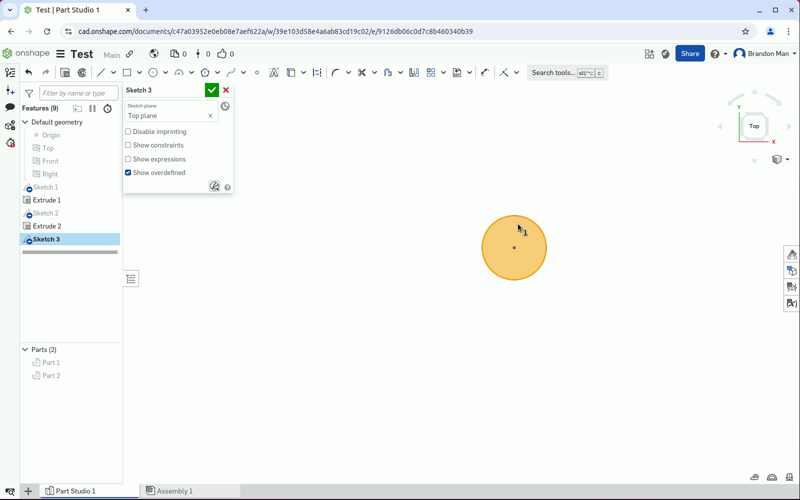
scroll(-6)
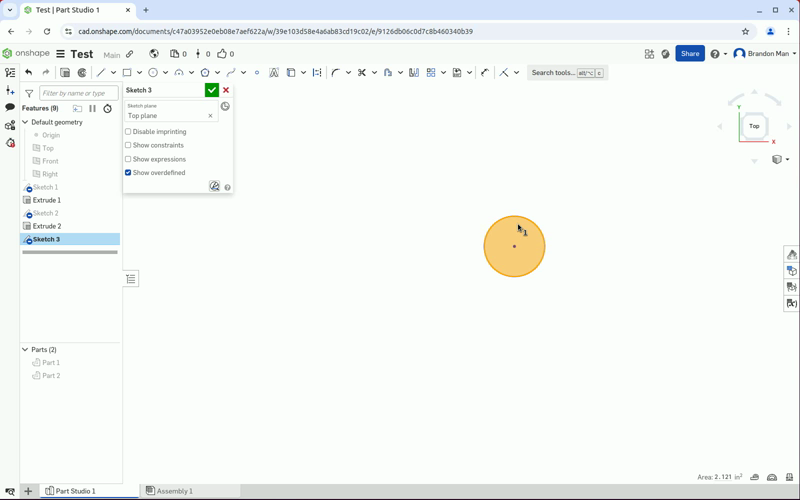
scroll(-6)
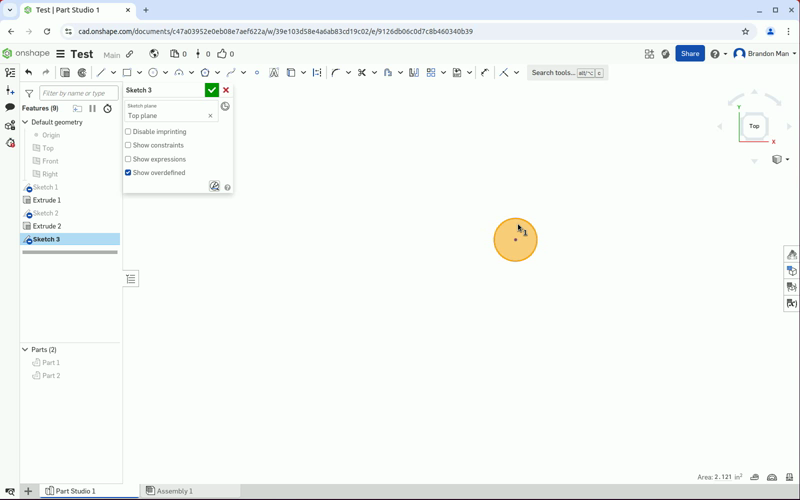
scroll(-6)
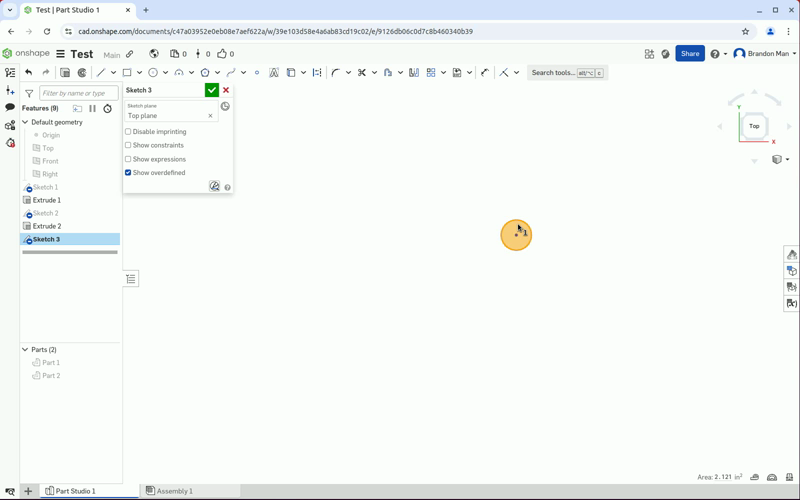
scroll(-6)
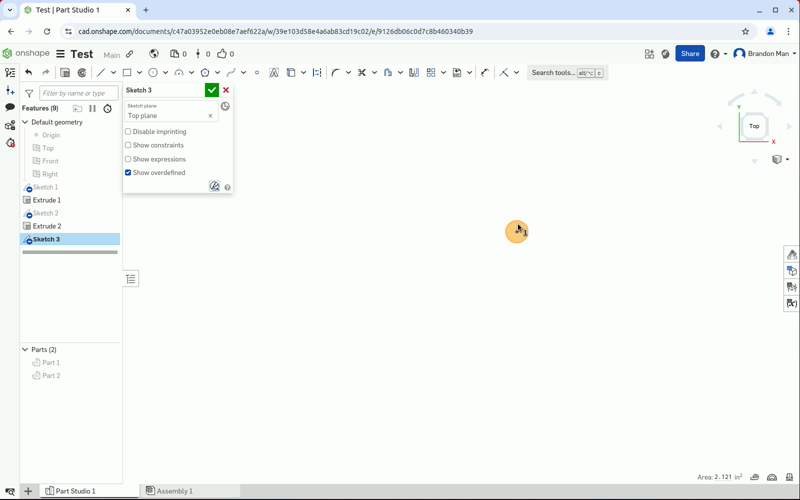
scroll(-6)
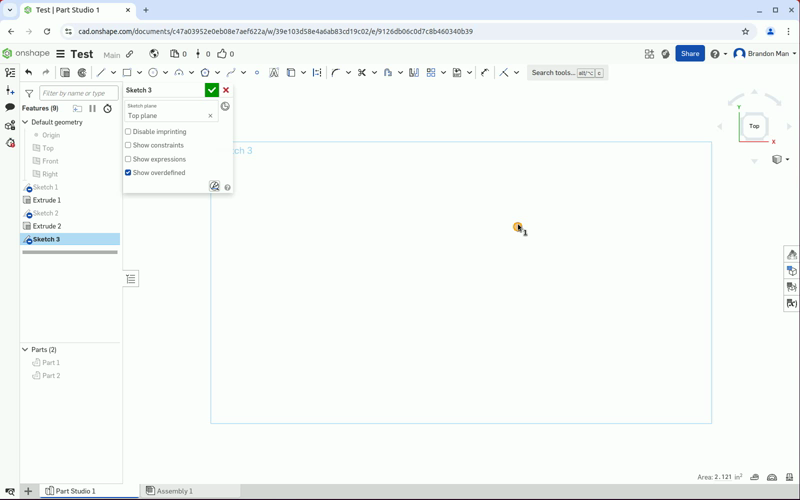
mouse_move(73, 352)
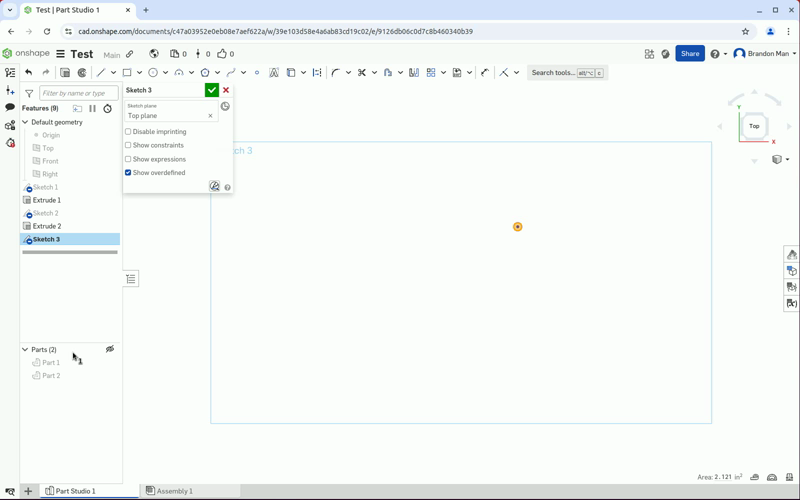
key(shift+y)
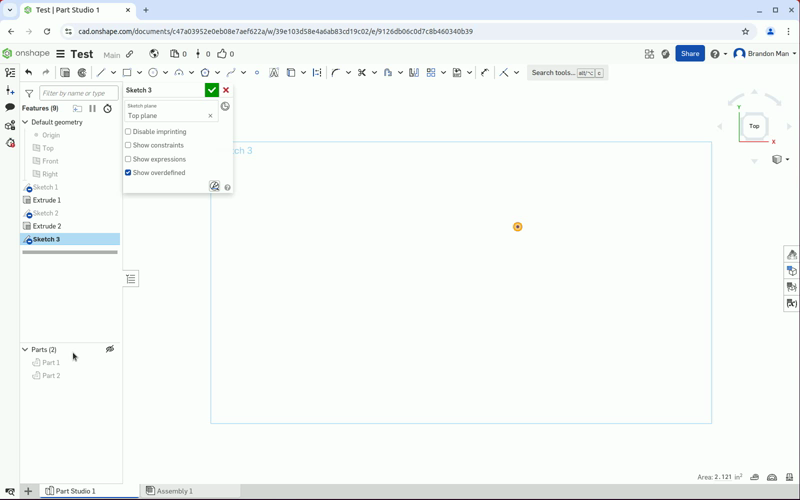
key(shift+e)
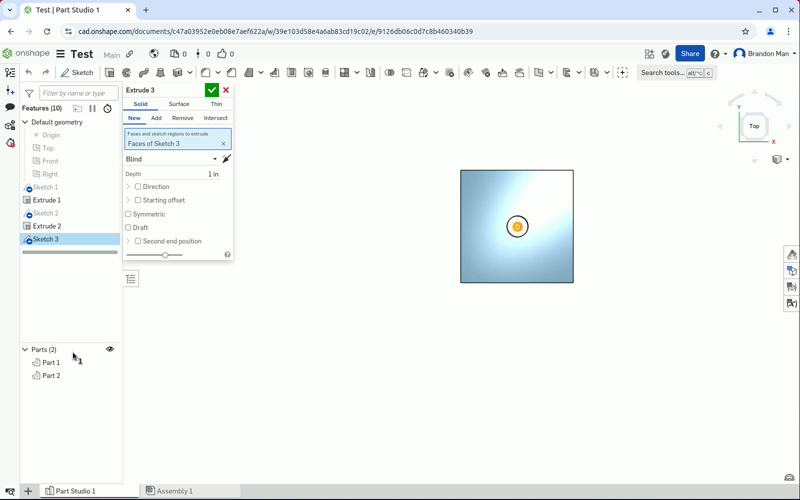
mouse_move(143, 106)
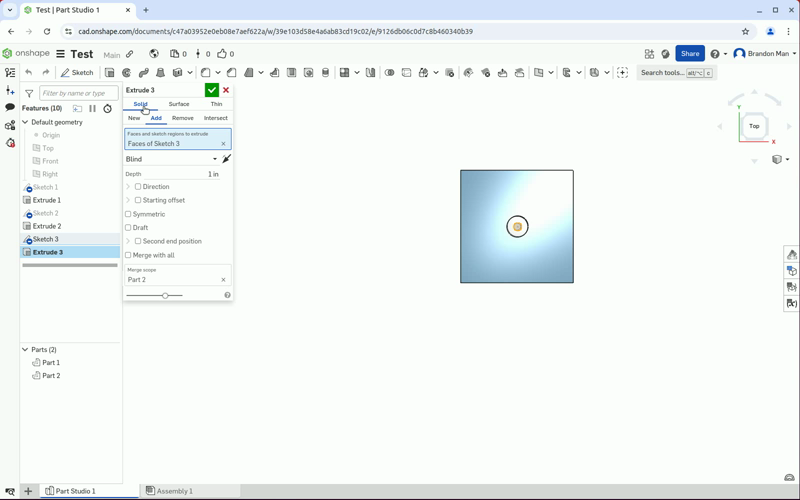
click(143, 106)
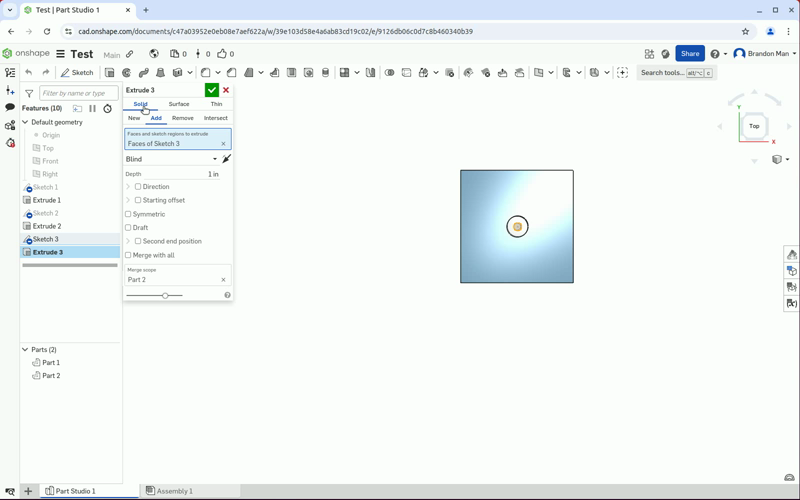
mouse_move(137, 120)
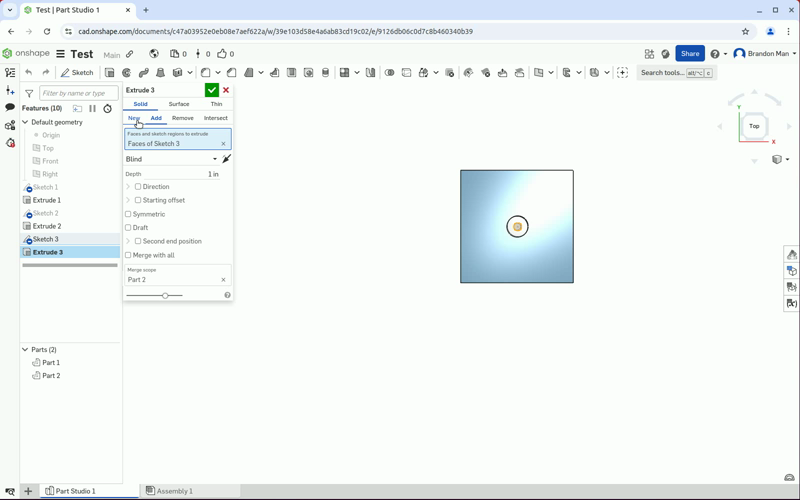
click(137, 120)
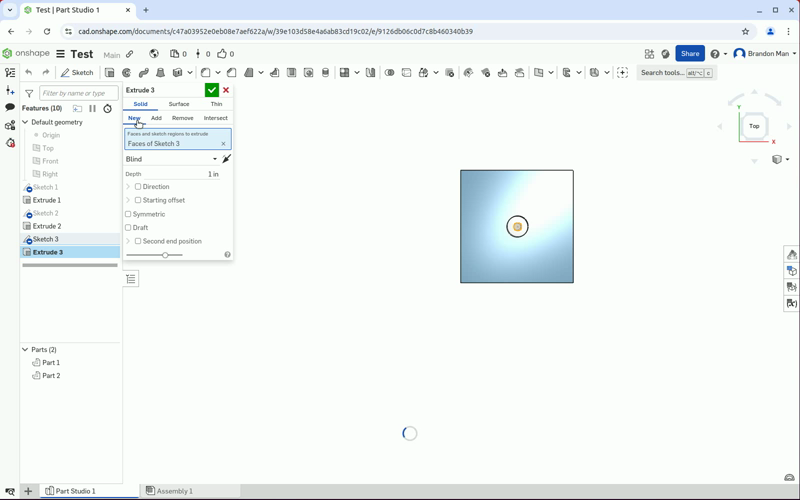
key(tab, 4)
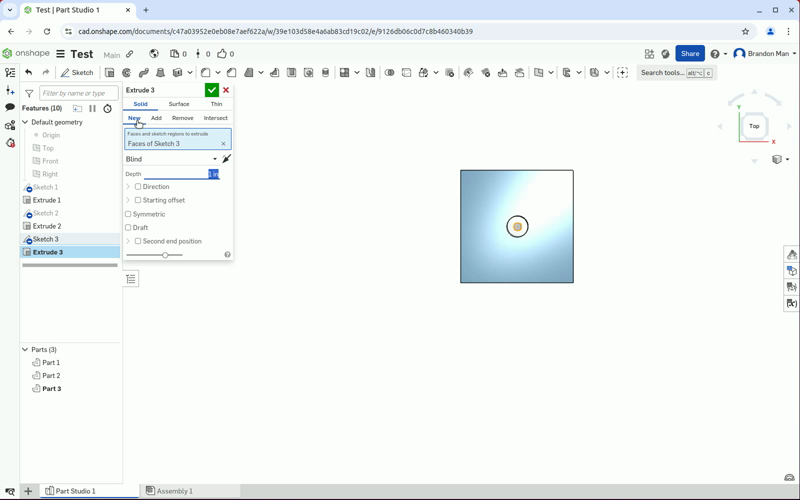
text(2.889)
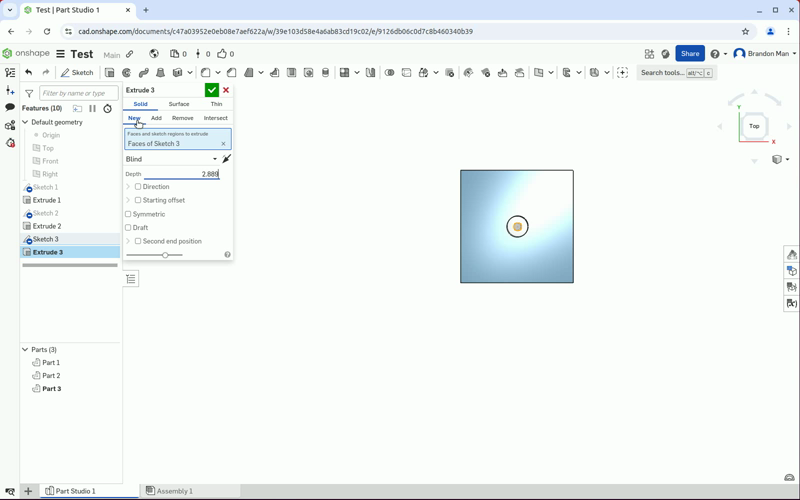
key(enter)
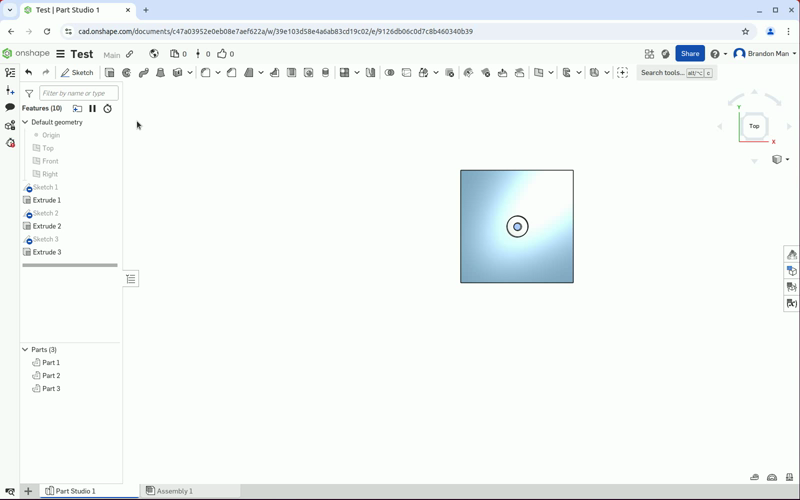
key(shift+h)
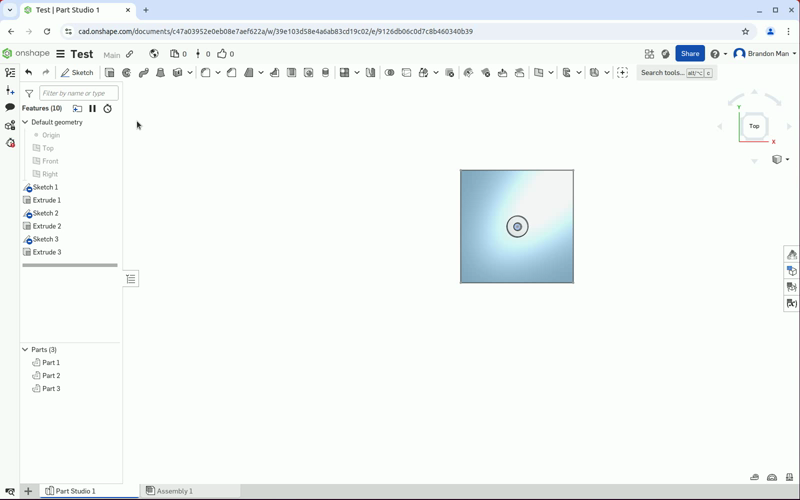
key(shift+h)
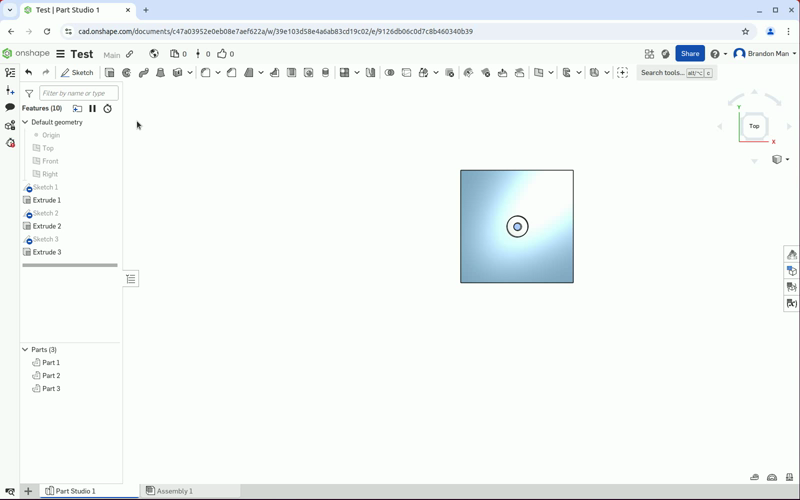
mouse_move(73, 189)
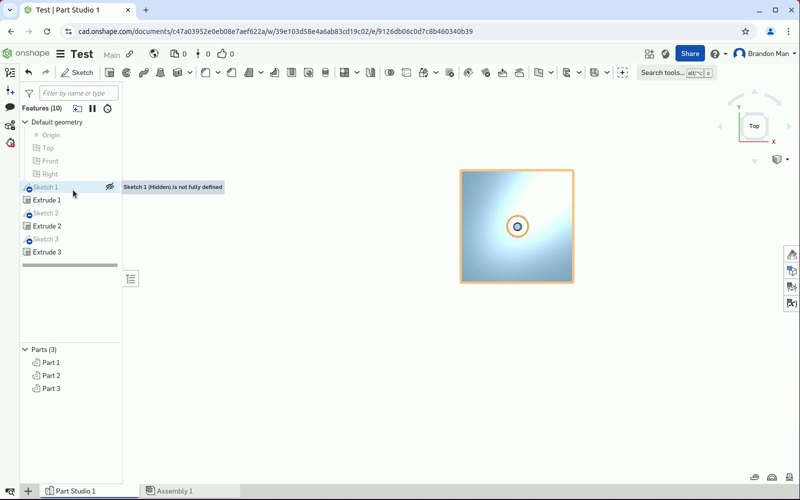
click(73, 189)
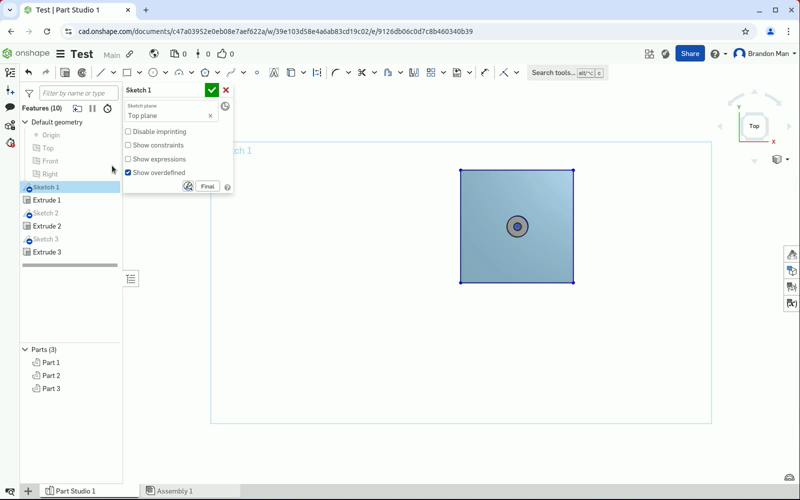
mouse_move(229, 92)
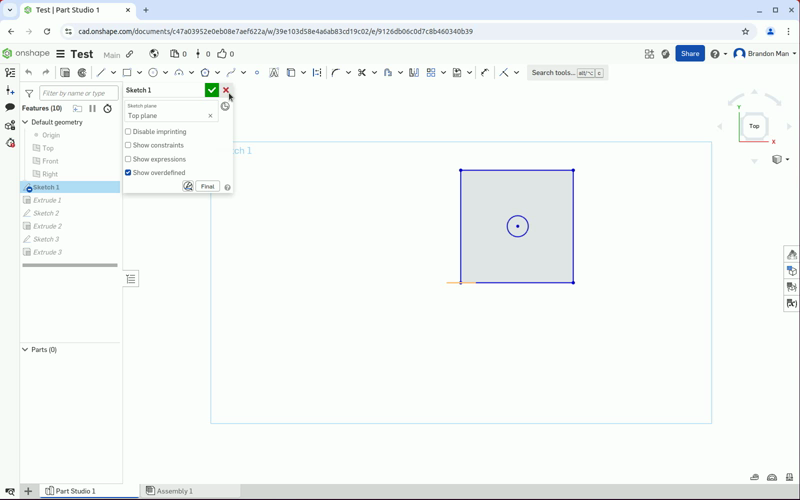
click(229, 92)
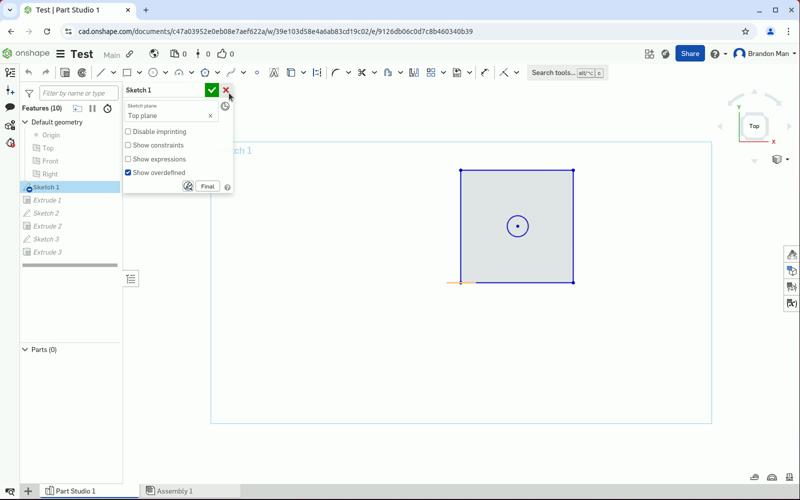
key(shift+s)
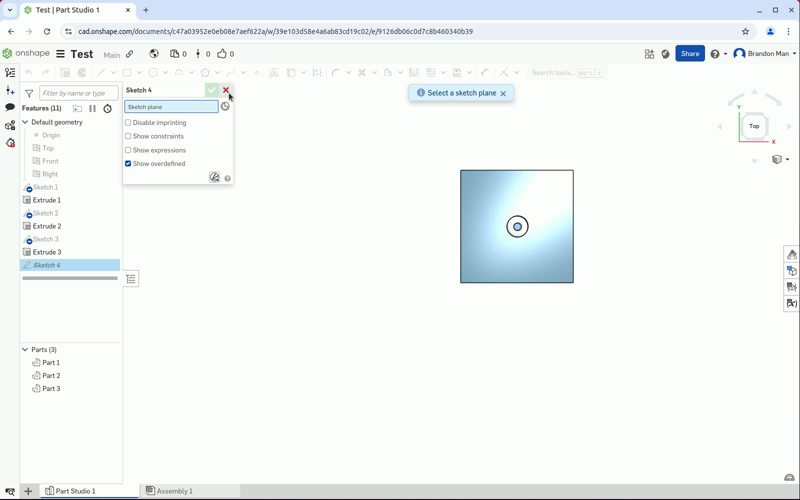
mouse_move(73, 150)
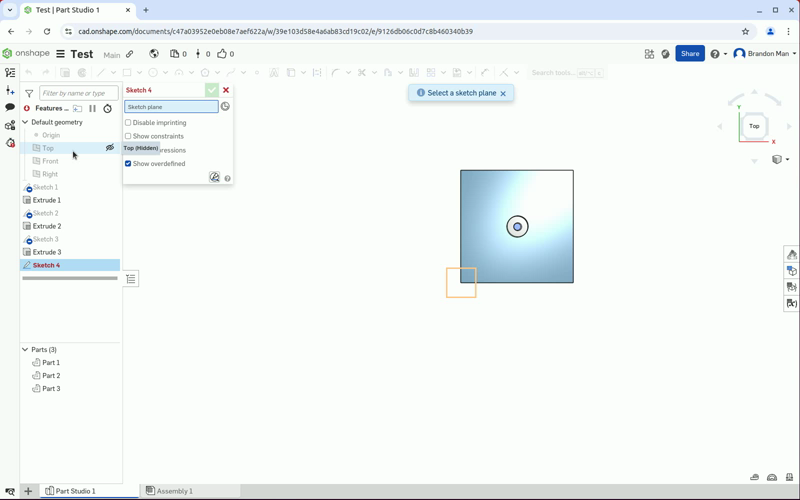
click(73, 150)
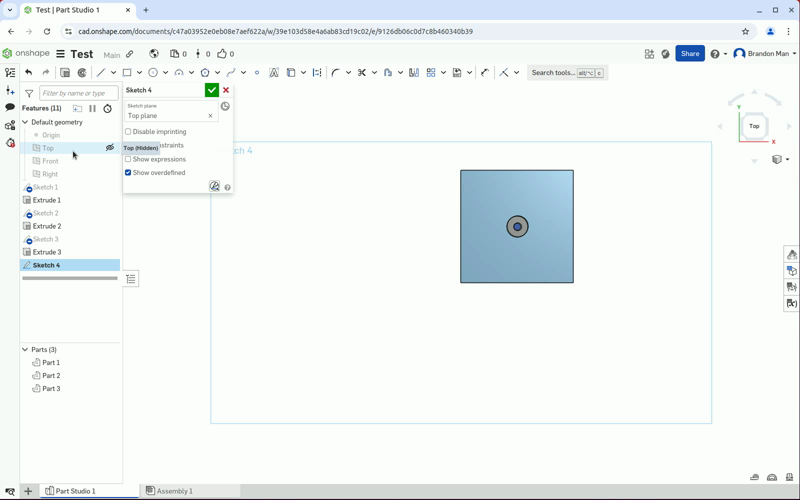
mouse_move(73, 352)
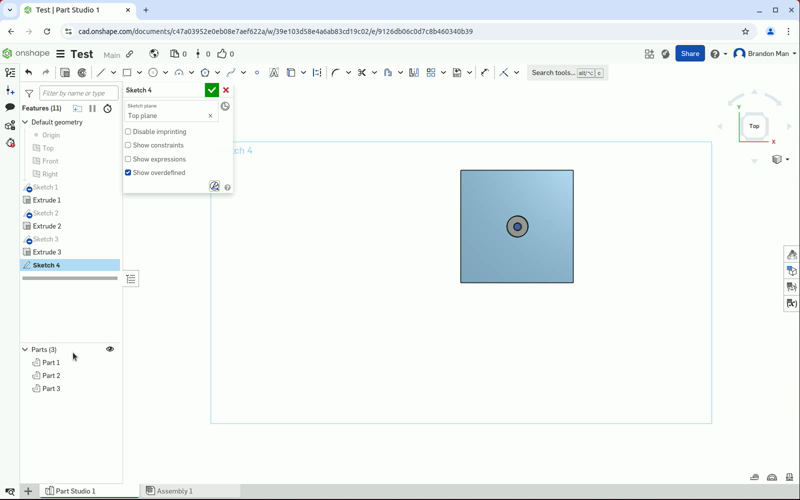
key(y)
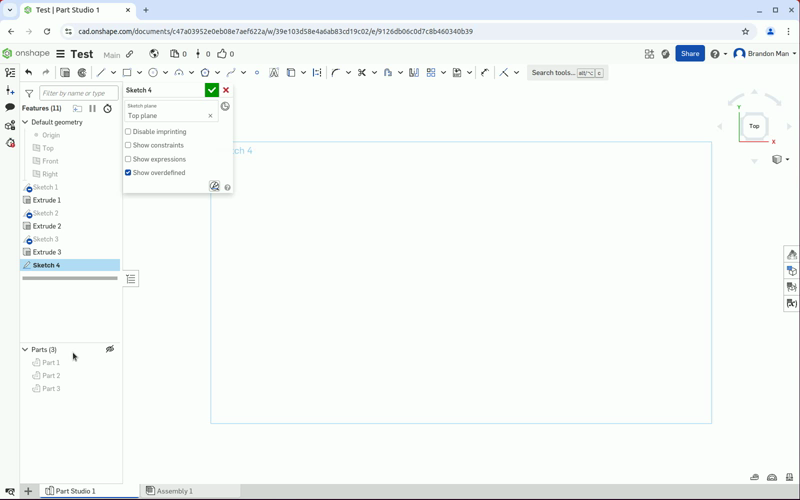
key(c)
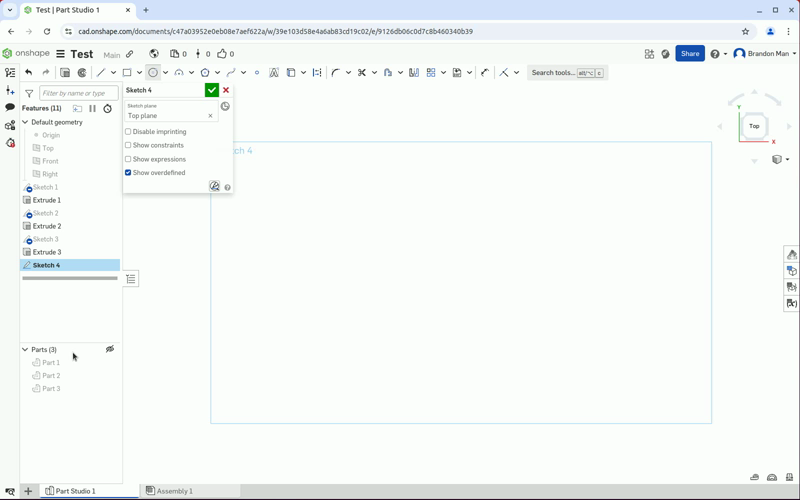
key_down(shift)
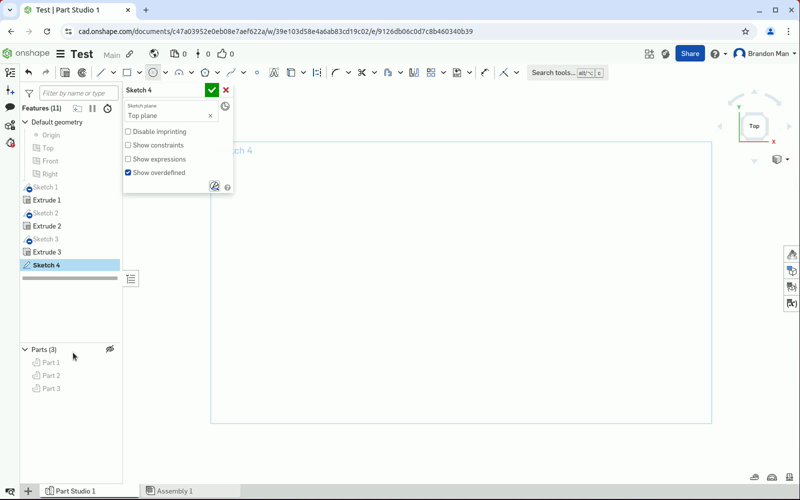
mouse_move(517, 226)
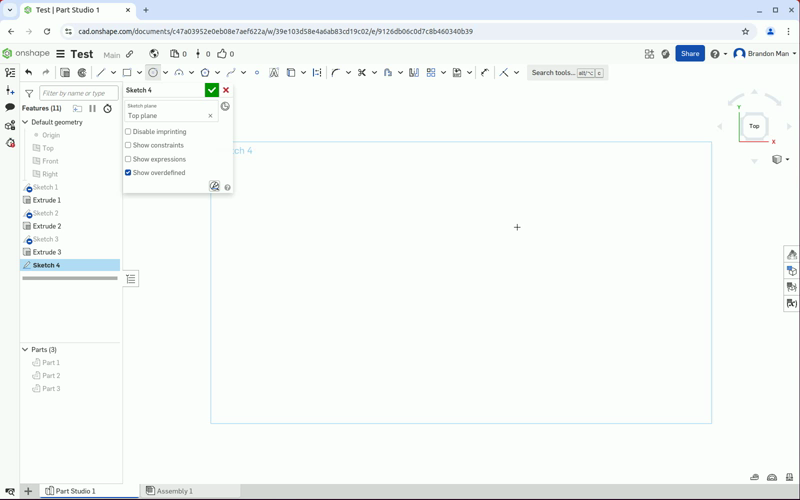
click(517, 226)
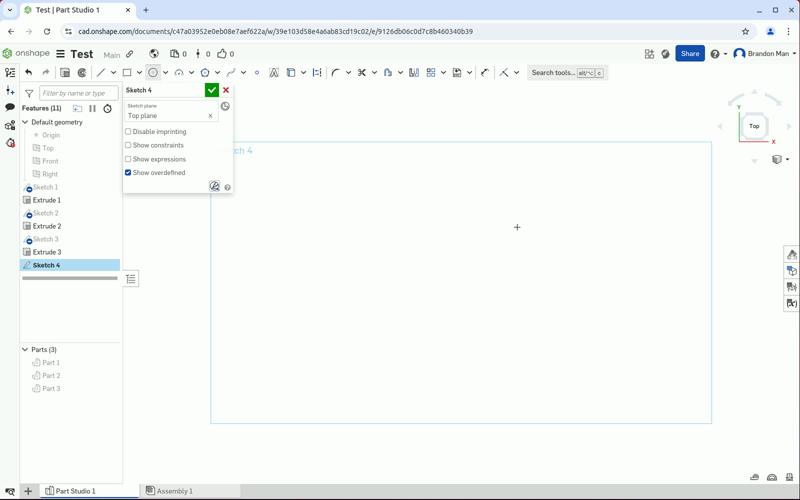
key_up(shift)
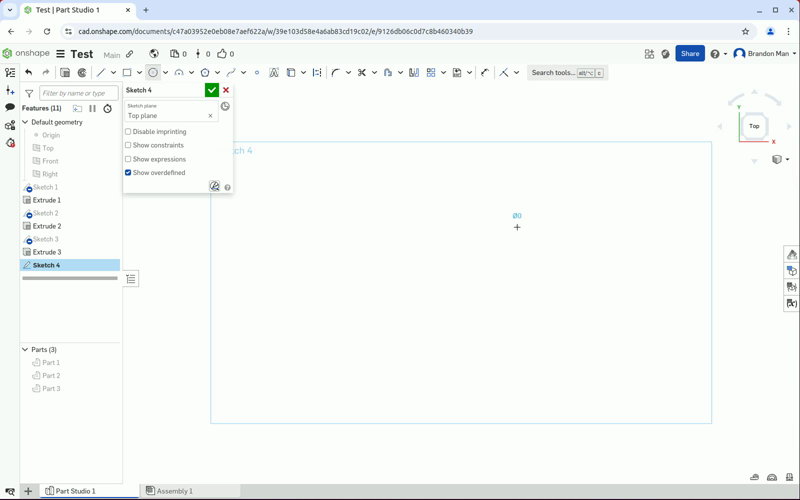
mouse_move(527, 226)
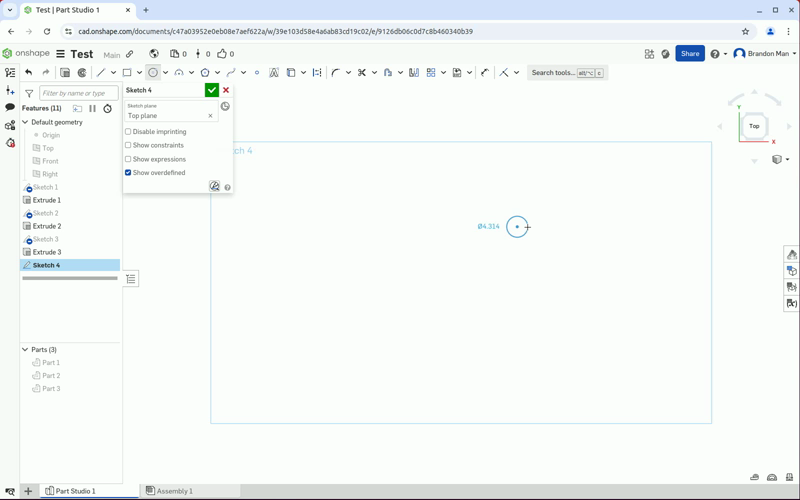
click(527, 226)
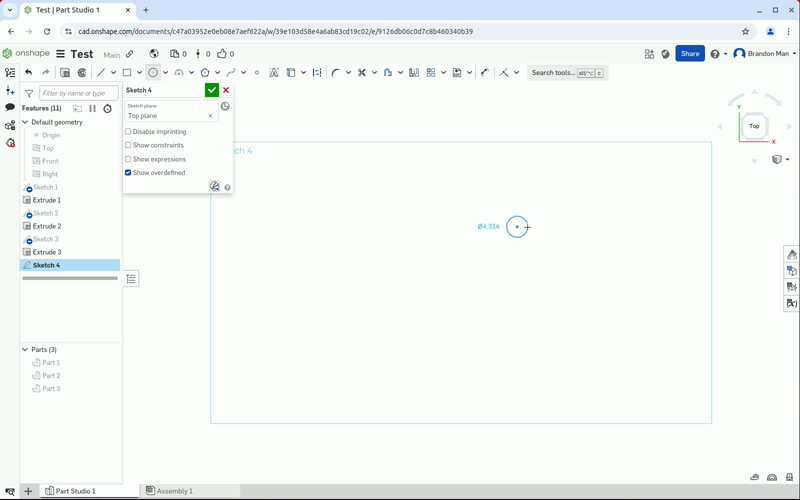
key(esc)
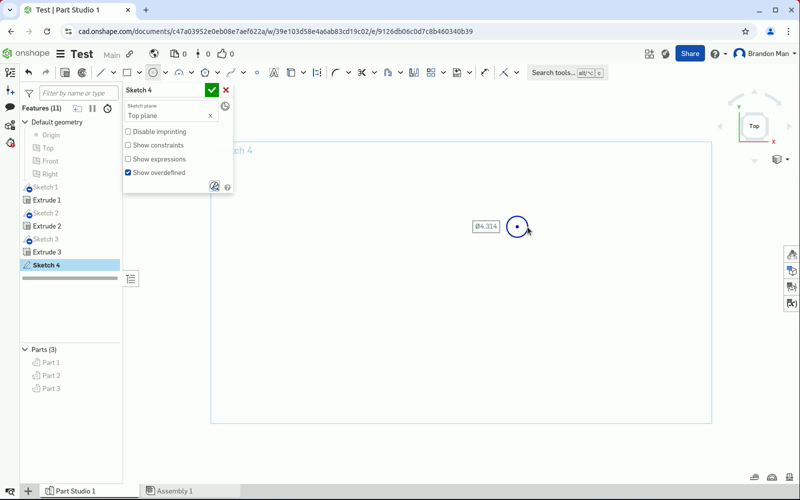
key(c)
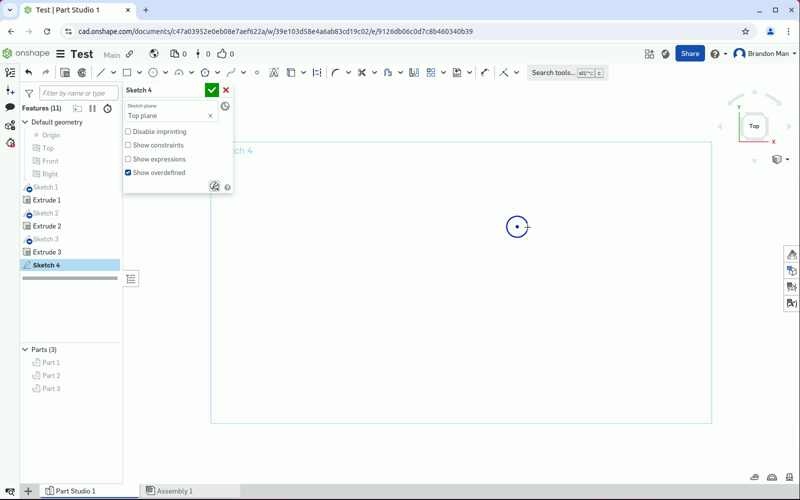
key_down(shift)
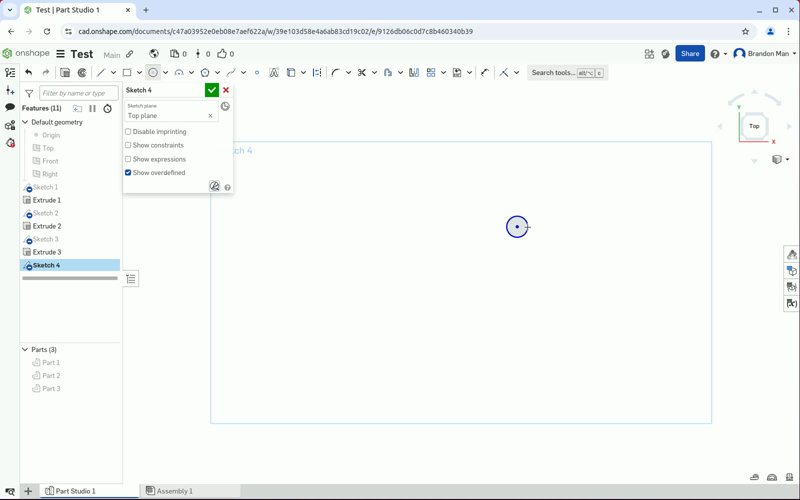
mouse_move(517, 226)
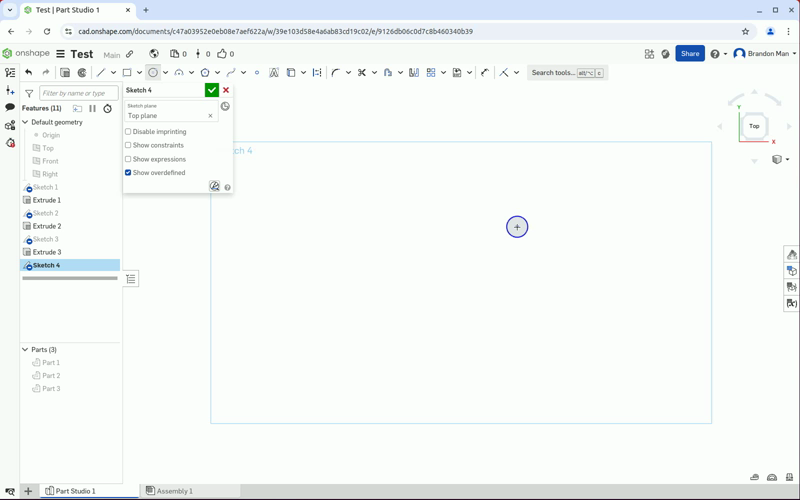
click(517, 226)
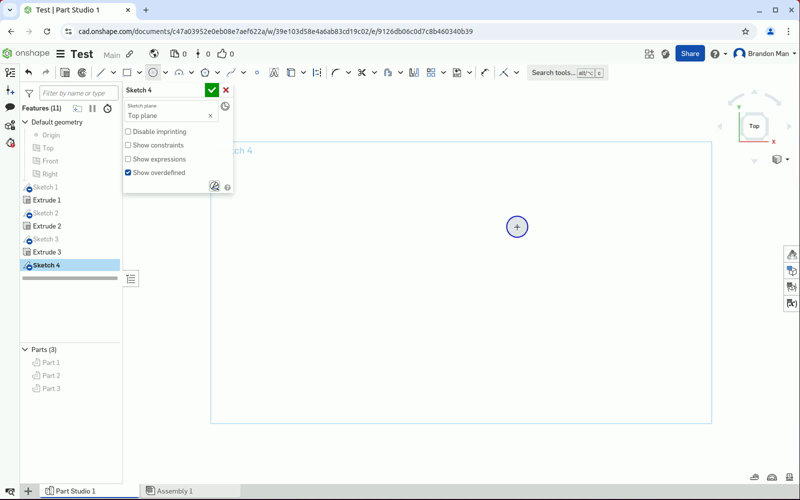
key_up(shift)
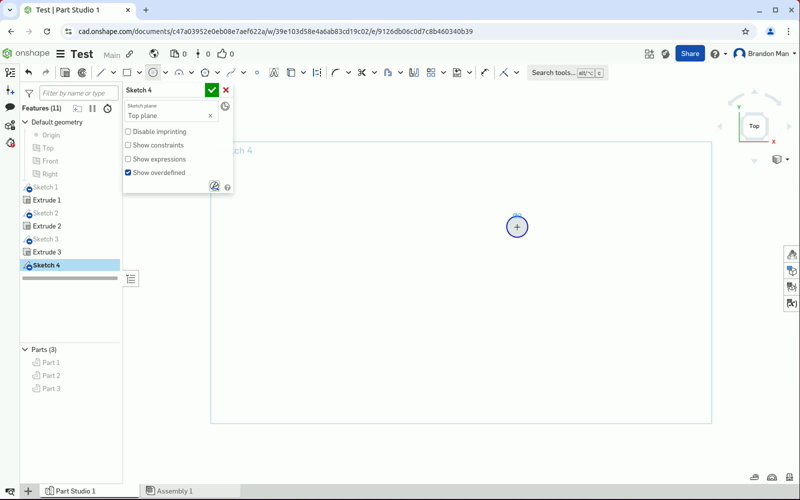
mouse_move(520, 226)
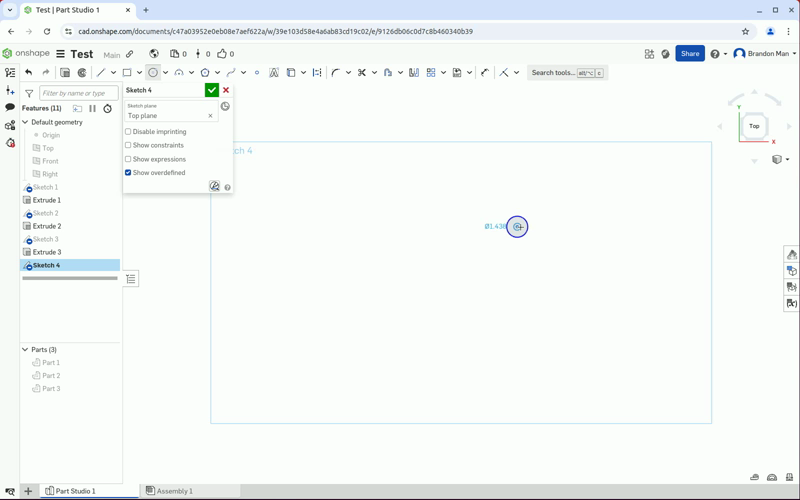
scroll(6)
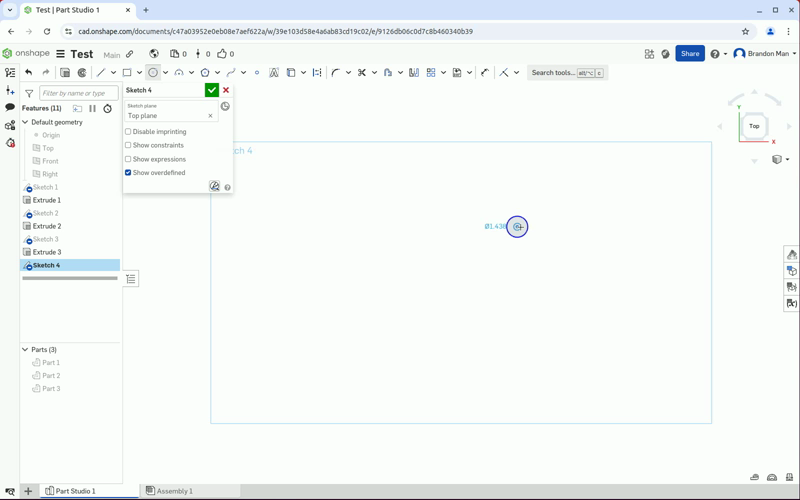
scroll(6)
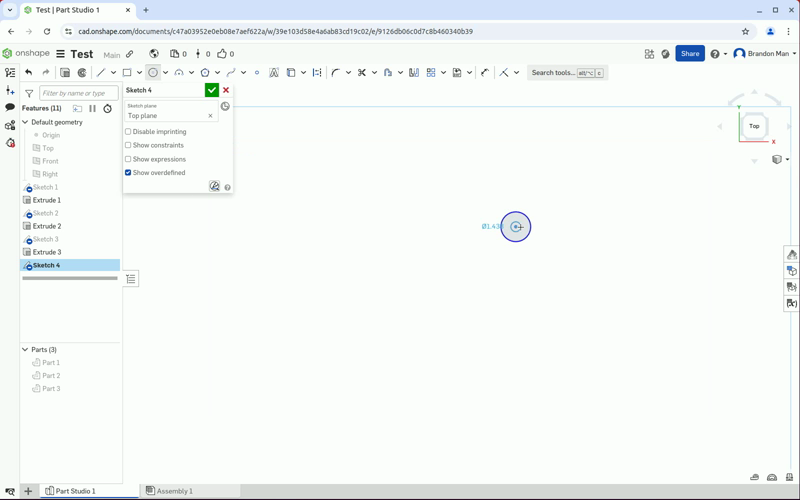
scroll(6)
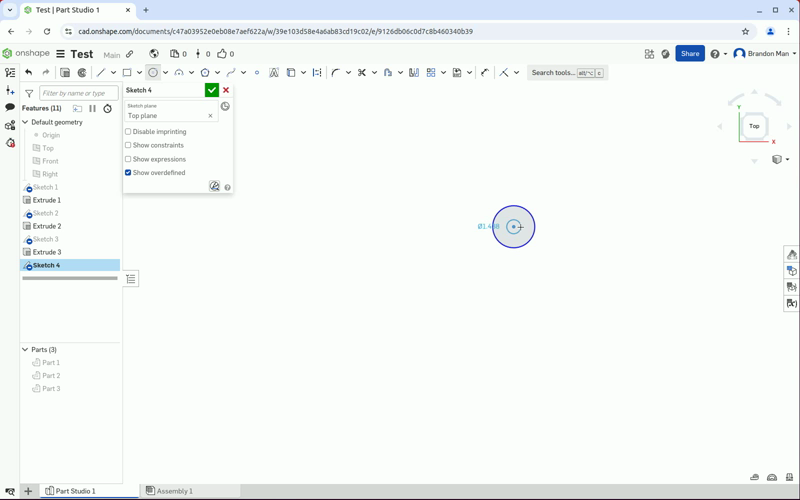
scroll(6)
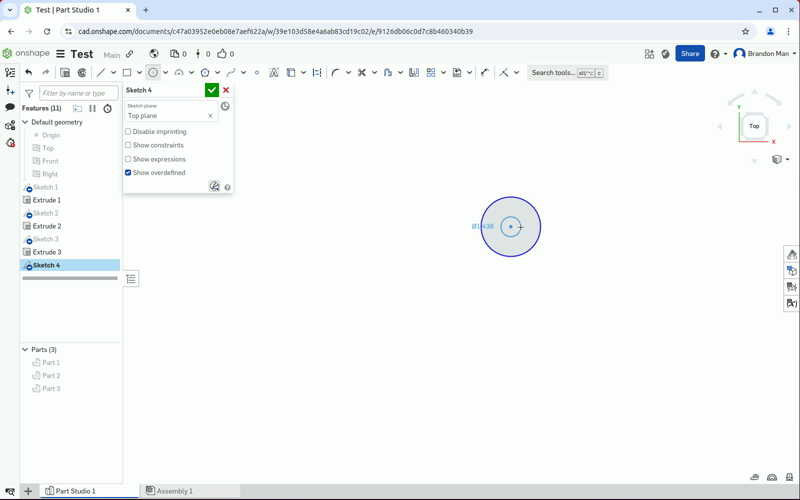
scroll(6)
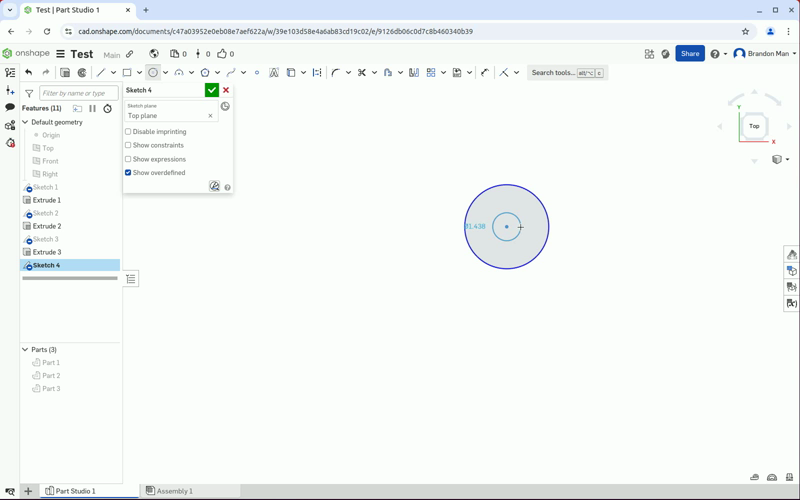
scroll(6)
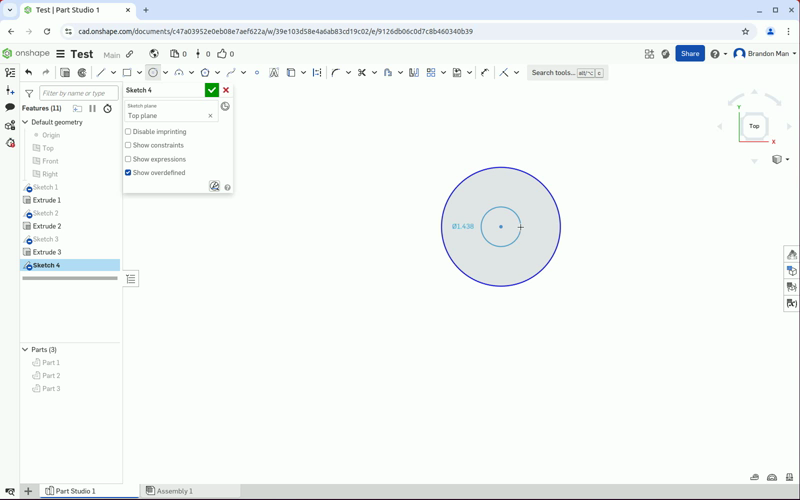
scroll(6)
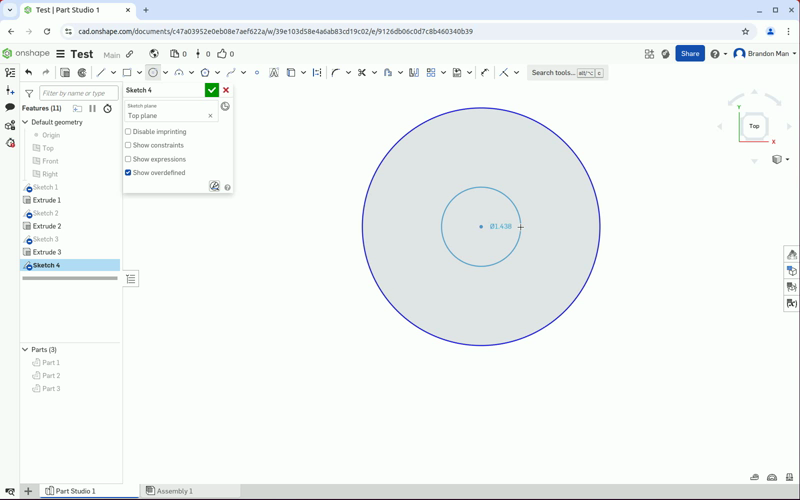
click(520, 226)
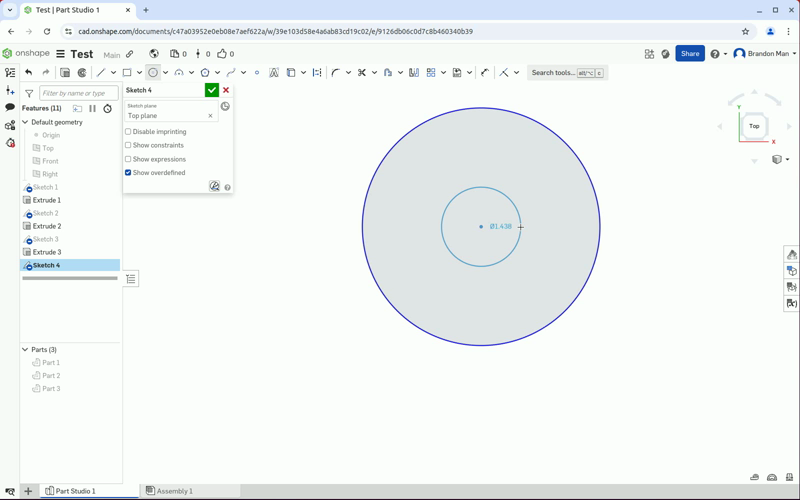
scroll(-6)
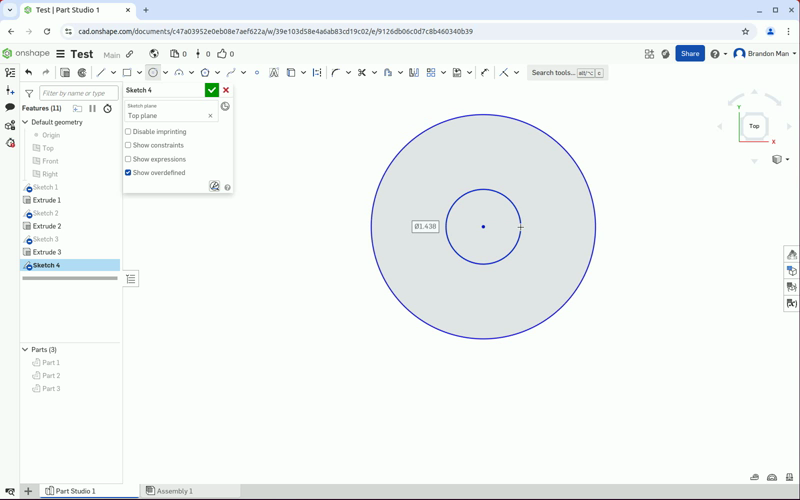
scroll(-6)
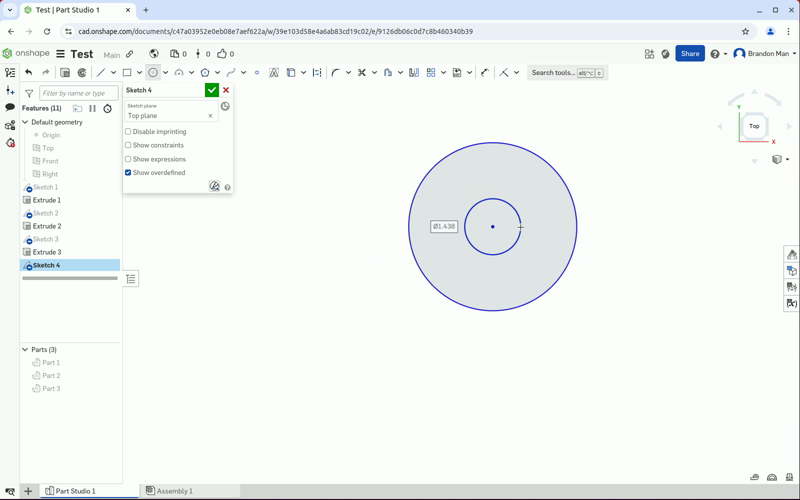
scroll(-6)
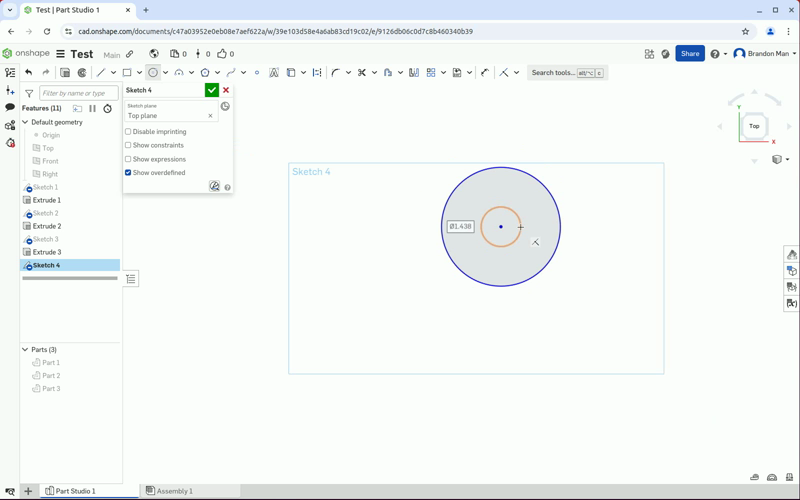
scroll(-6)
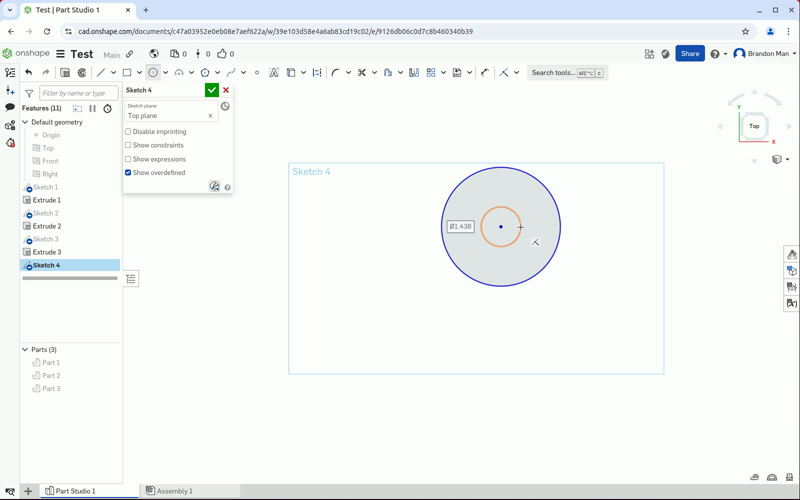
scroll(-6)
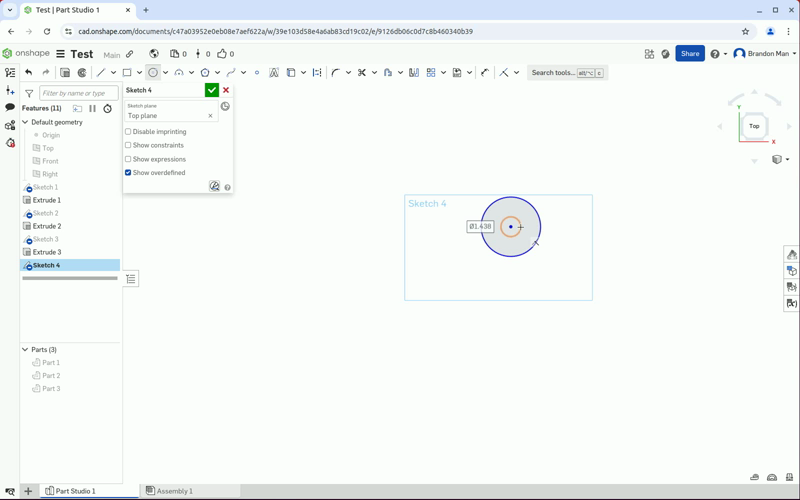
scroll(-6)
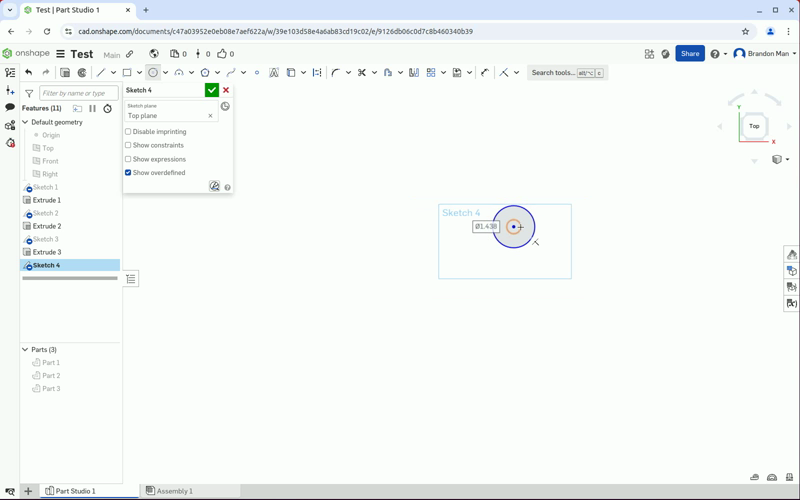
scroll(-6)
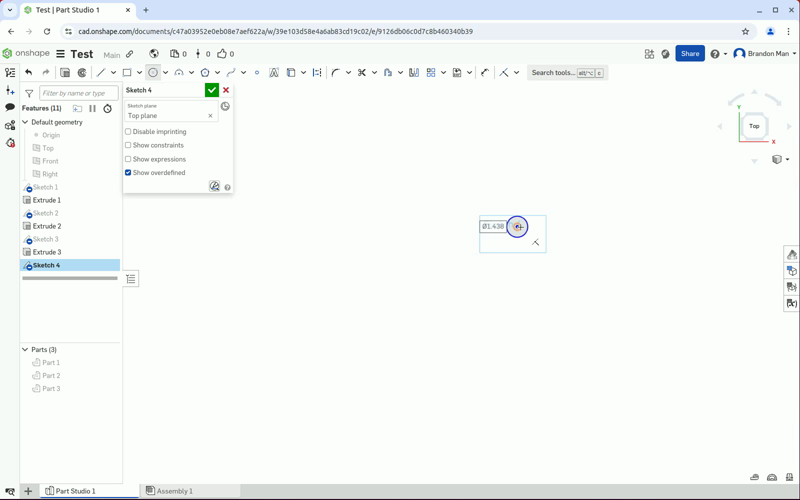
key(esc)
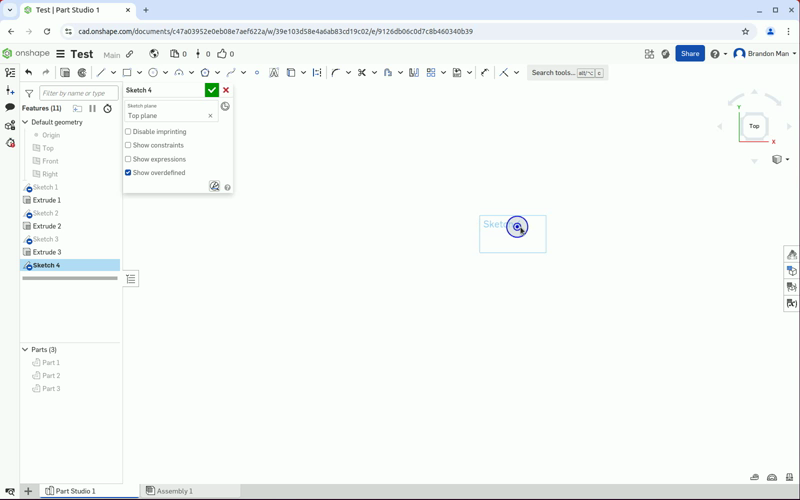
mouse_move(527, 226)
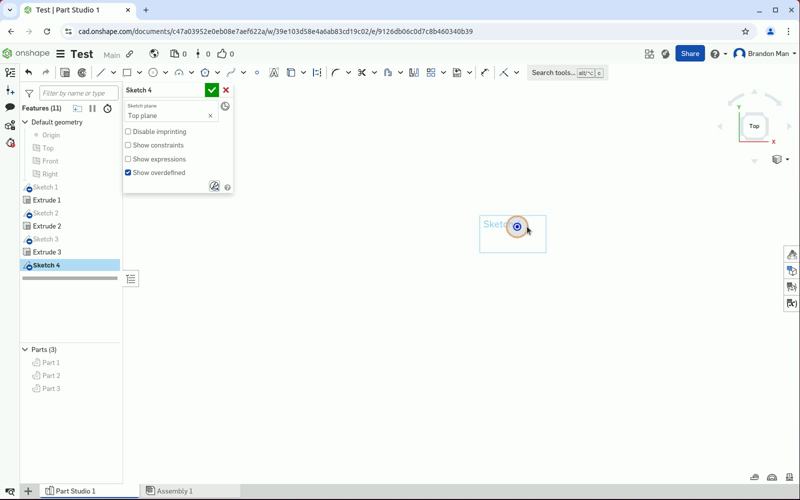
scroll(6)
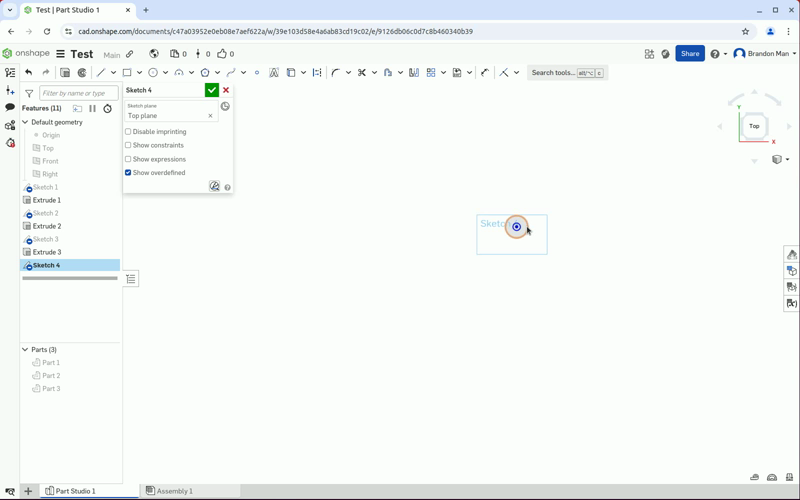
scroll(6)
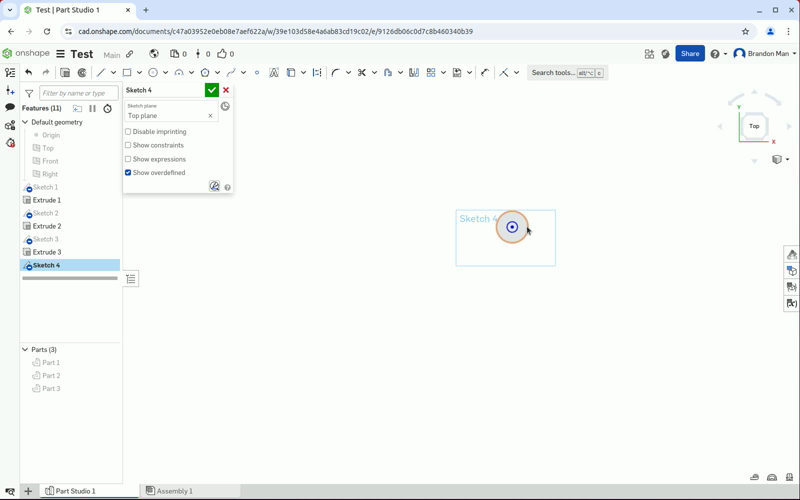
scroll(6)
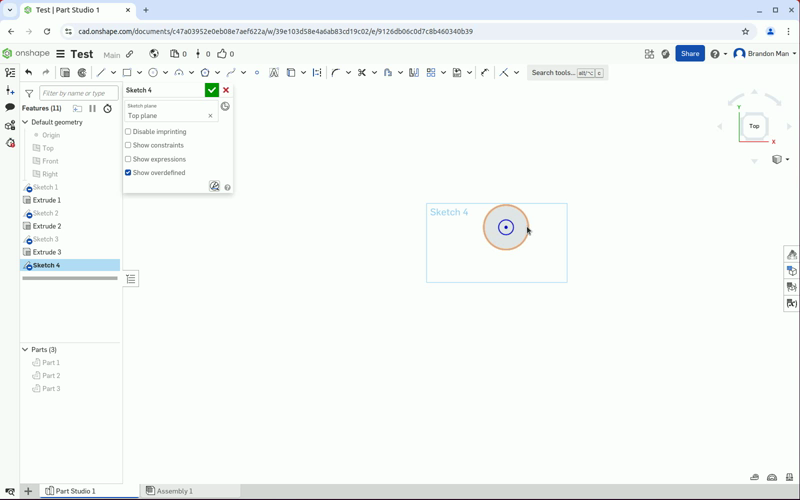
scroll(6)
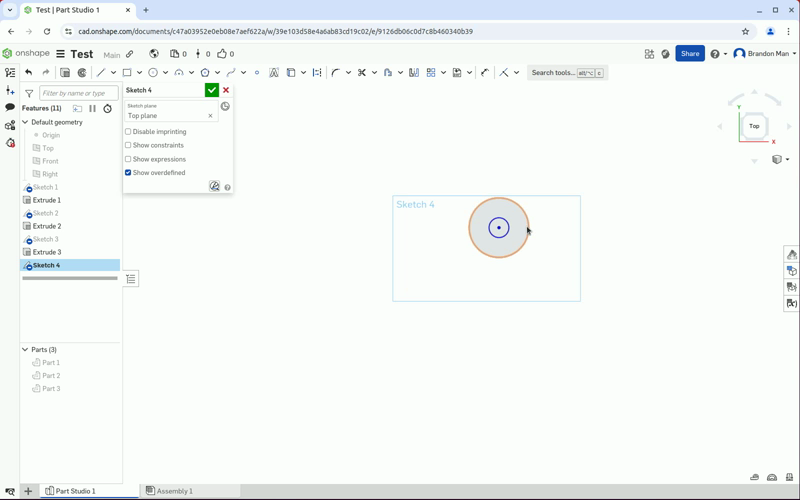
scroll(6)
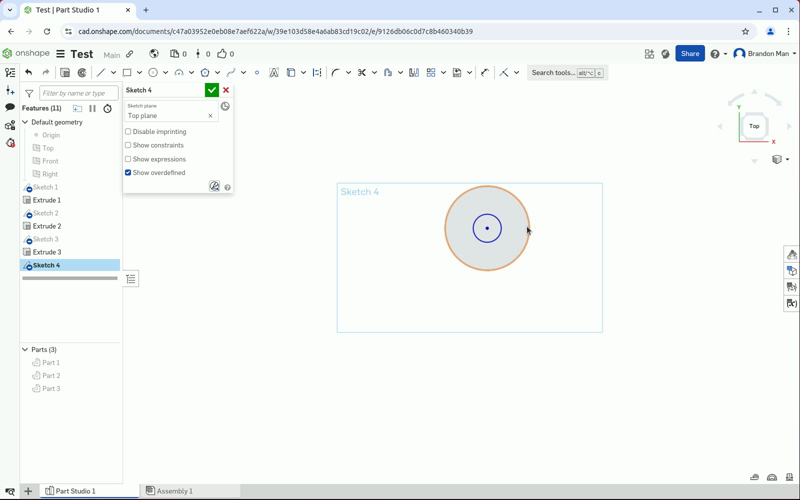
scroll(6)
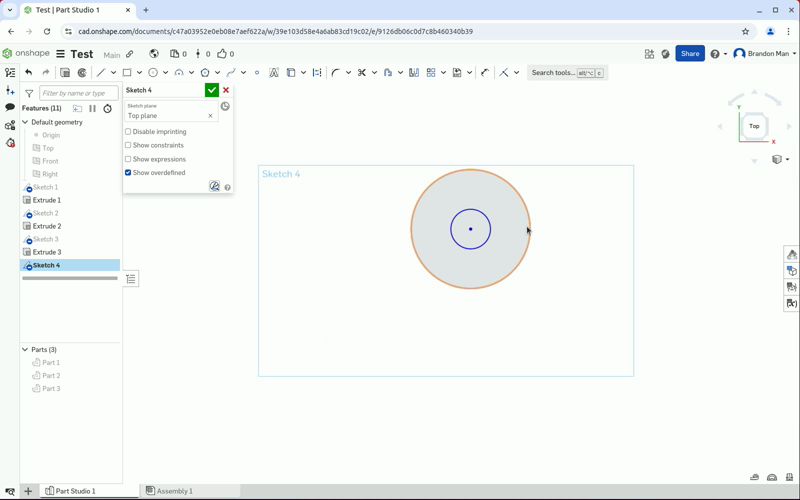
scroll(6)
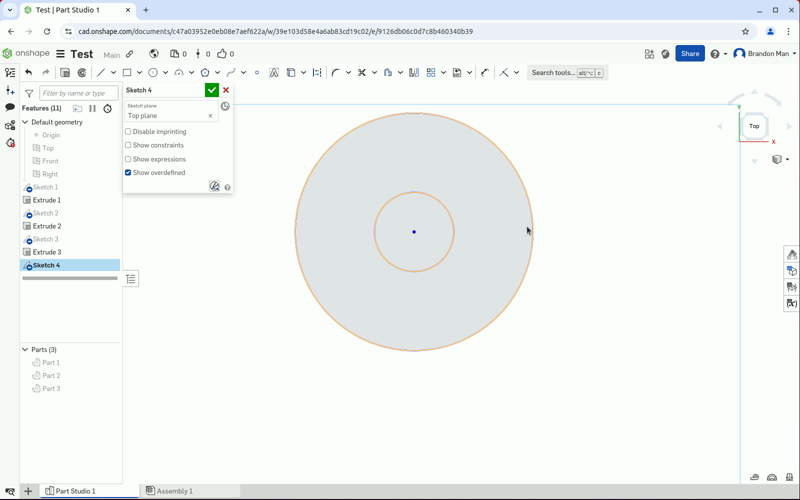
click(527, 226)
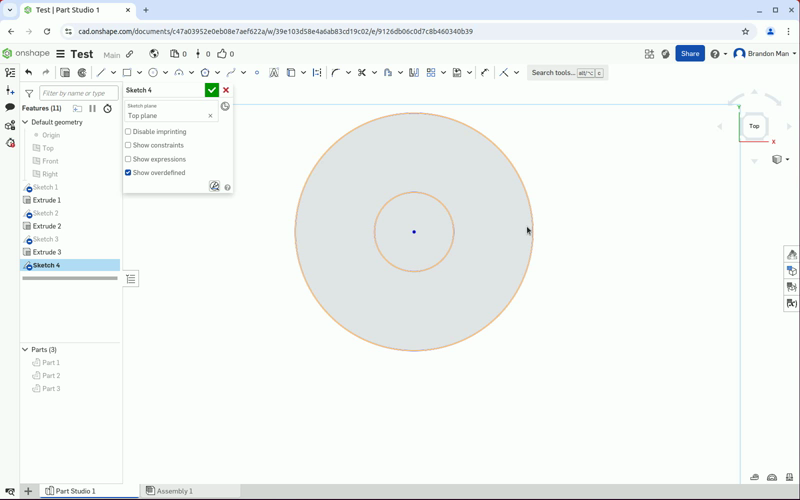
scroll(-6)
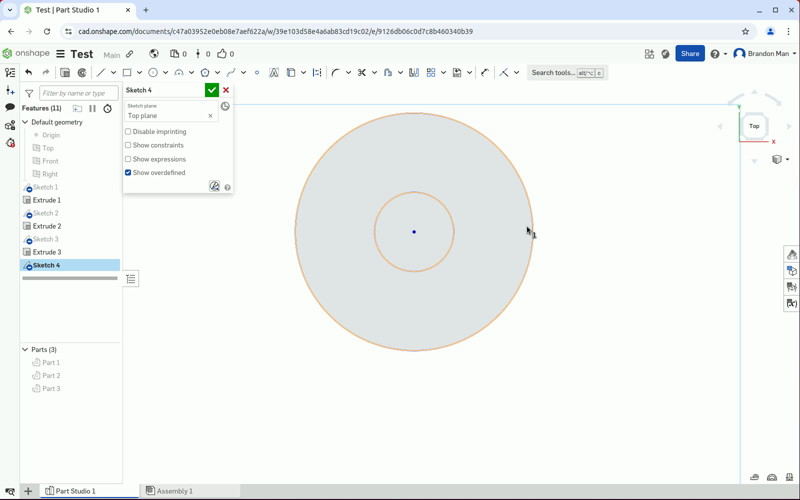
scroll(-6)
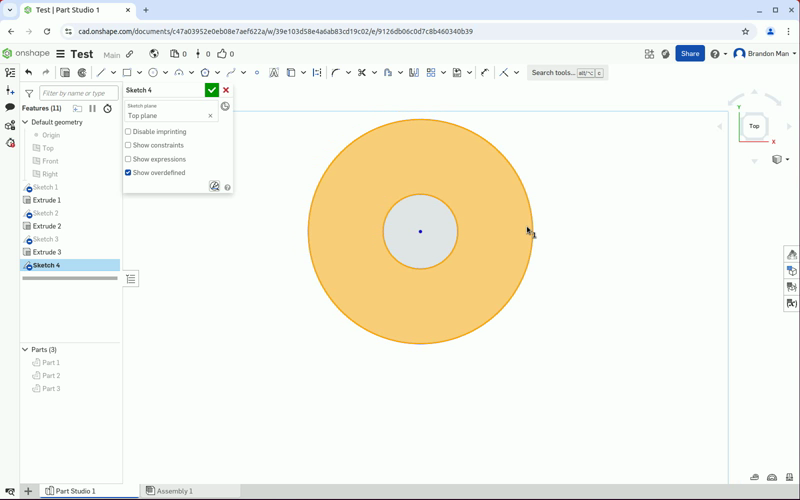
scroll(-6)
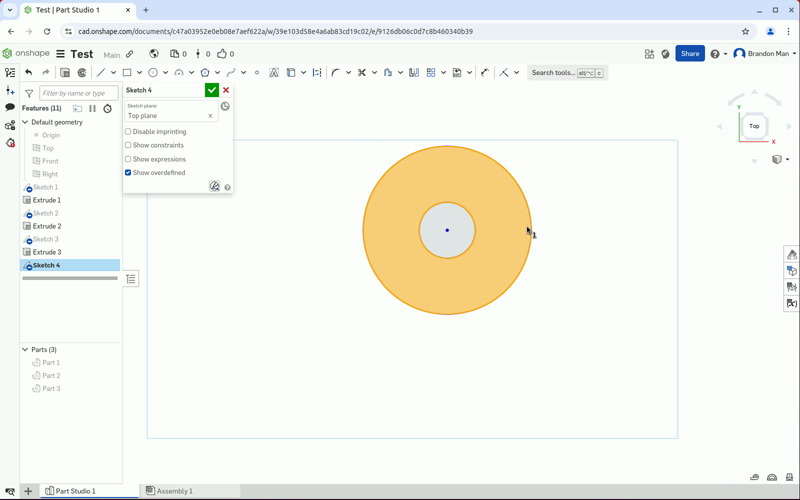
scroll(-6)
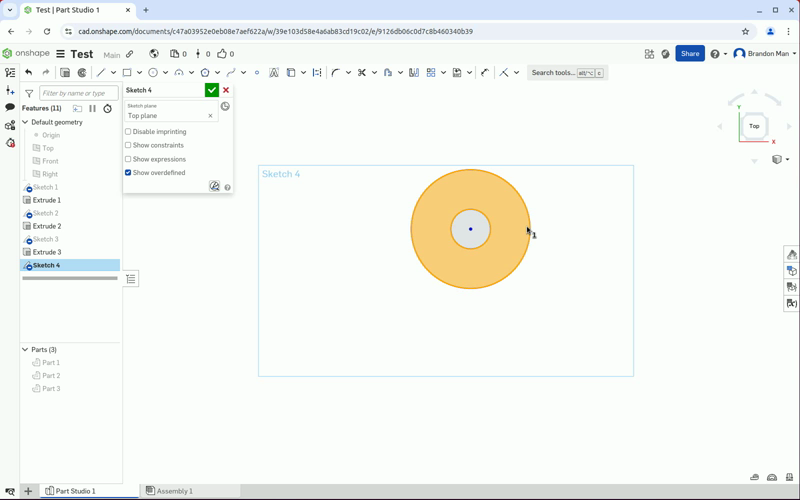
scroll(-6)
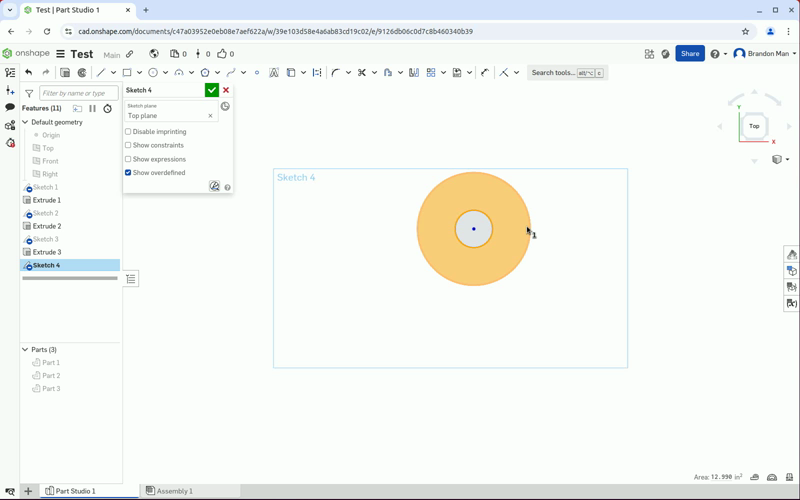
scroll(-6)
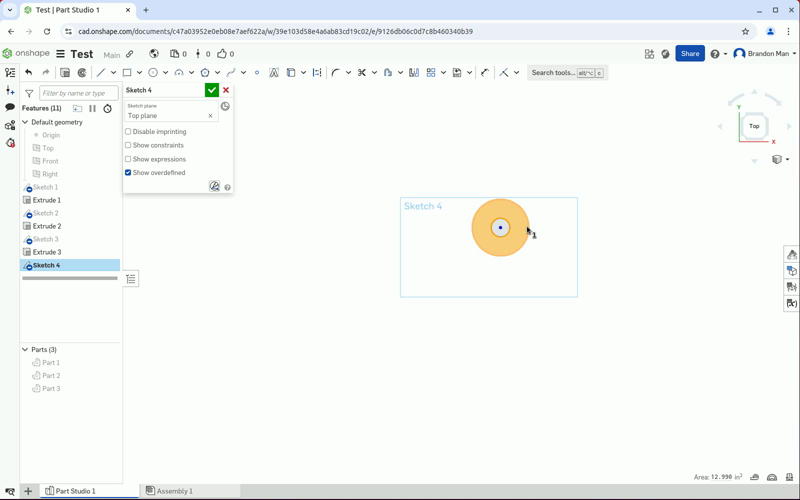
scroll(-6)
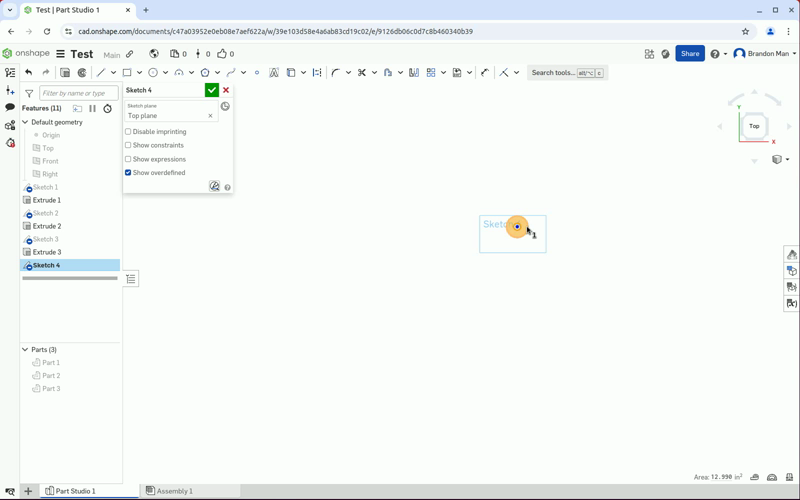
mouse_move(73, 352)
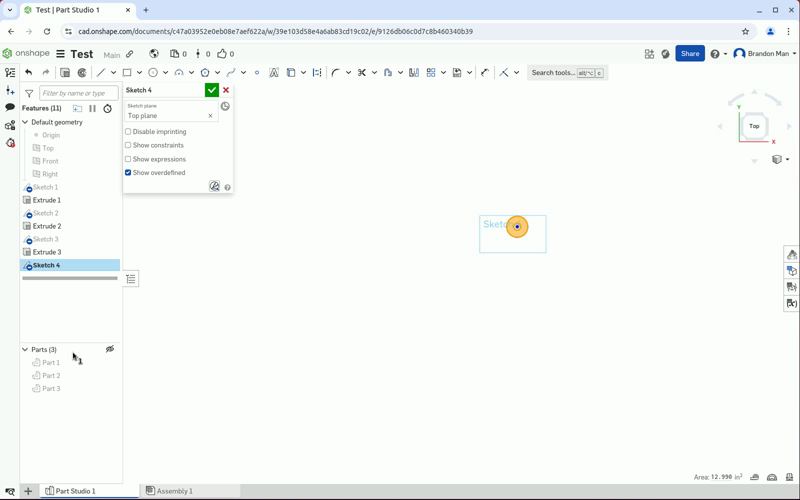
key(shift+y)
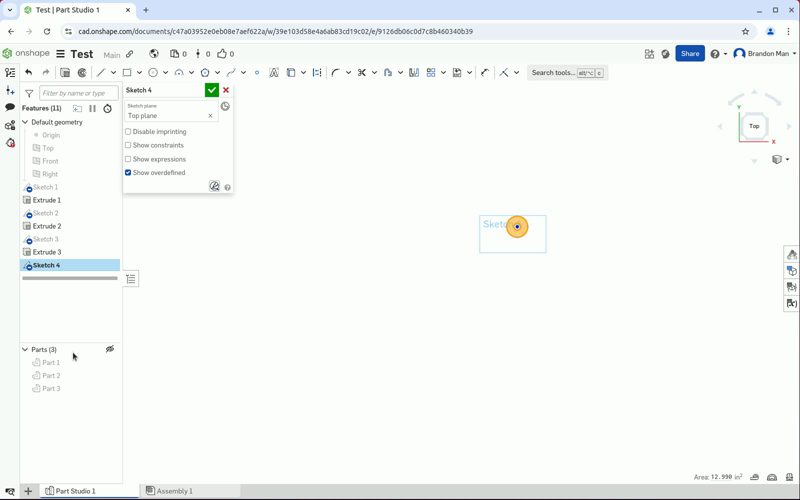
key(shift+e)
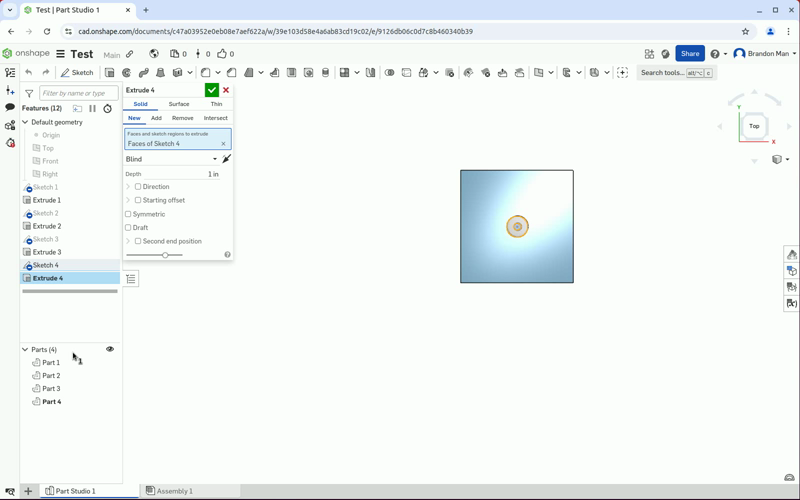
mouse_move(143, 106)
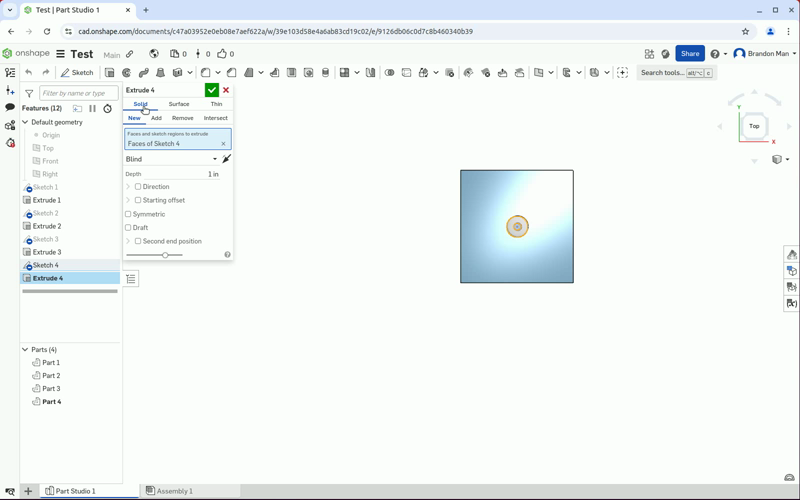
click(143, 106)
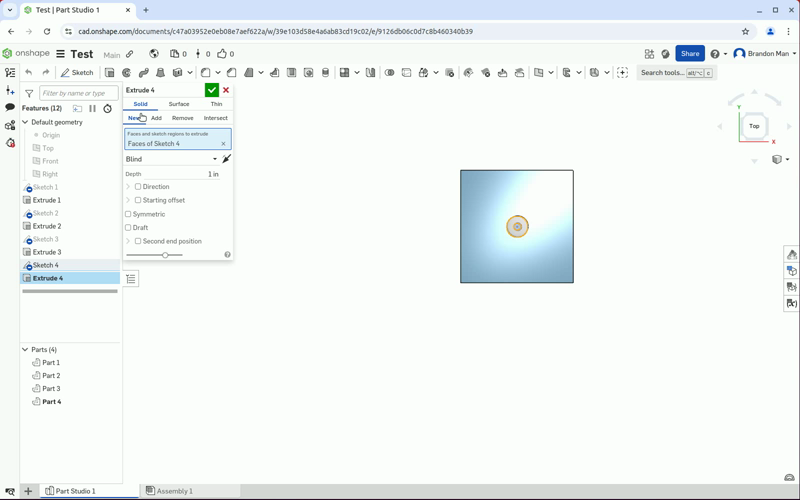
mouse_move(137, 120)
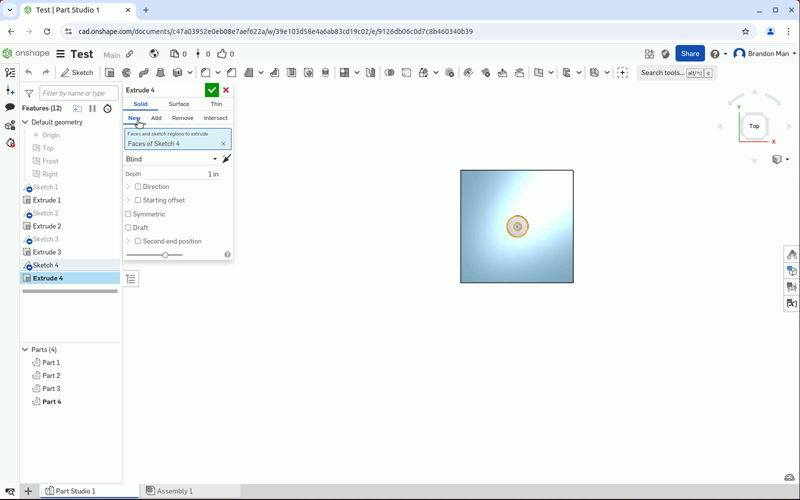
click(137, 120)
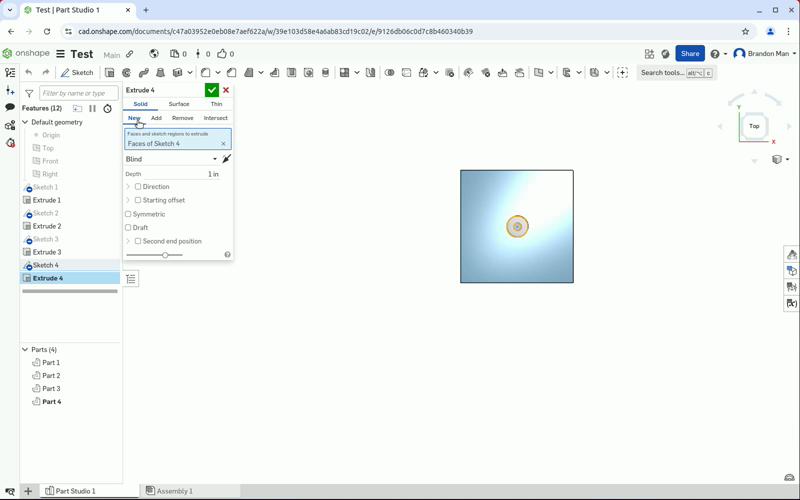
key(tab, 4)
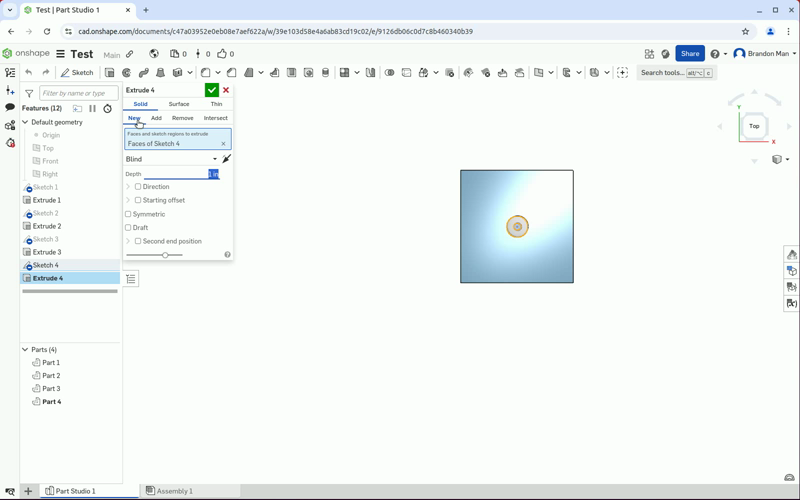
text(-5.777)
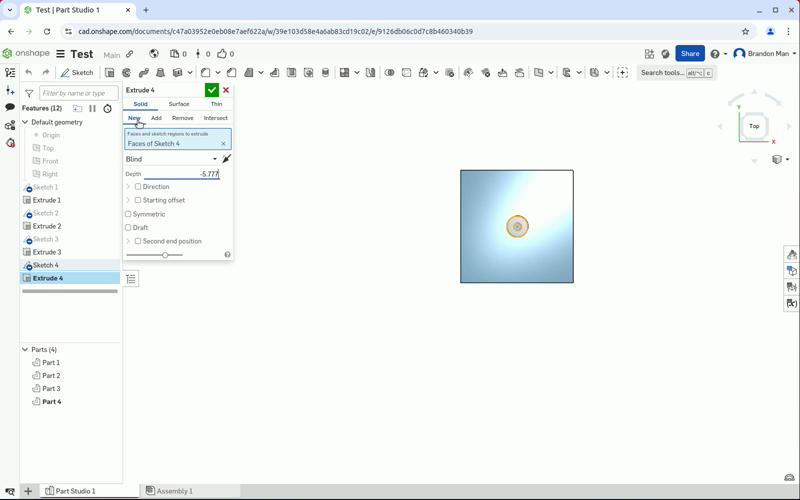
key(enter)
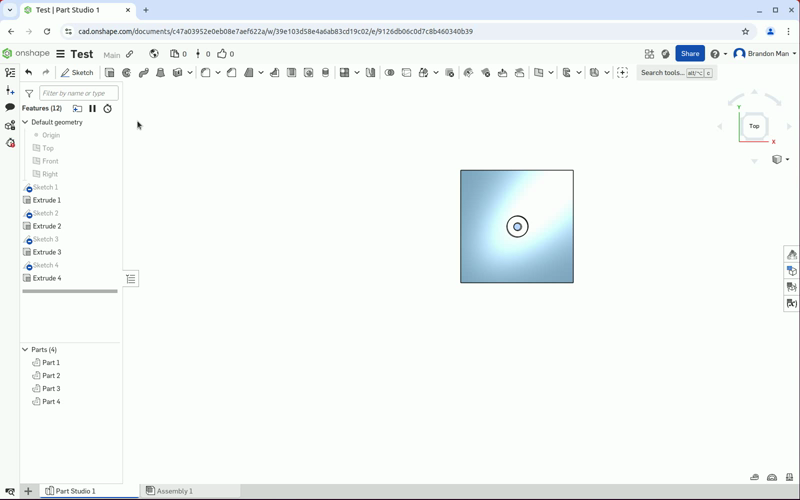
key(shift+h)
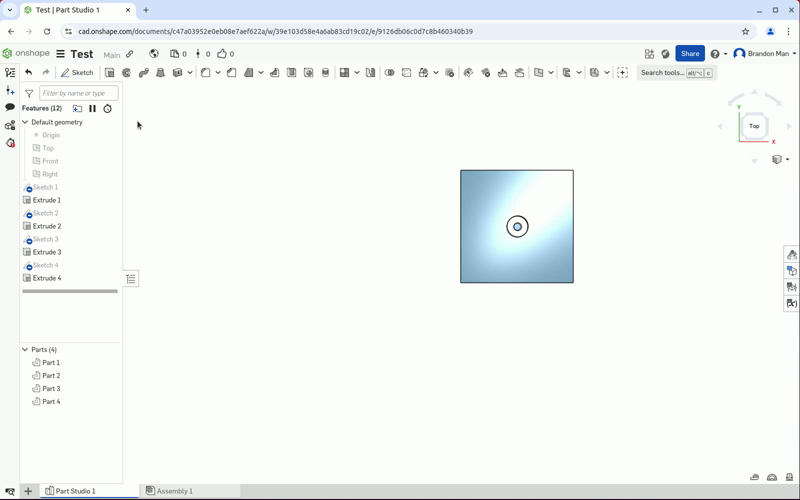
key(shift+h)
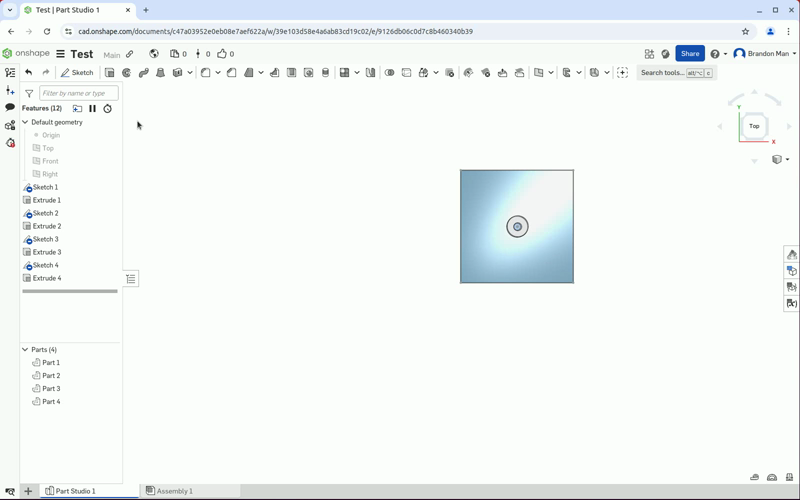
key(shift+7)
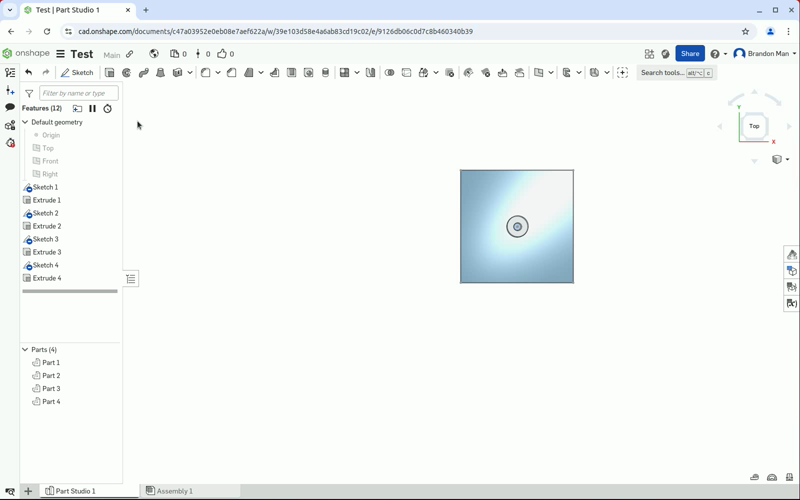
key(up, 3)
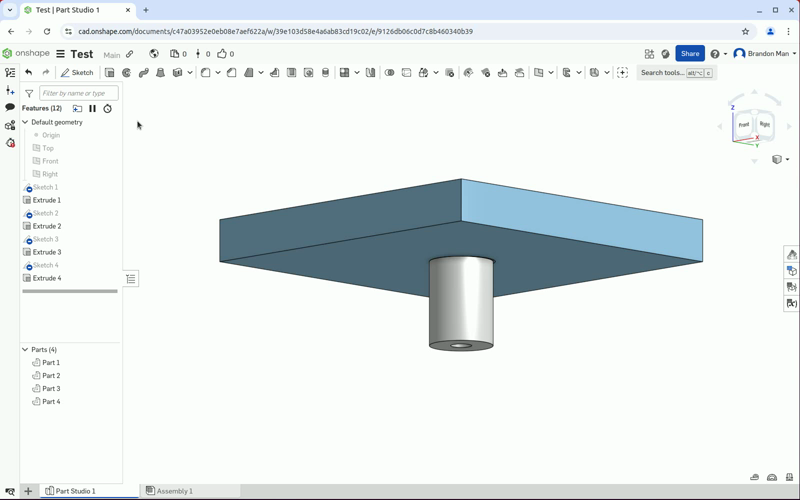
key(left, 3)
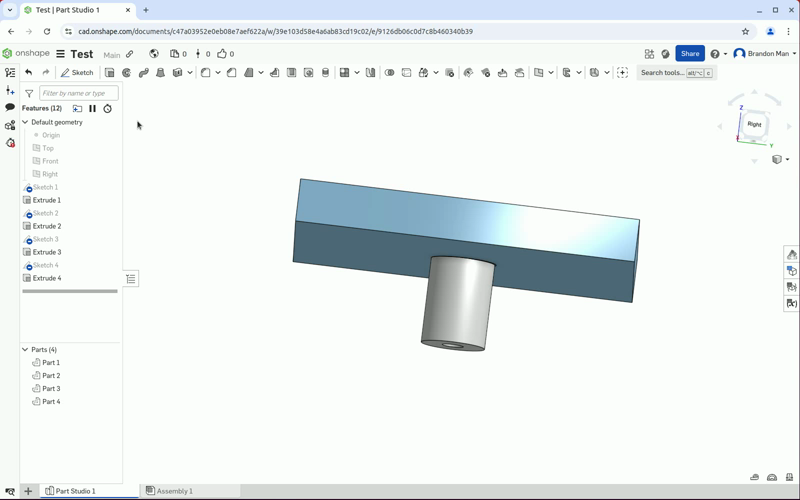
key(right, 3)
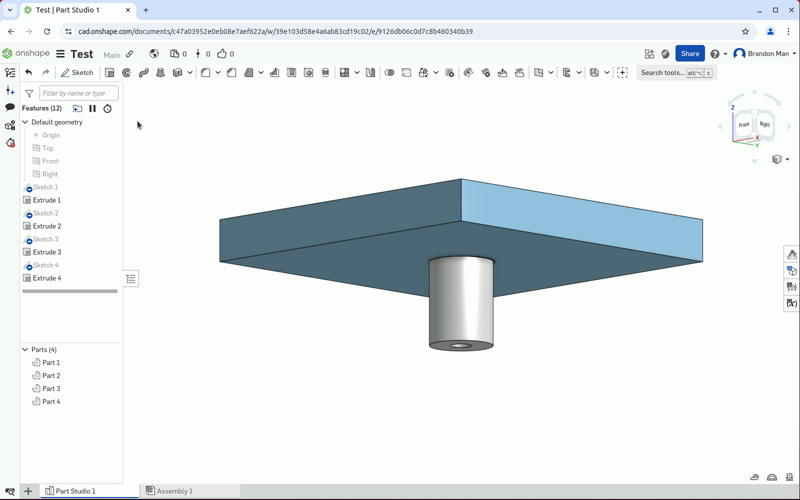
key(down, 3)
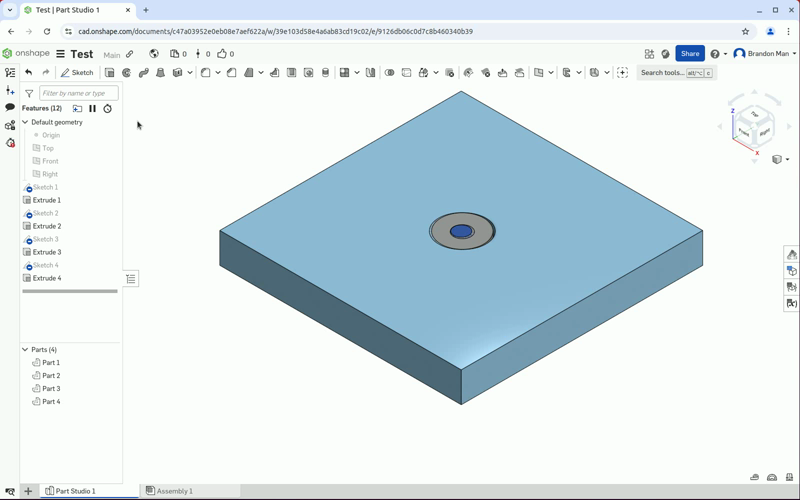
mouse_move(73, 189)
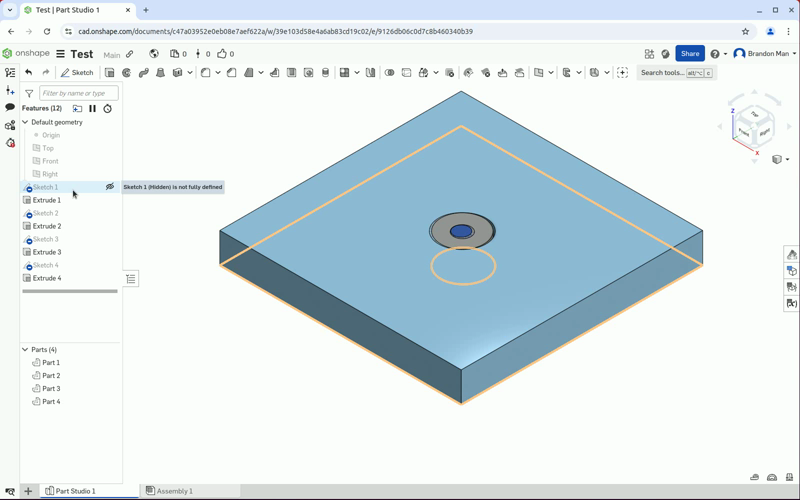
click(73, 189)